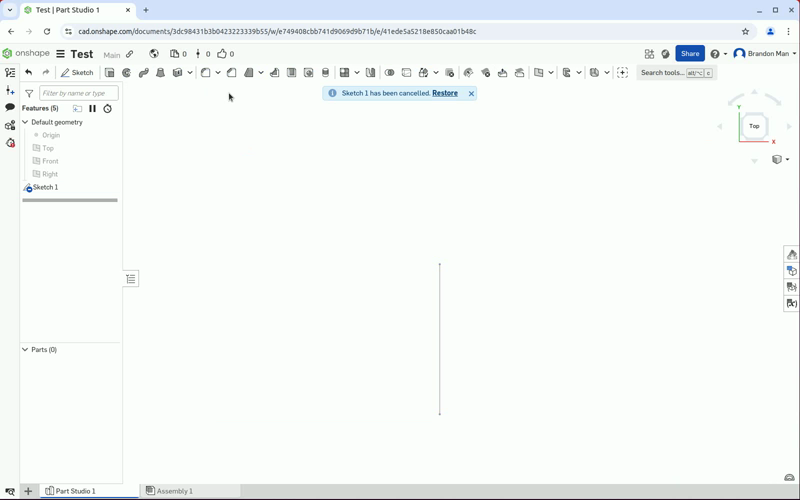
key(shift+h)
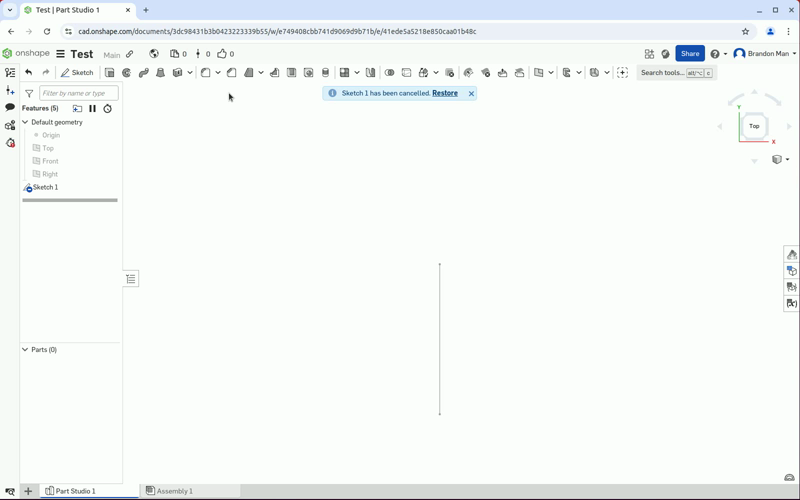
key(shift+s)
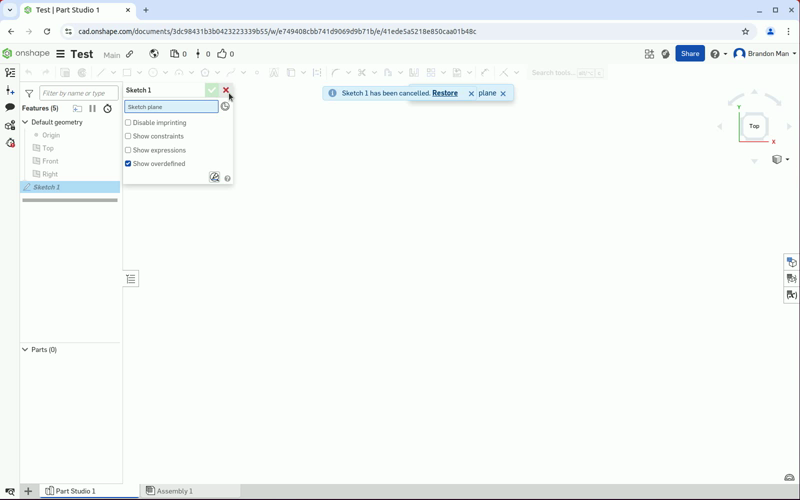
mouse_move(73, 150)
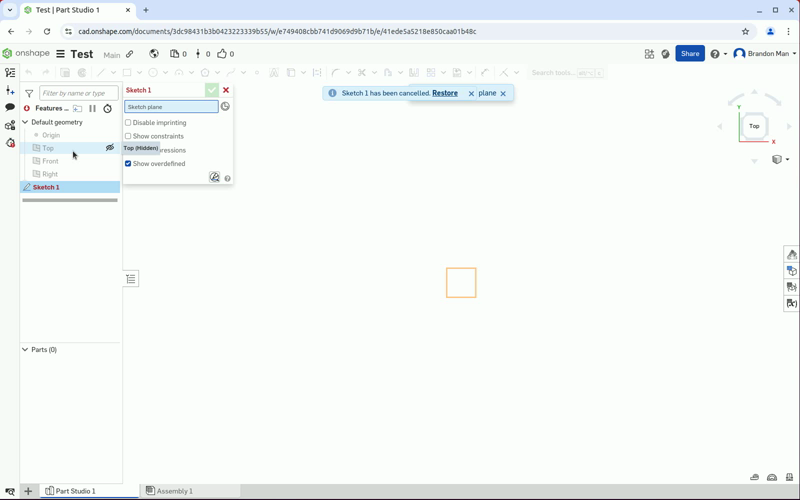
click(73, 150)
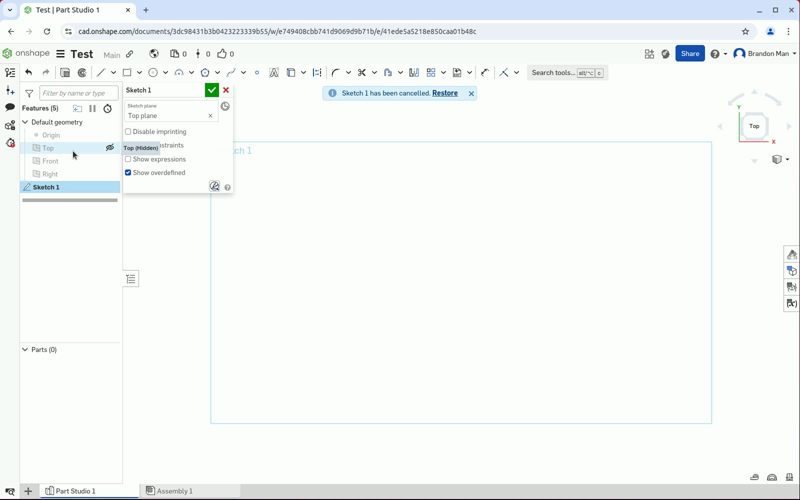
mouse_move(73, 352)
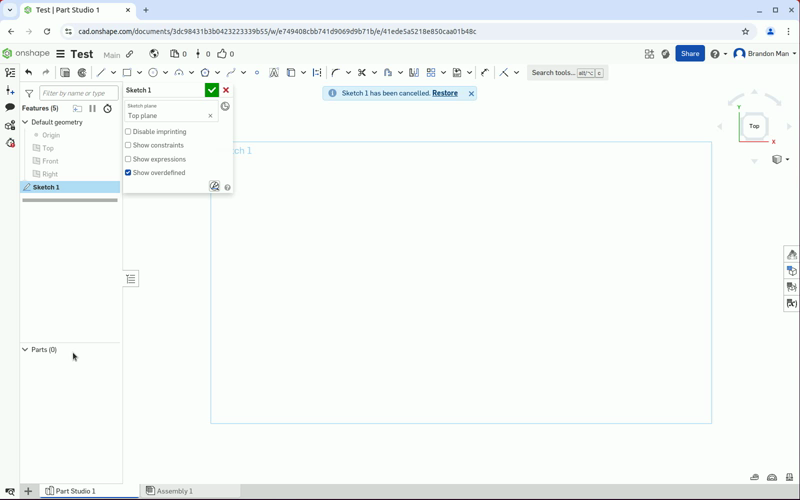
key(y)
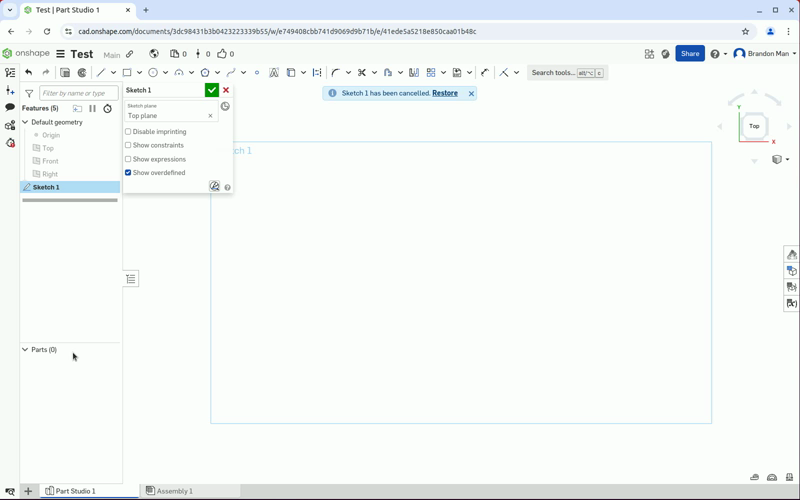
key(l)
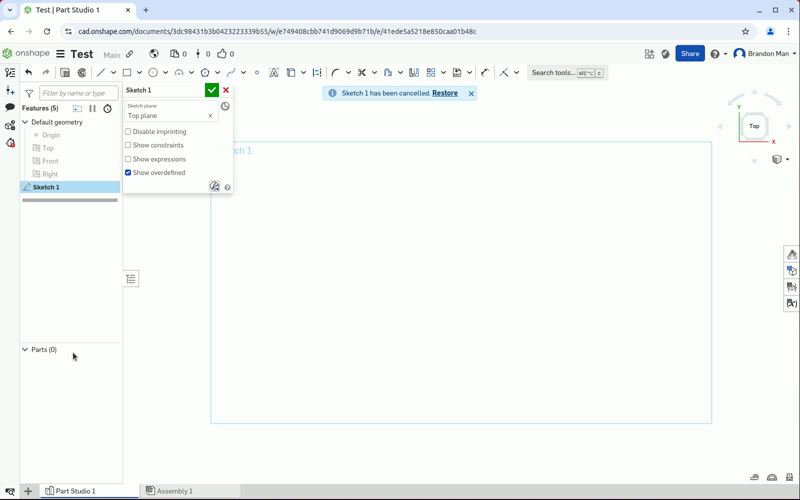
key_down(shift)
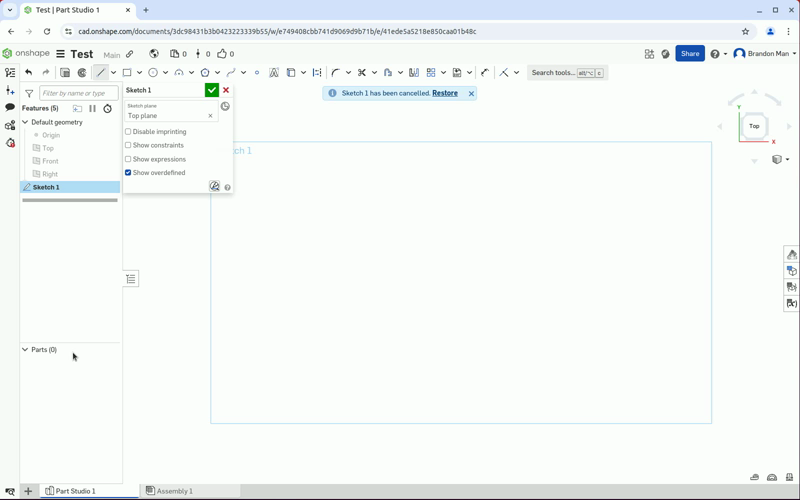
mouse_move(379, 395)
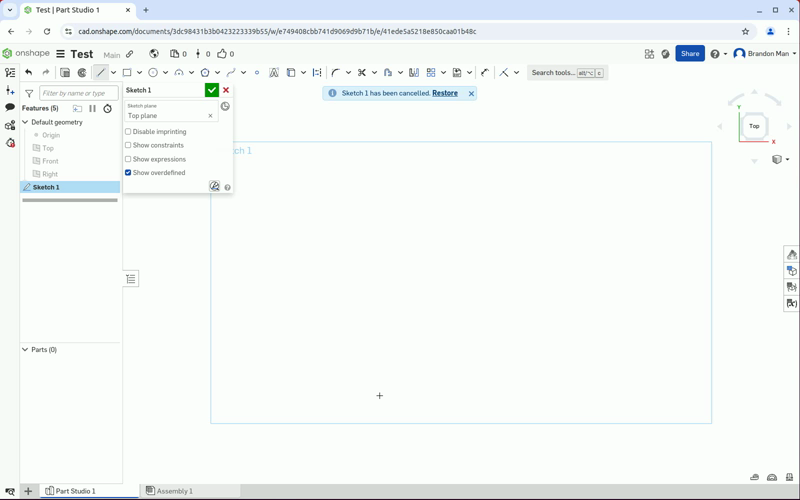
click(379, 395)
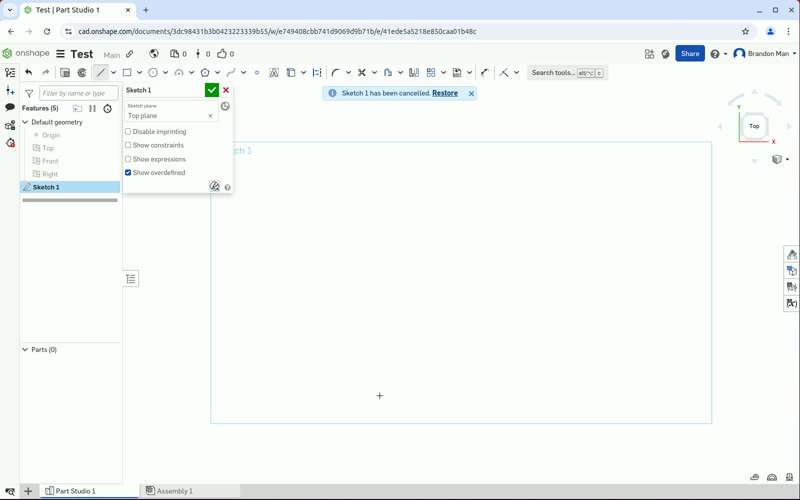
key_up(shift)
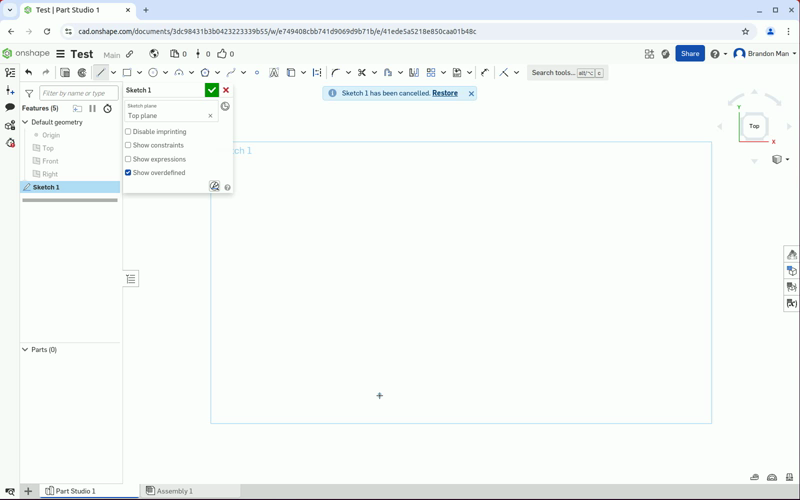
key_down(shift)
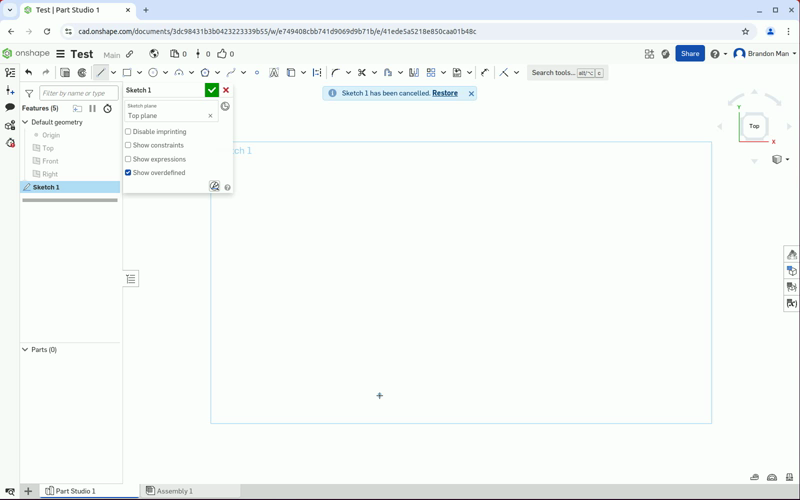
mouse_move(540, 395)
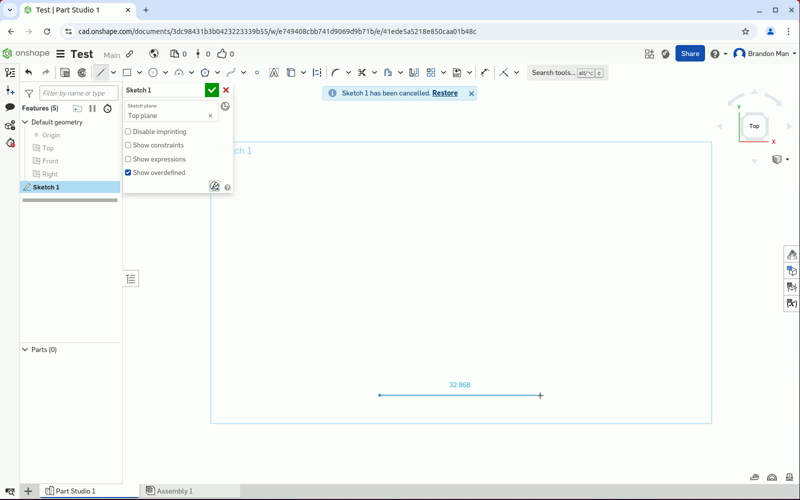
click(540, 395)
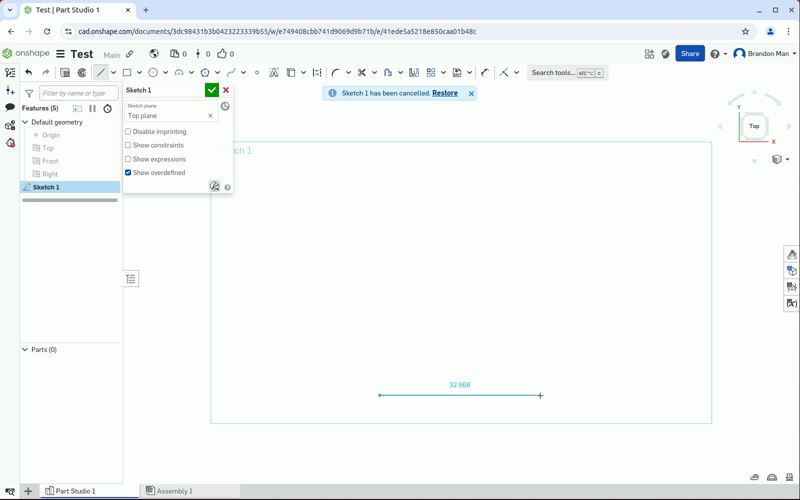
key_up(shift)
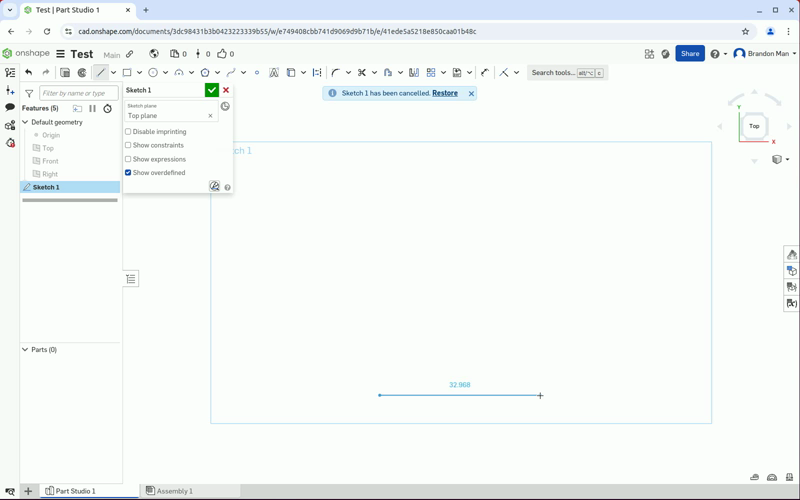
key_down(shift)
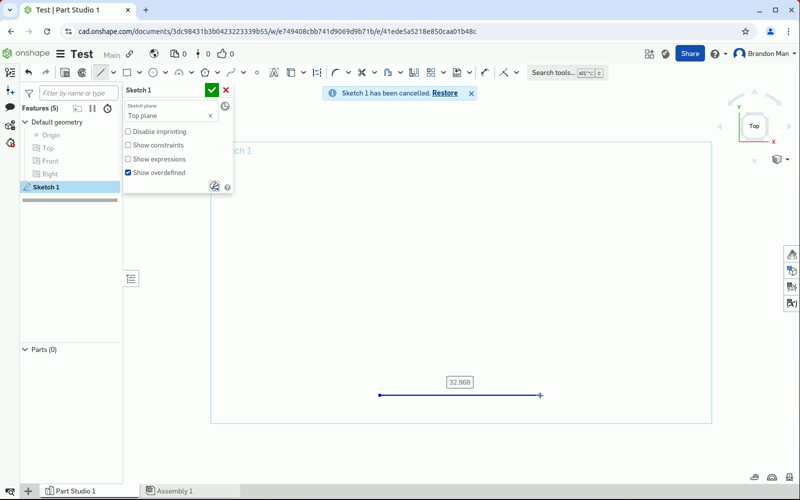
mouse_move(570, 395)
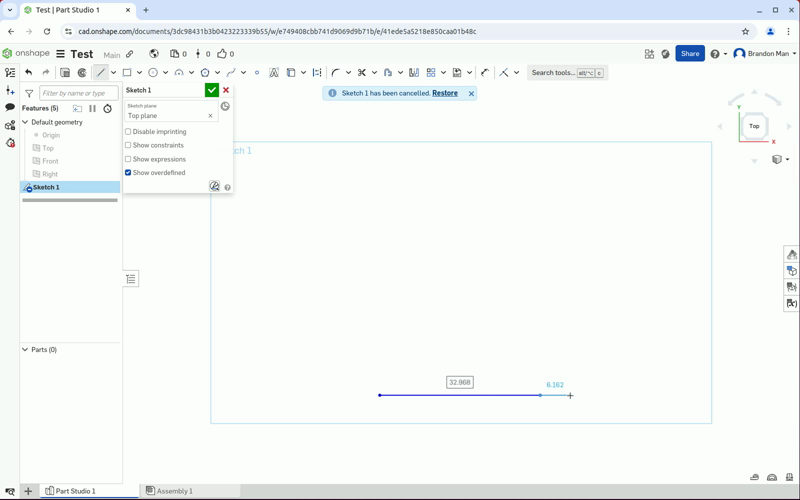
mouse_move(540, 375)
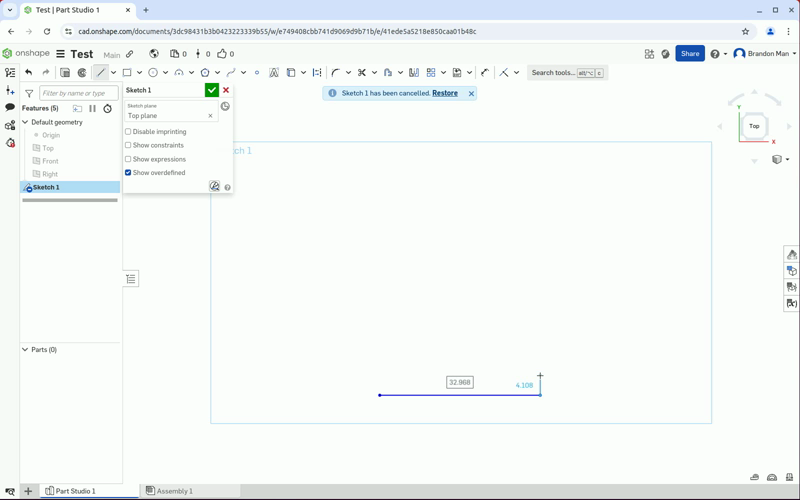
click(540, 375)
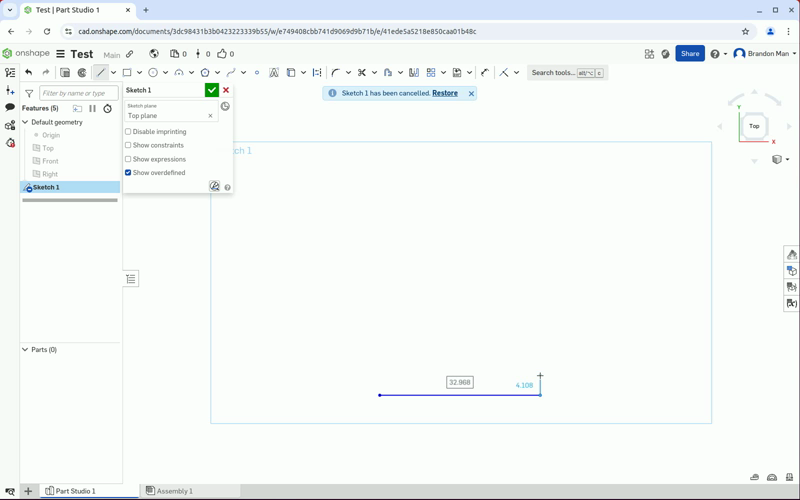
key_up(shift)
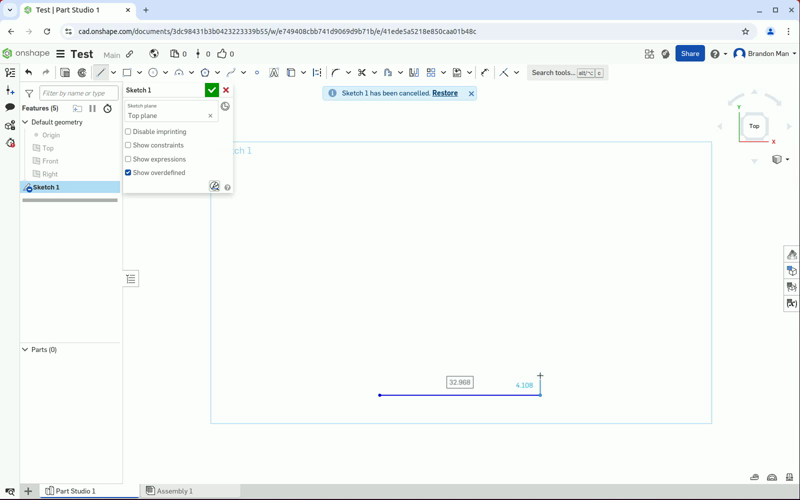
key_down(shift)
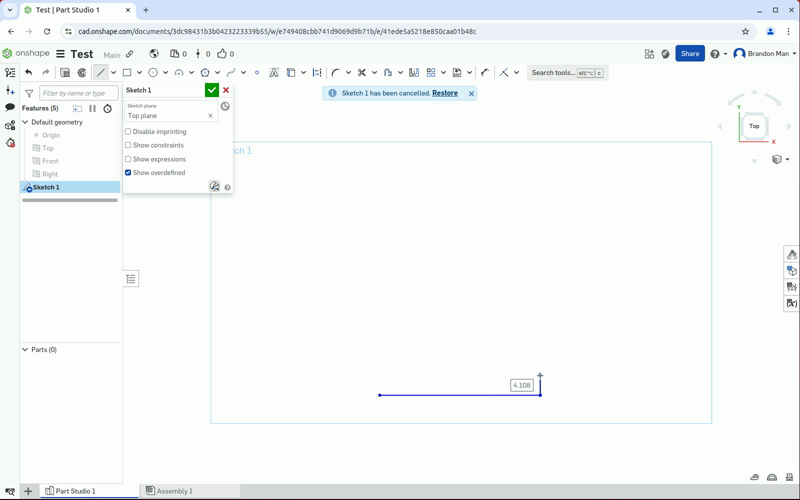
mouse_move(570, 375)
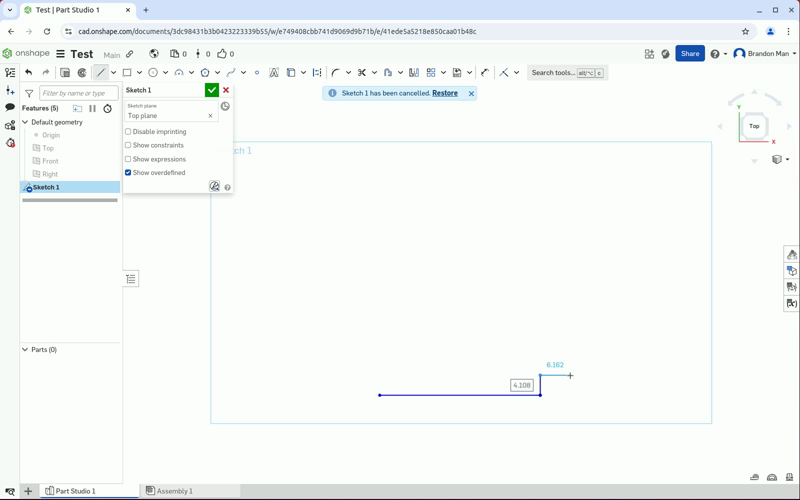
mouse_move(529, 375)
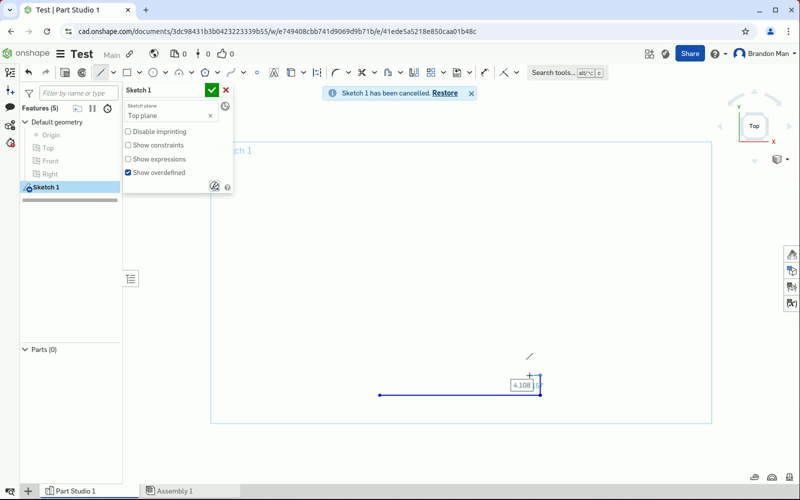
click(529, 375)
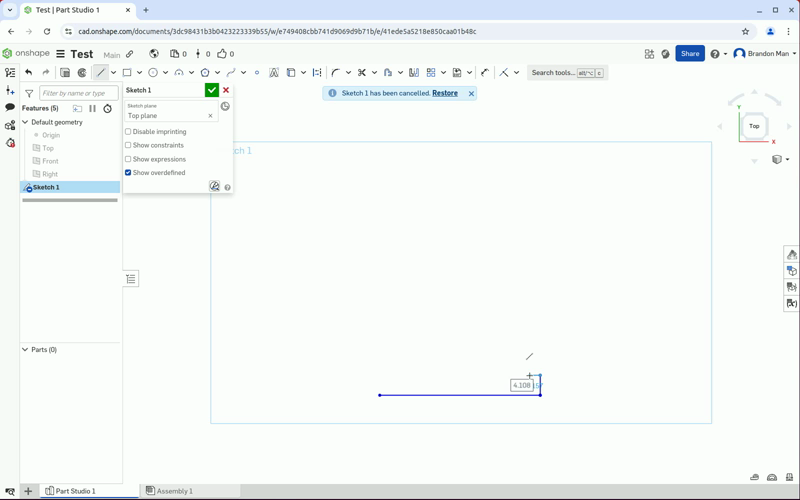
key_up(shift)
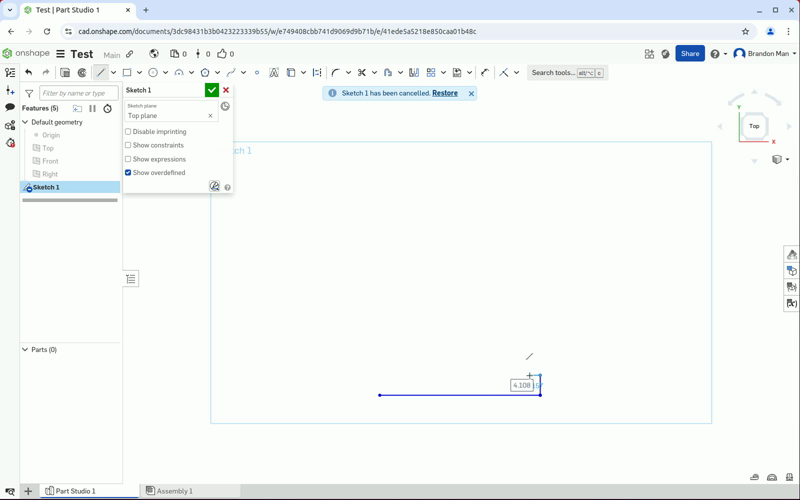
key_down(shift)
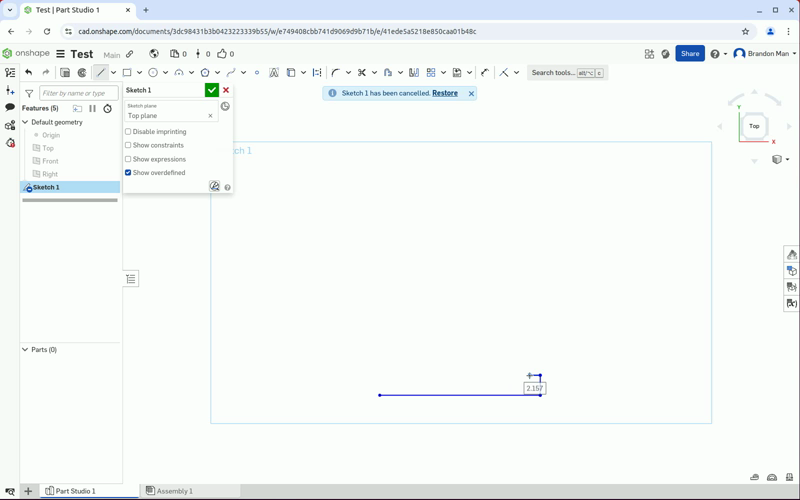
mouse_move(559, 375)
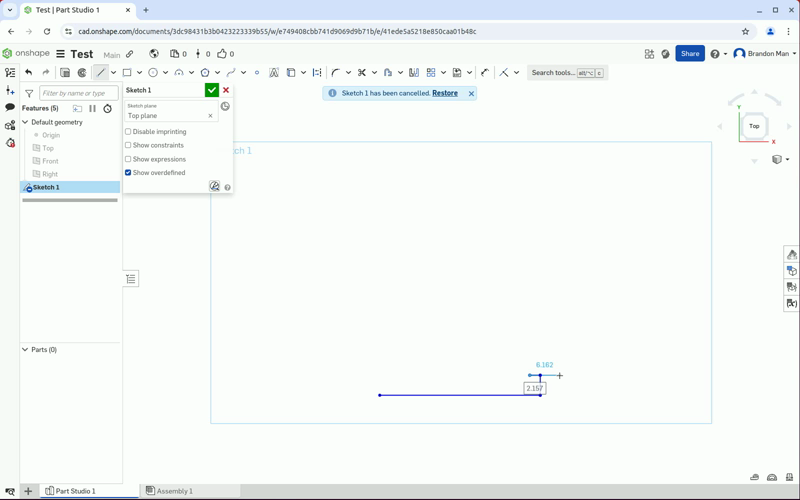
mouse_move(519, 375)
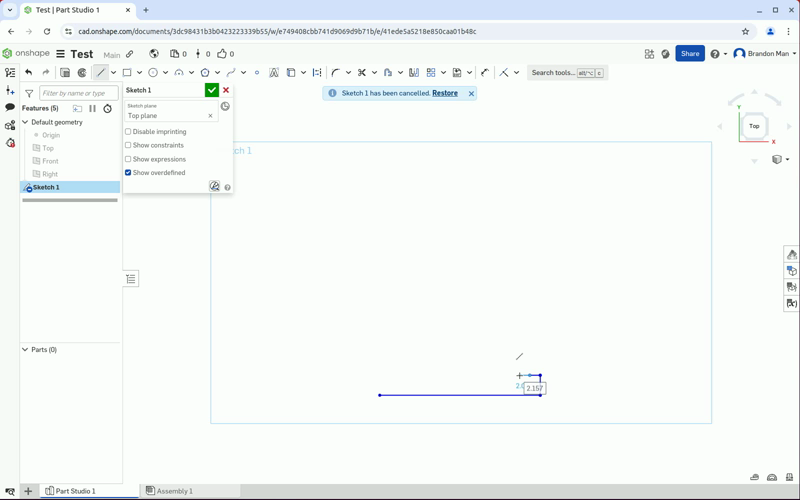
click(519, 375)
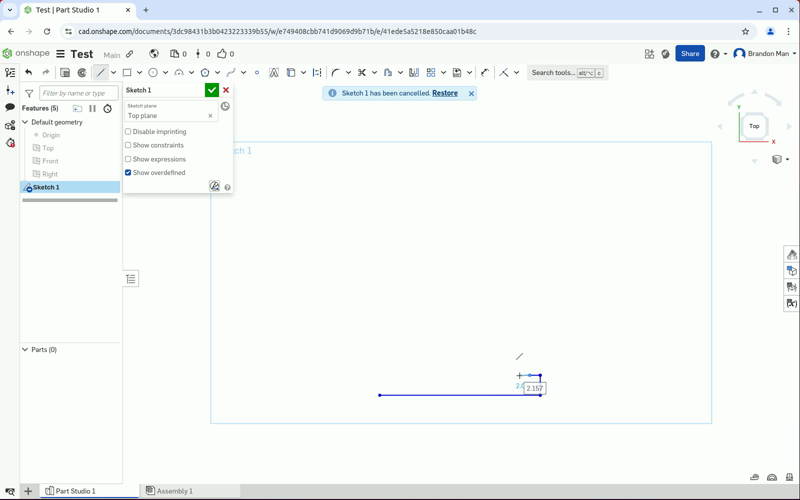
key_up(shift)
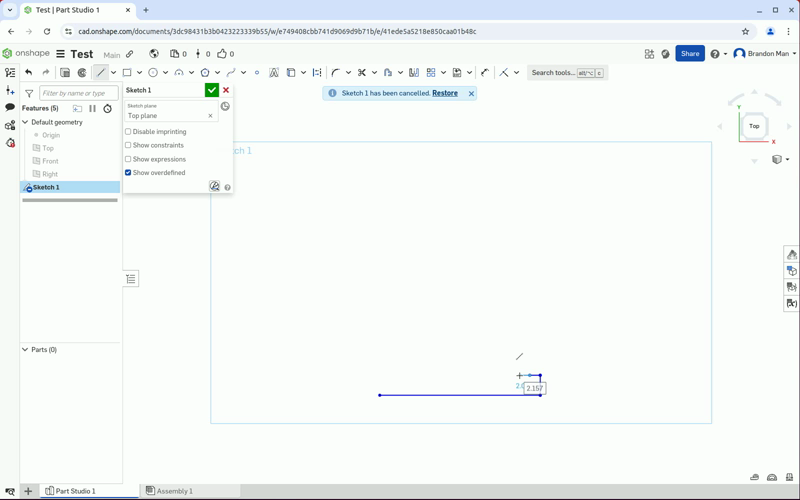
key_down(shift)
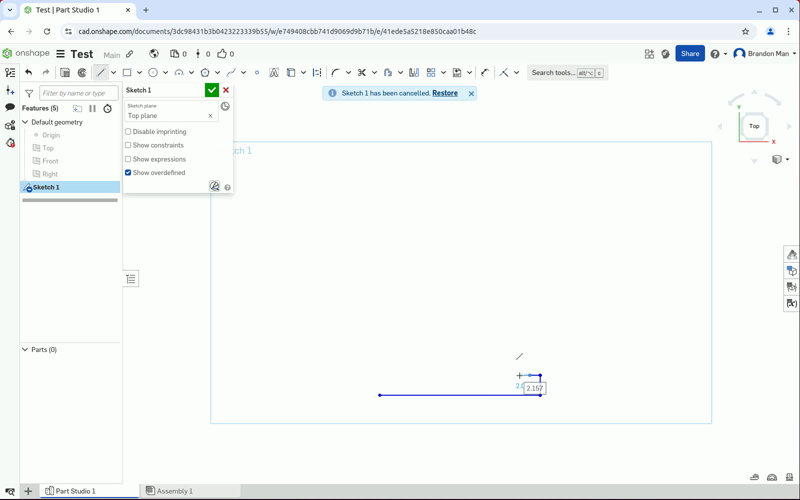
mouse_move(400, 375)
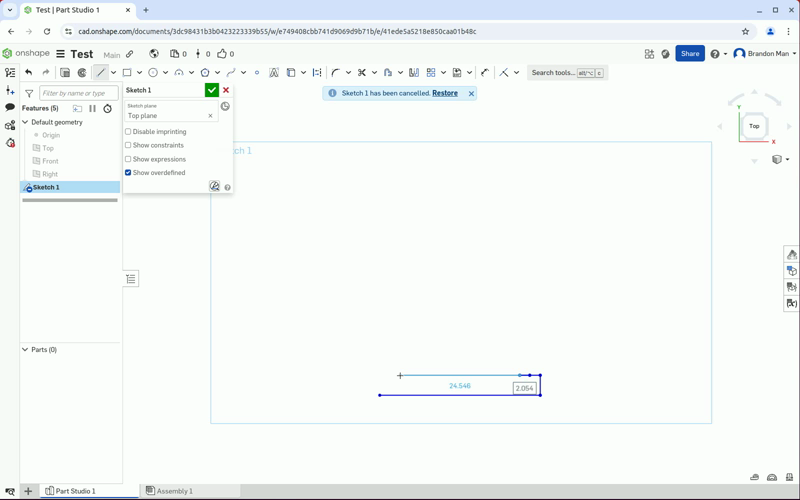
click(400, 375)
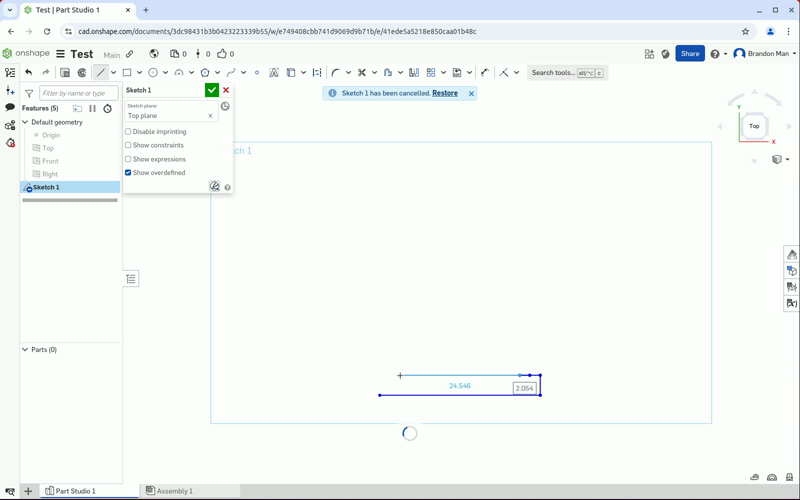
key_up(shift)
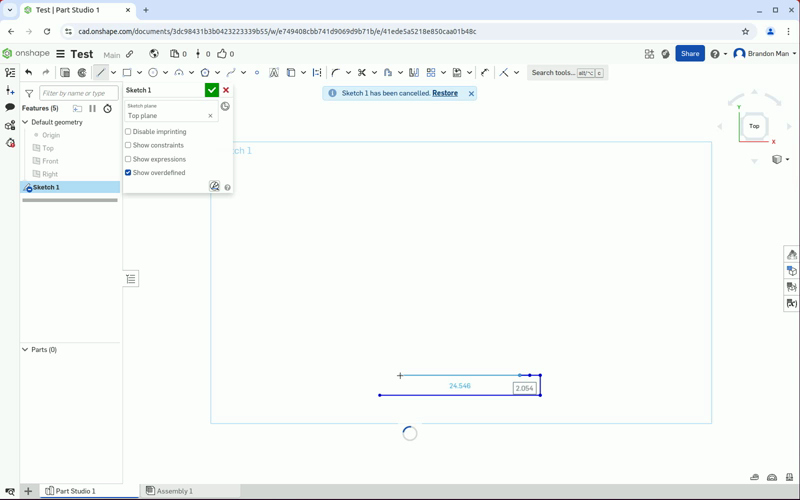
key_down(shift)
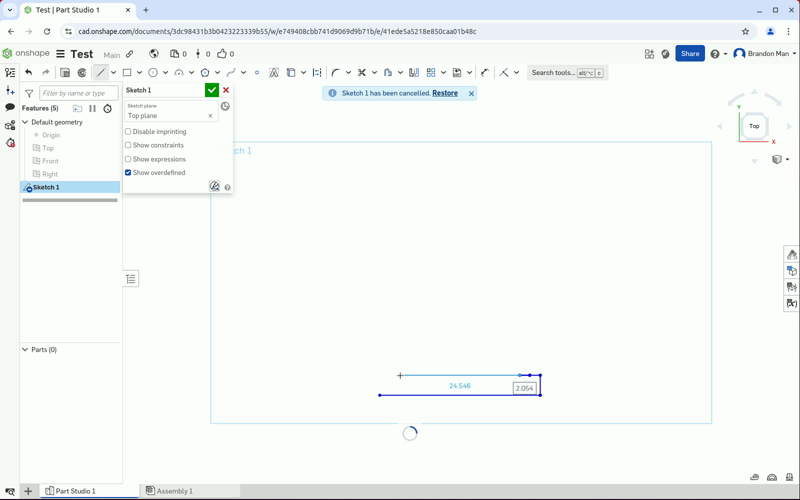
mouse_move(430, 375)
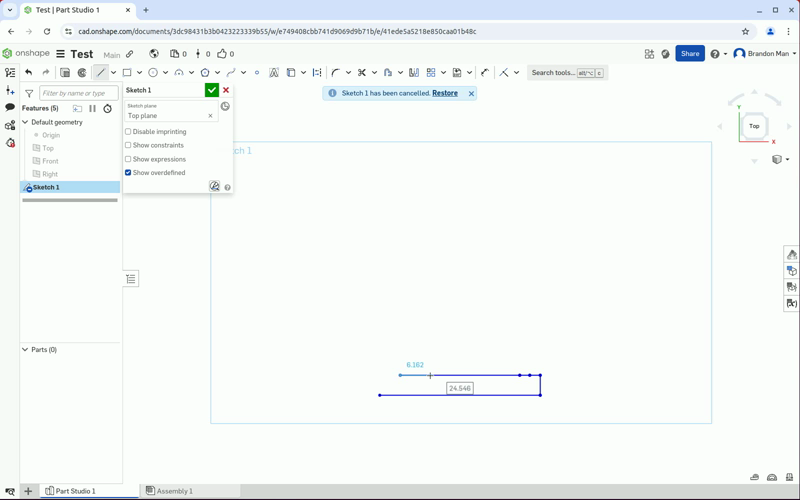
mouse_move(379, 375)
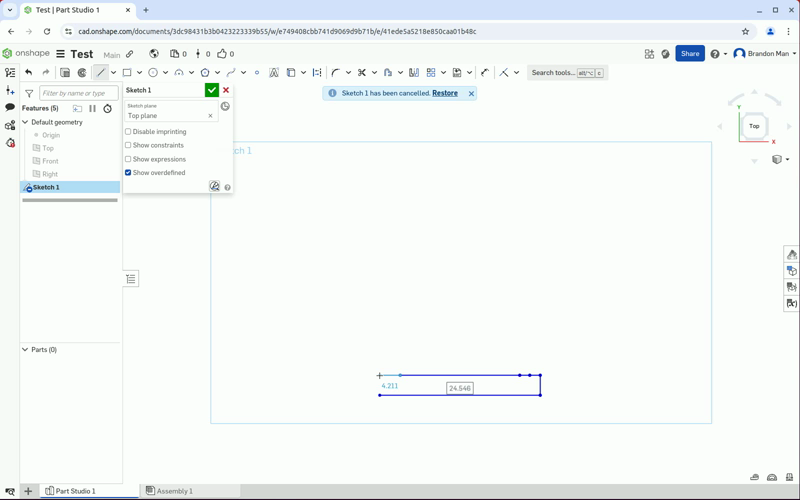
click(379, 375)
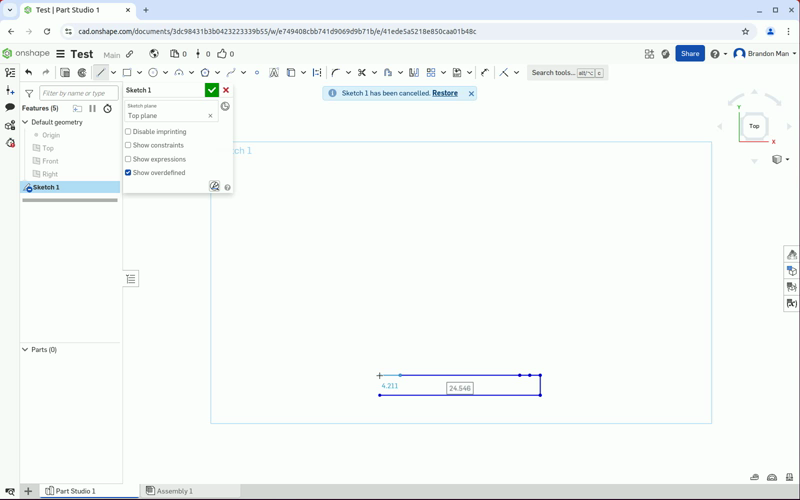
key_up(shift)
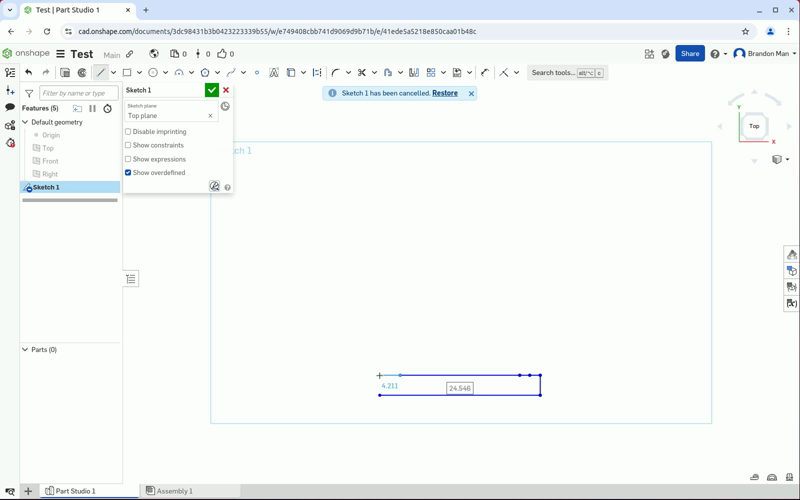
mouse_move(409, 375)
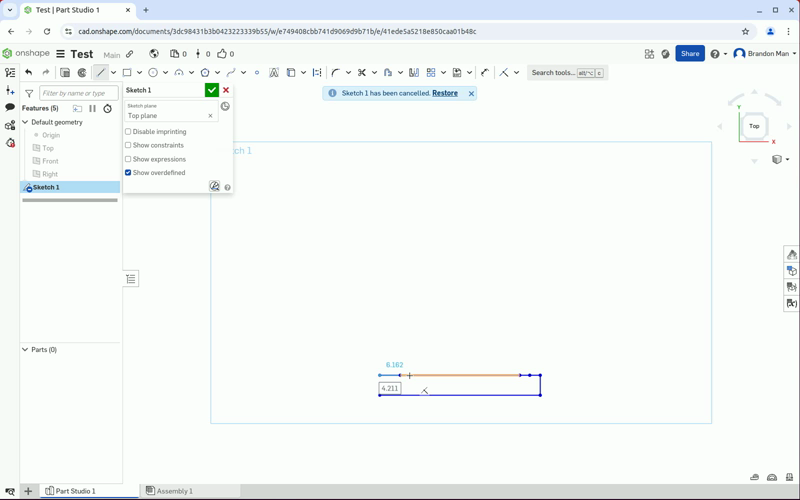
key_down(shift)
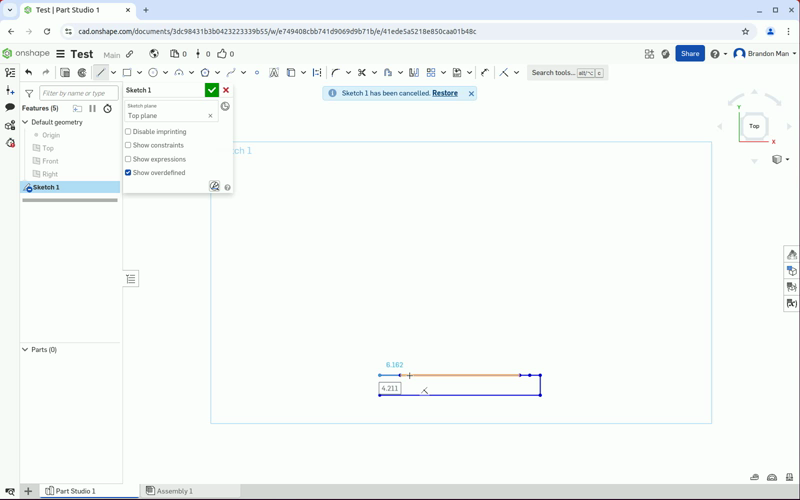
mouse_move(379, 395)
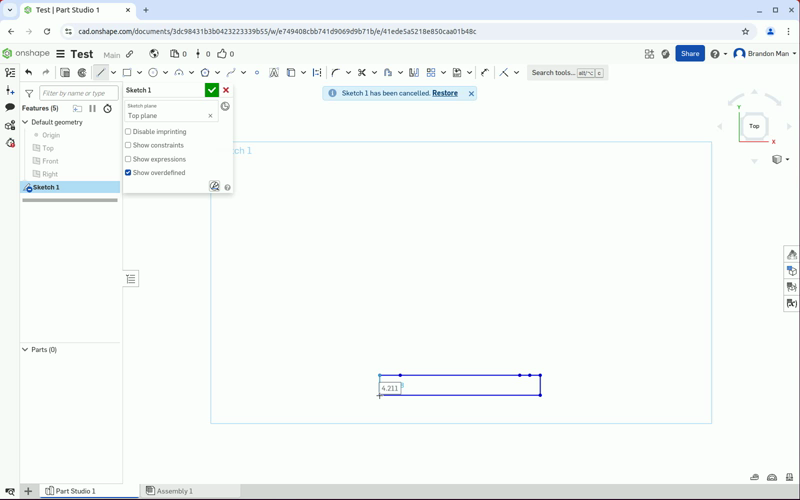
key_up(shift)
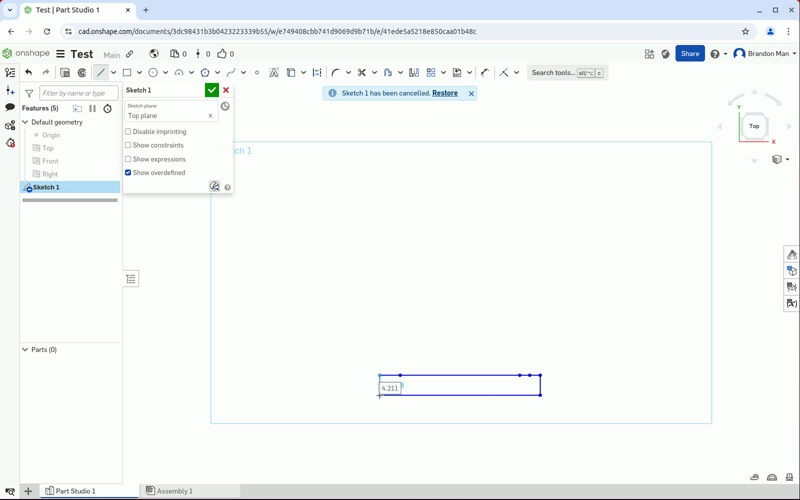
click(379, 395)
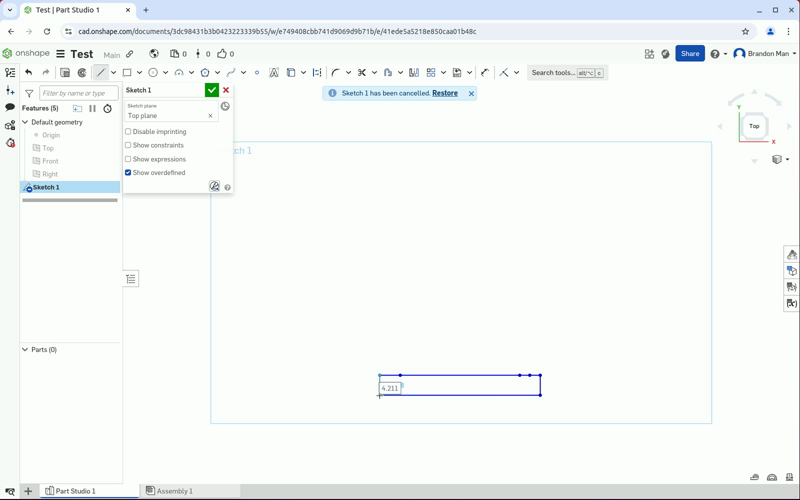
key(esc)
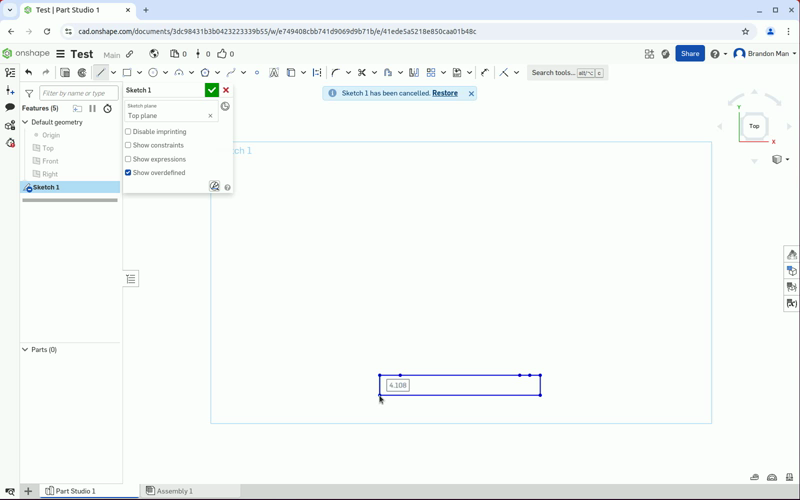
mouse_move(405, 379)
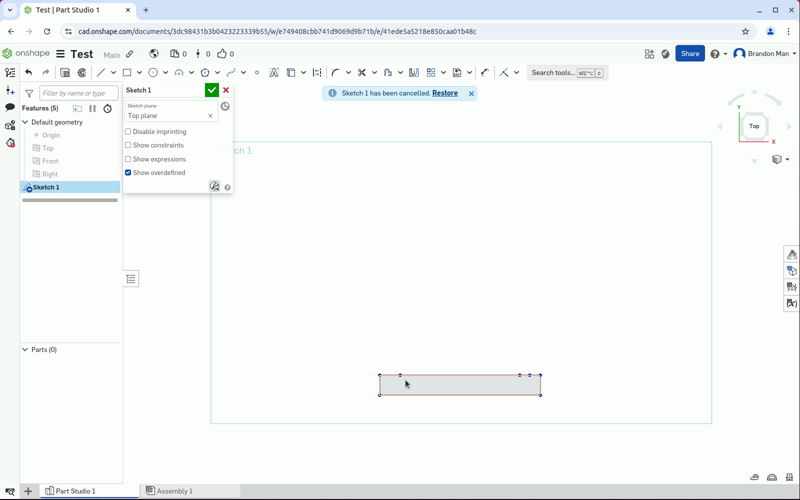
click(405, 379)
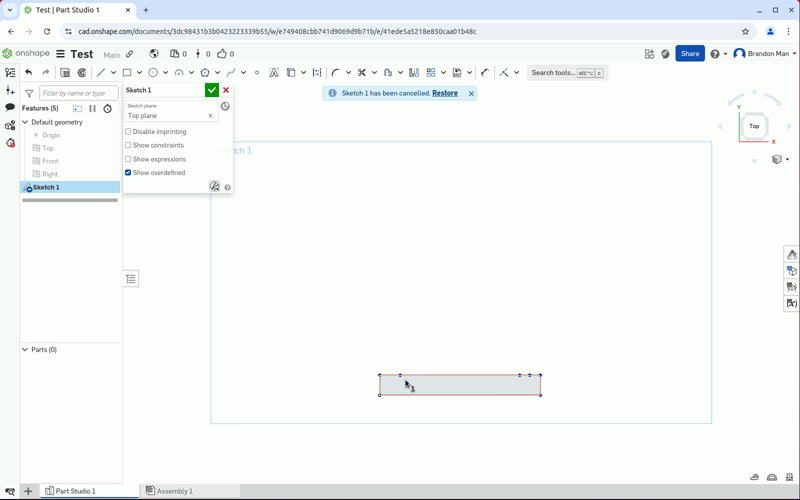
mouse_move(73, 352)
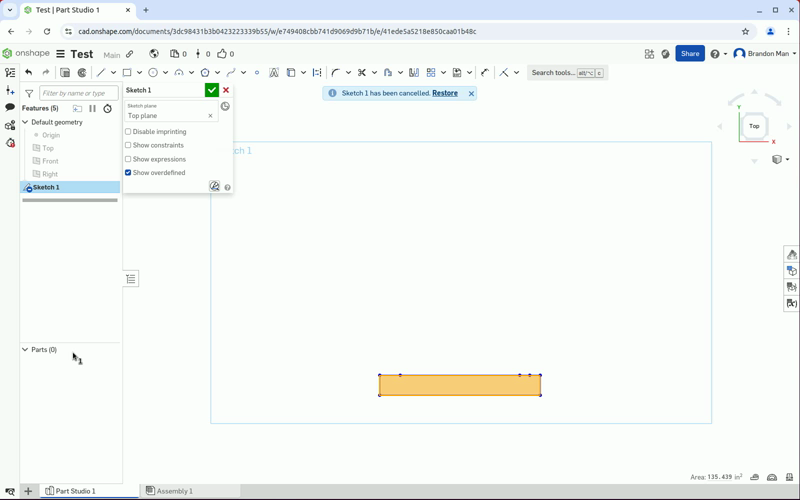
key(shift+y)
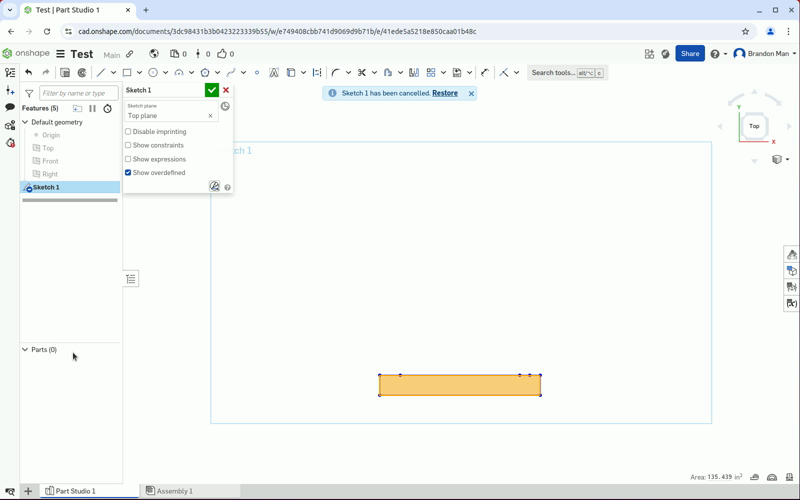
key(shift+e)
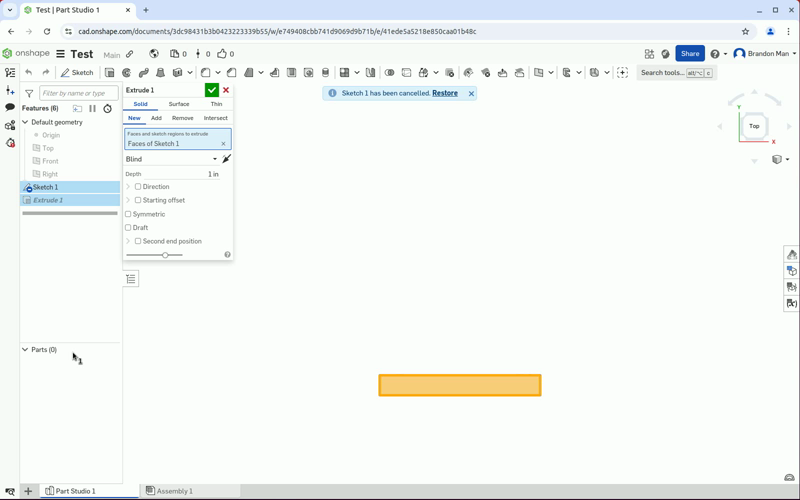
mouse_move(143, 106)
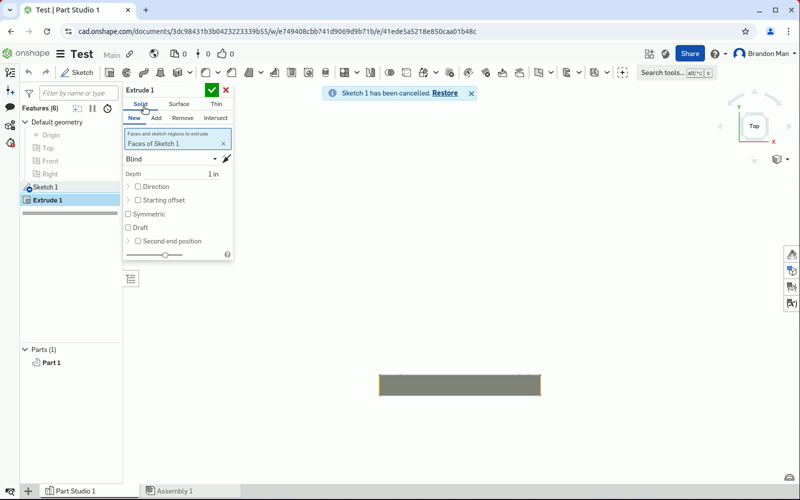
click(143, 106)
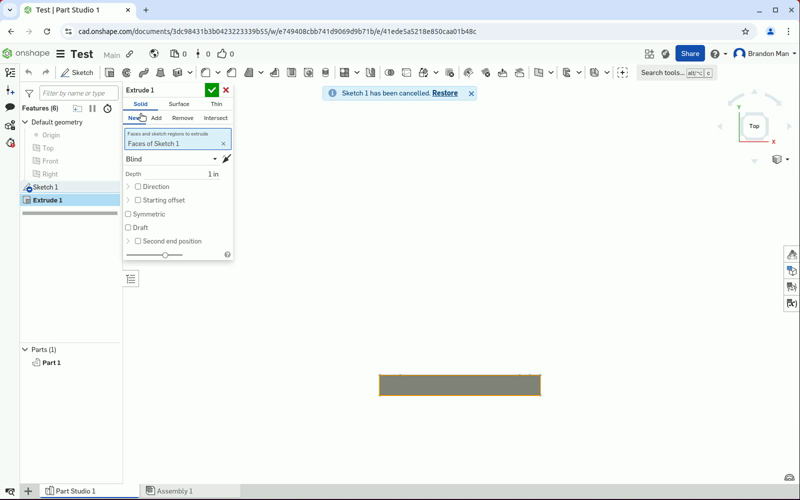
mouse_move(137, 120)
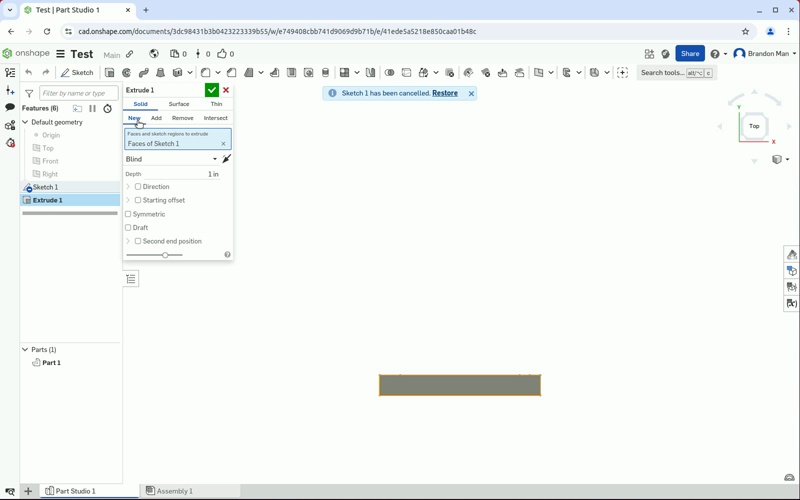
click(137, 120)
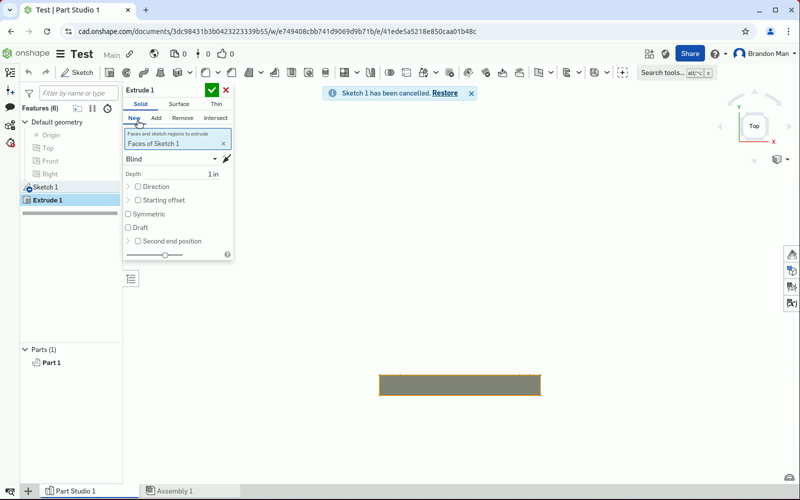
key(tab, 4)
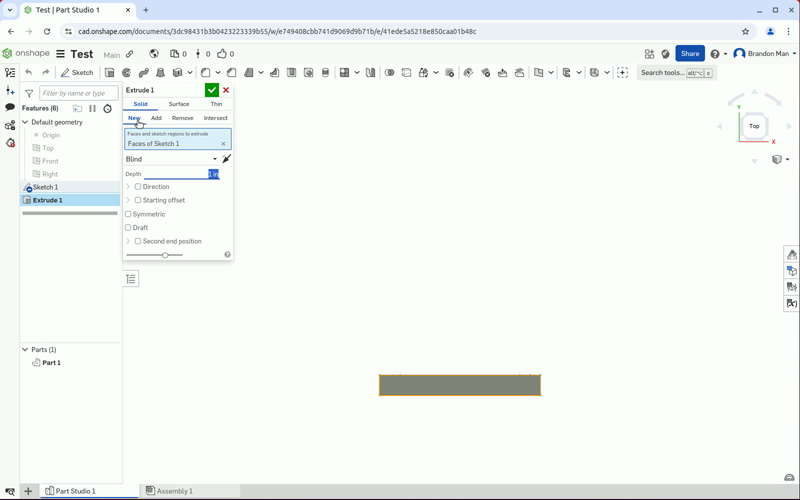
text(0.963)
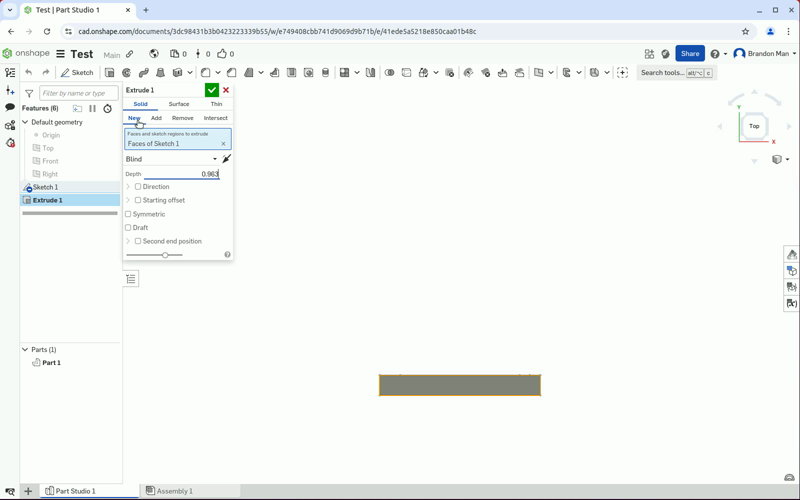
key(enter)
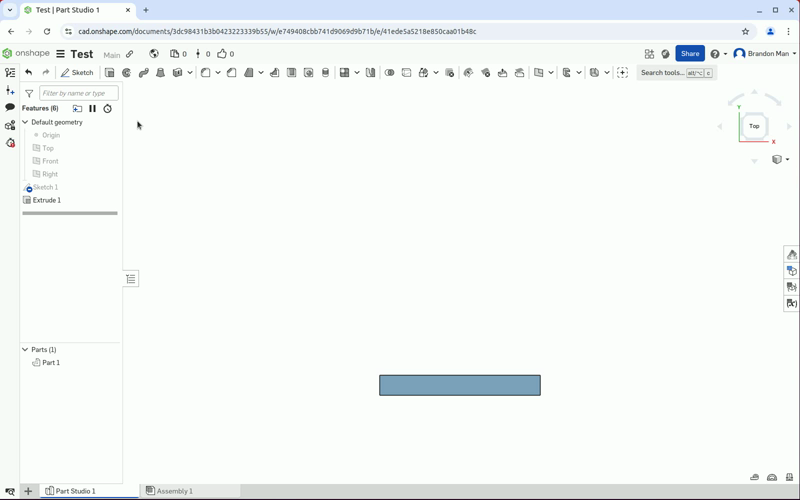
key(shift+h)
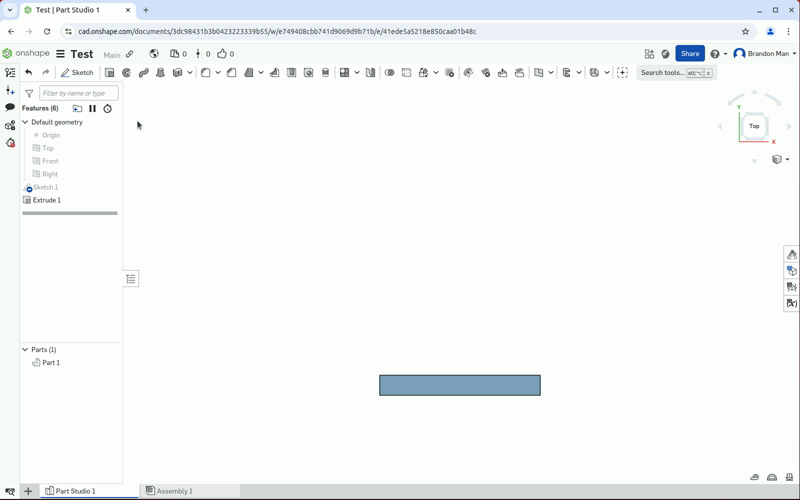
key(shift+h)
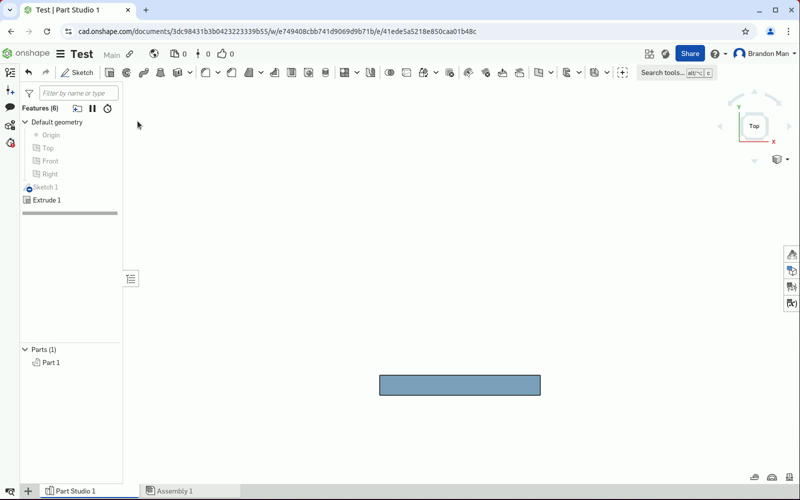
mouse_move(73, 189)
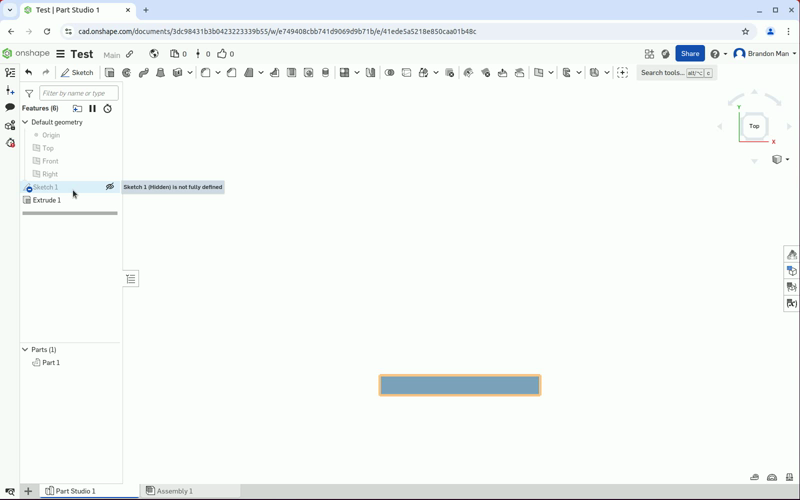
click(73, 189)
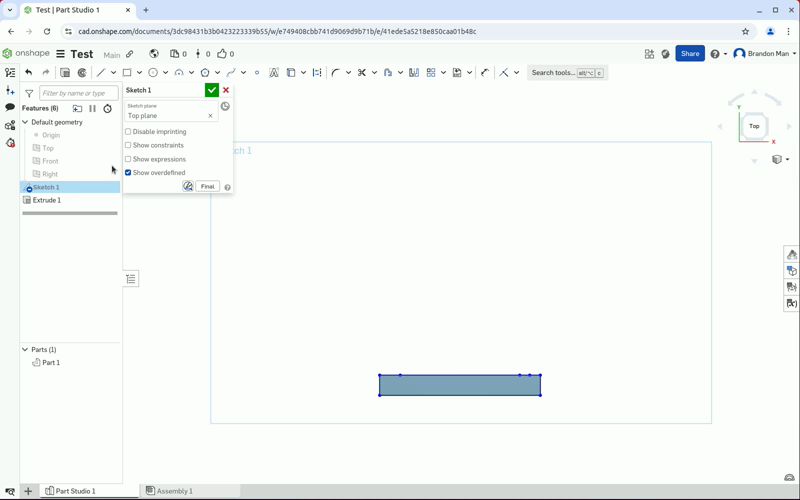
mouse_move(229, 92)
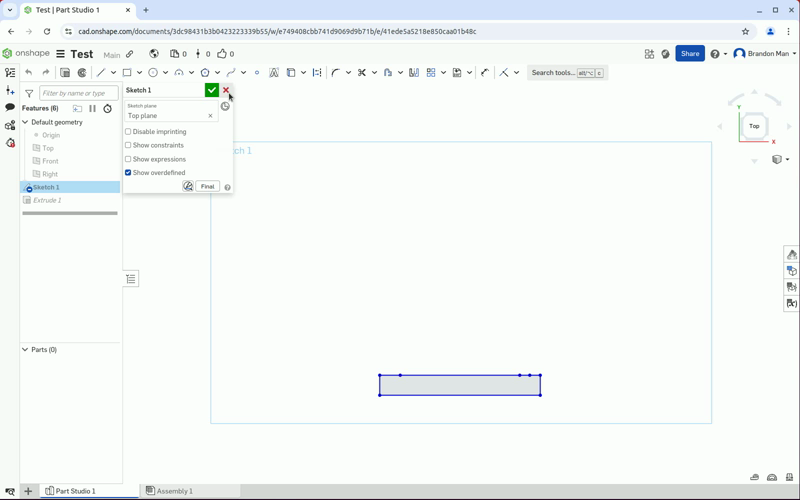
click(229, 92)
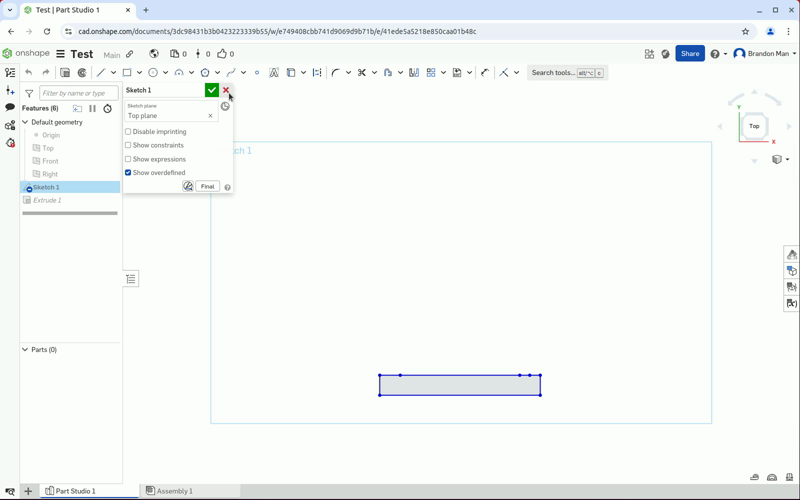
key(shift+s)
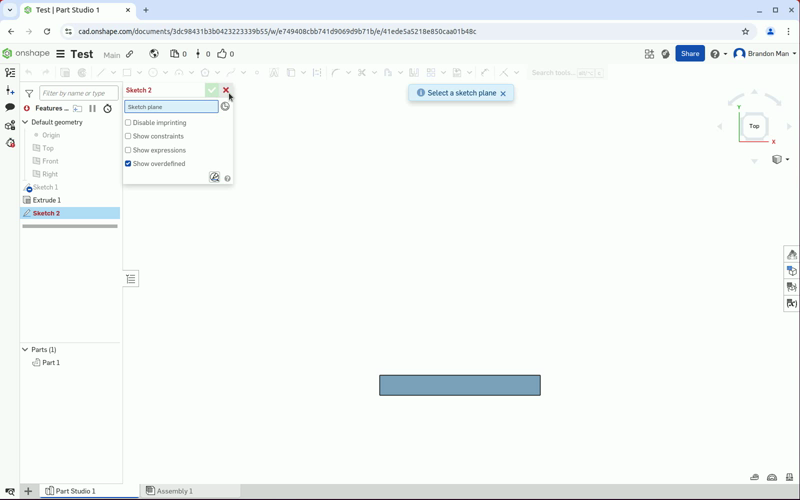
mouse_move(73, 150)
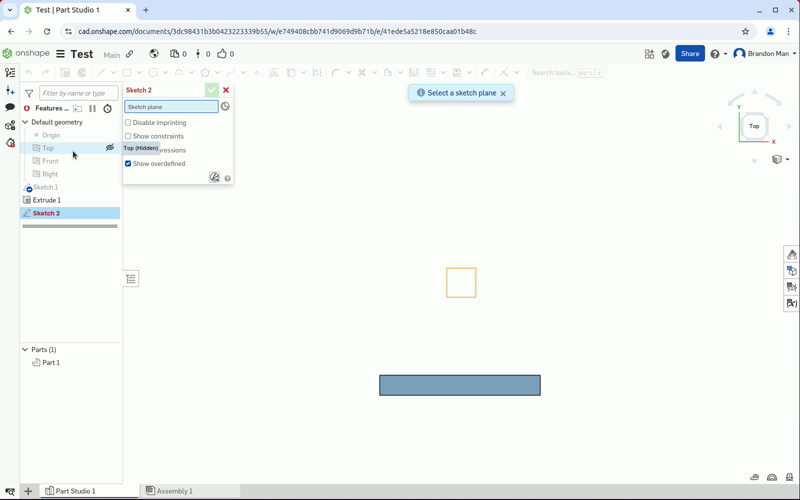
click(73, 150)
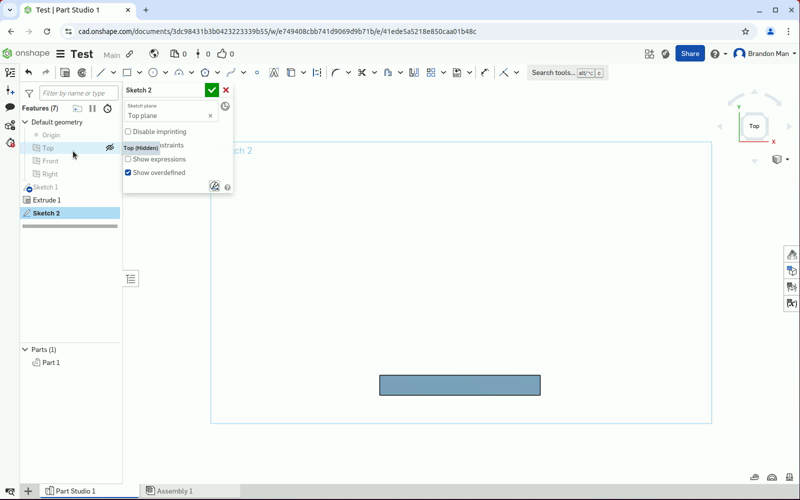
mouse_move(73, 352)
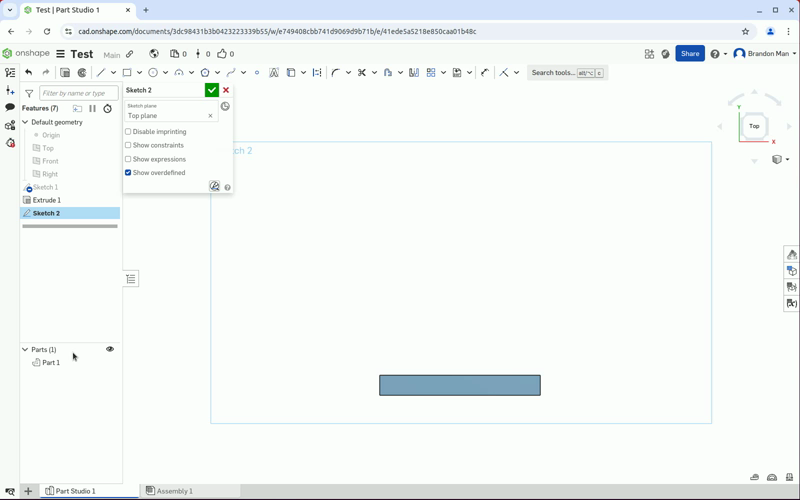
key(y)
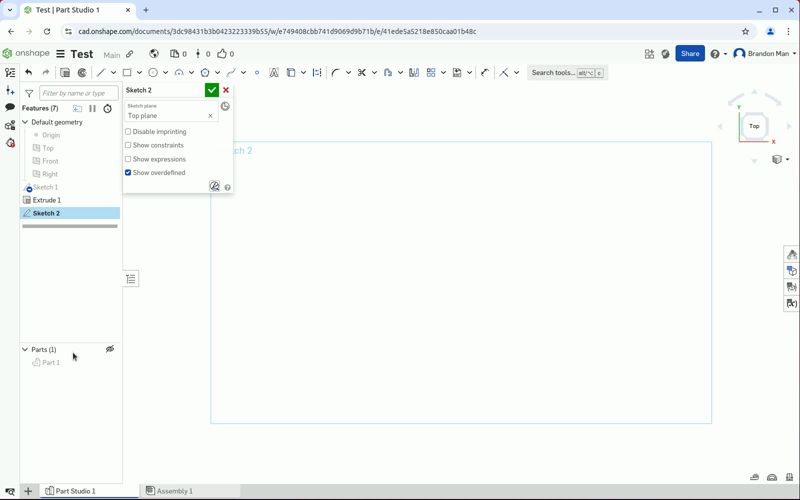
key(l)
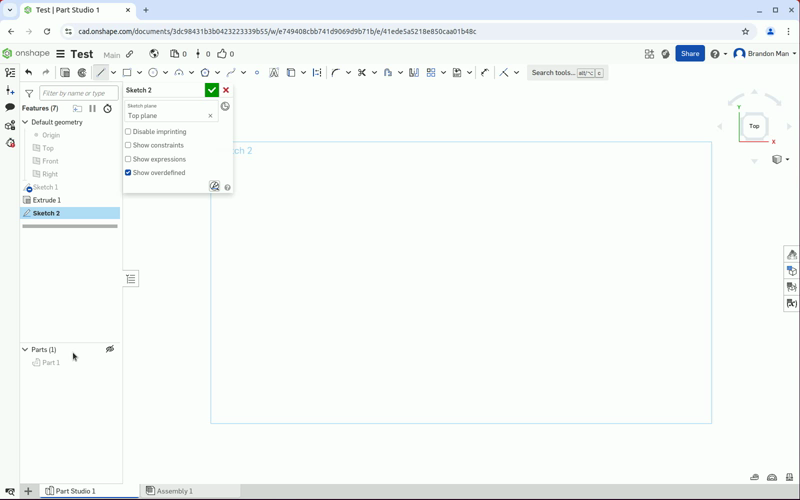
key_down(shift)
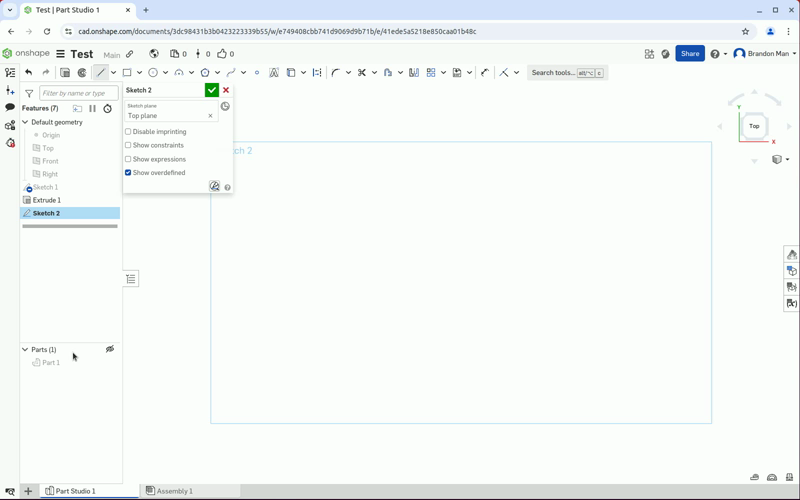
mouse_move(379, 190)
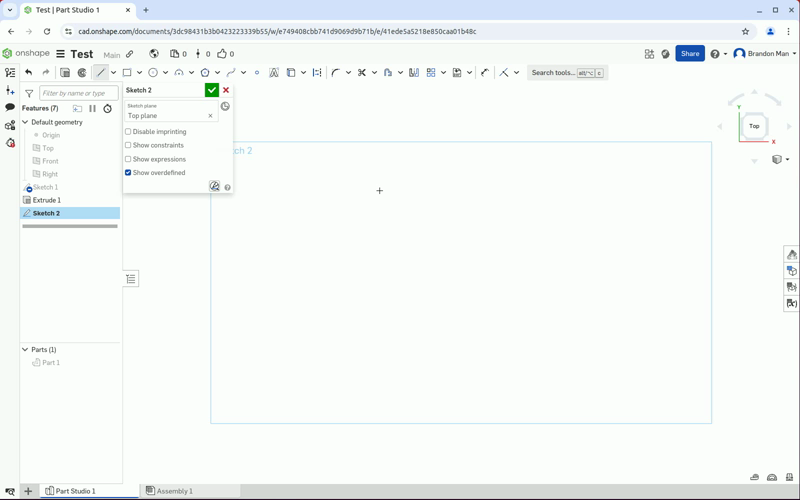
click(379, 190)
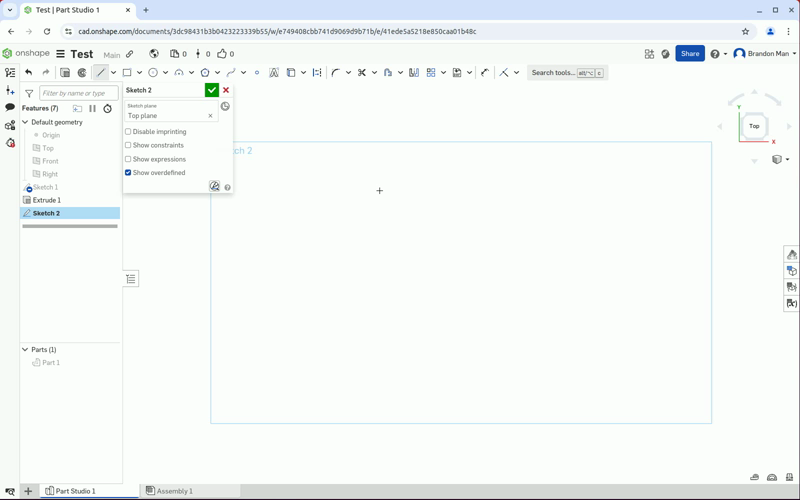
key_up(shift)
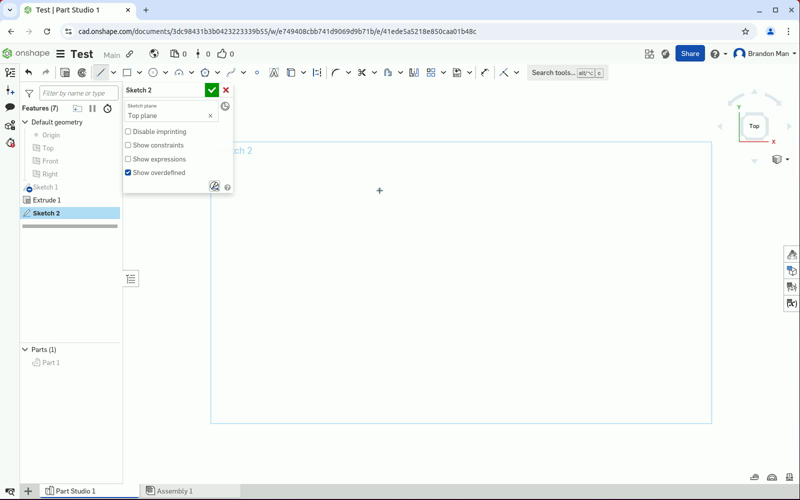
key_down(shift)
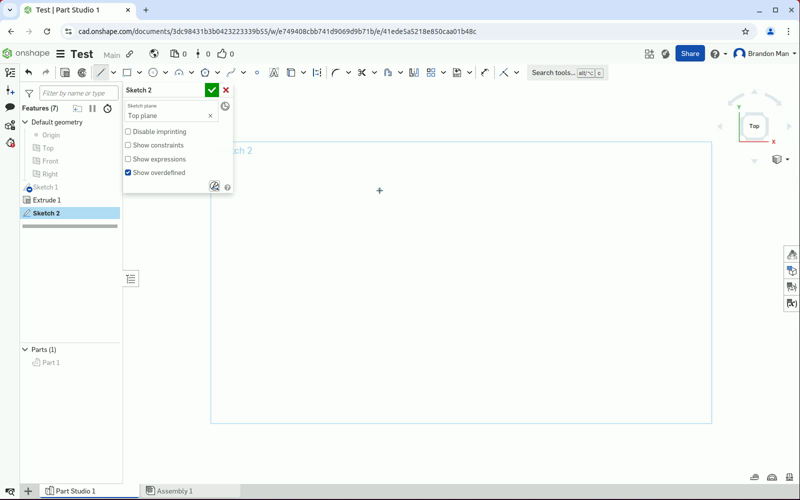
mouse_move(409, 190)
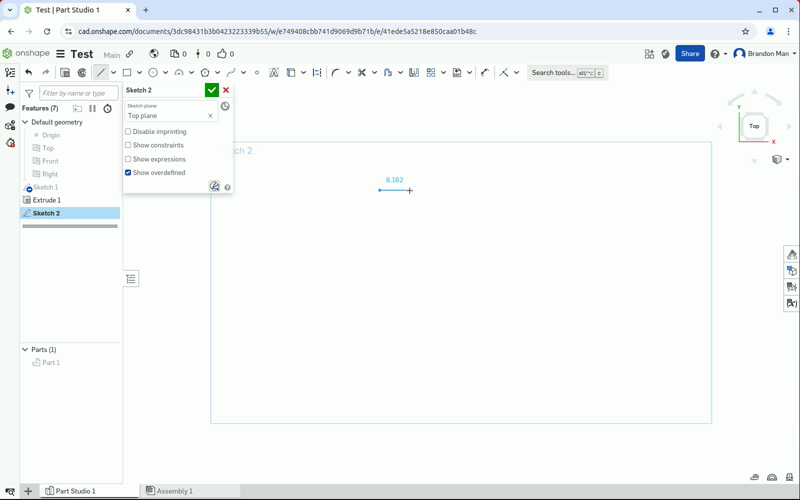
mouse_move(400, 190)
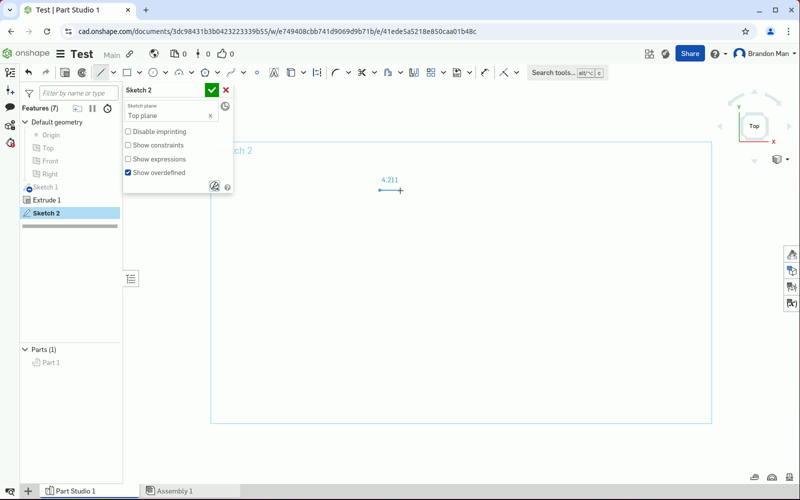
click(400, 190)
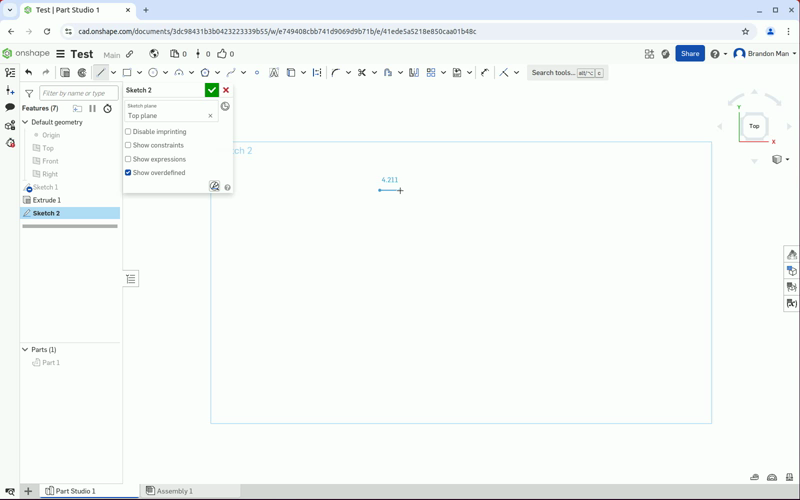
key_up(shift)
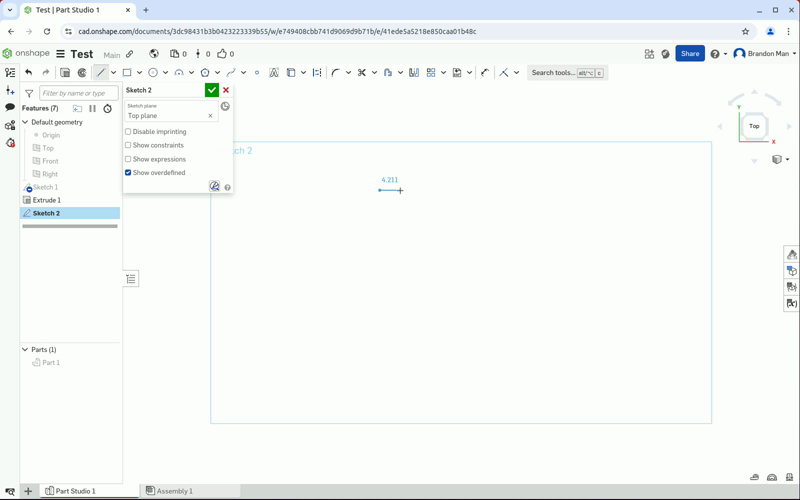
key_down(shift)
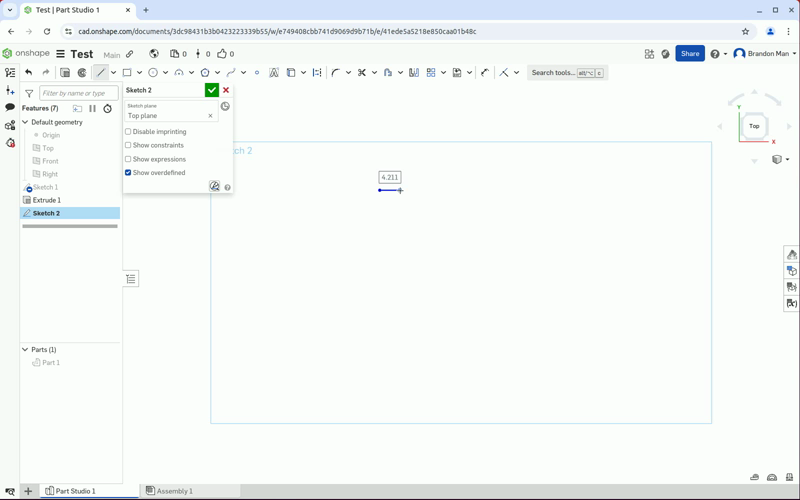
mouse_move(519, 190)
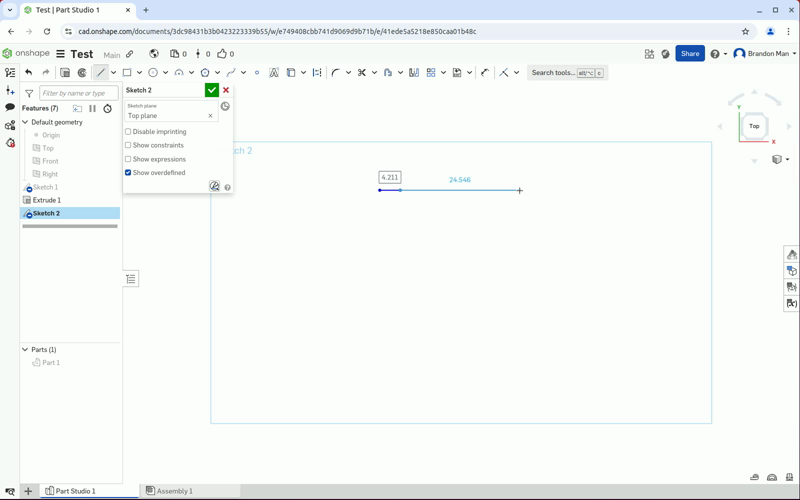
click(519, 190)
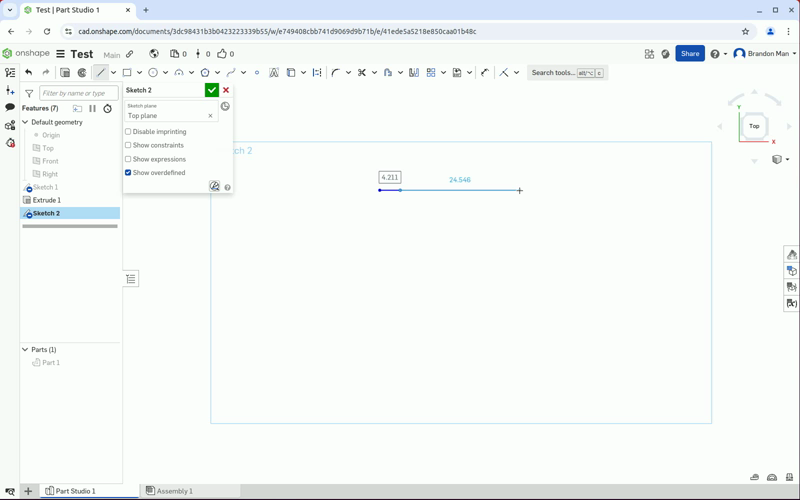
key_up(shift)
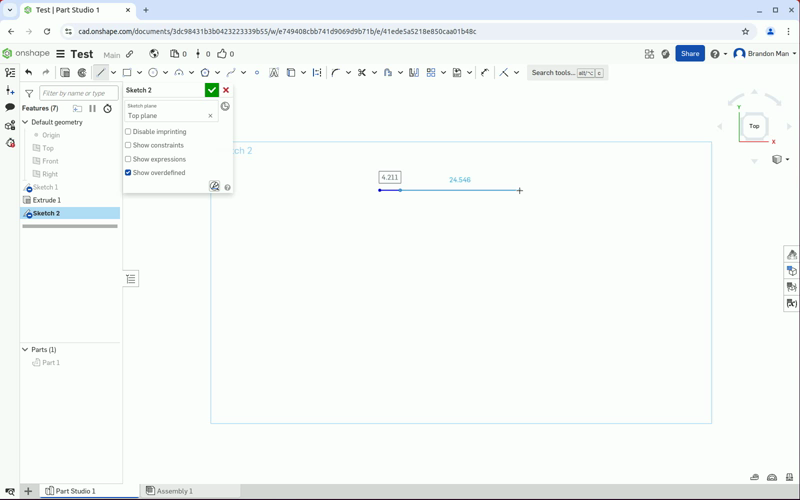
key_down(shift)
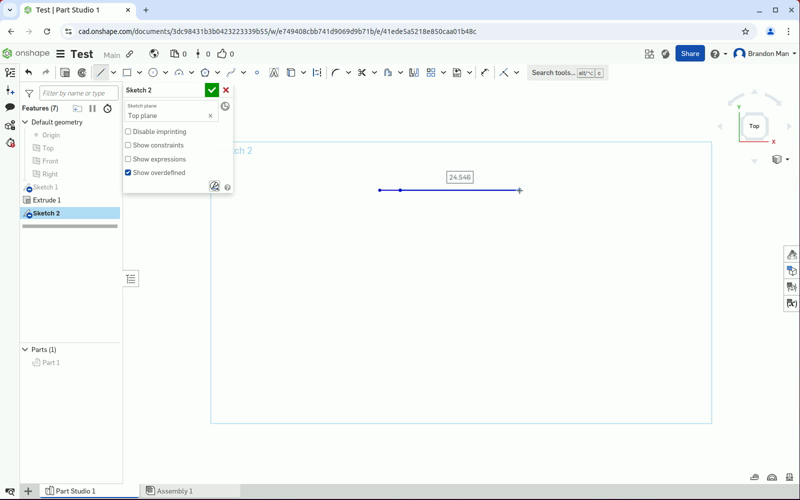
mouse_move(549, 190)
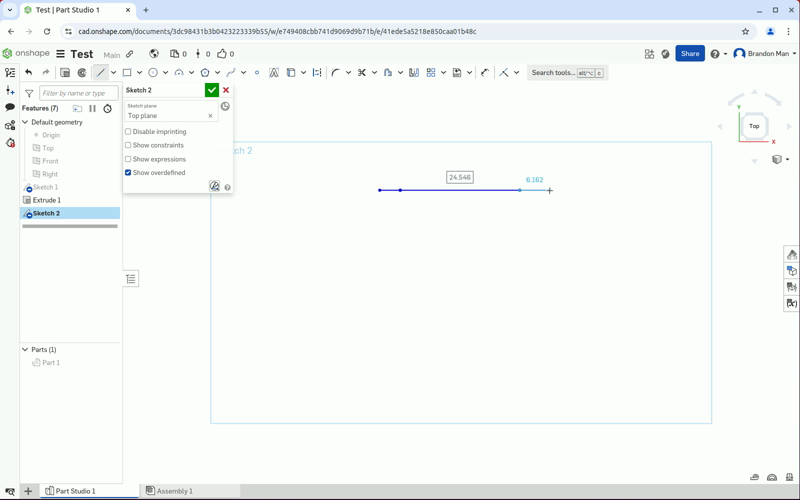
mouse_move(529, 190)
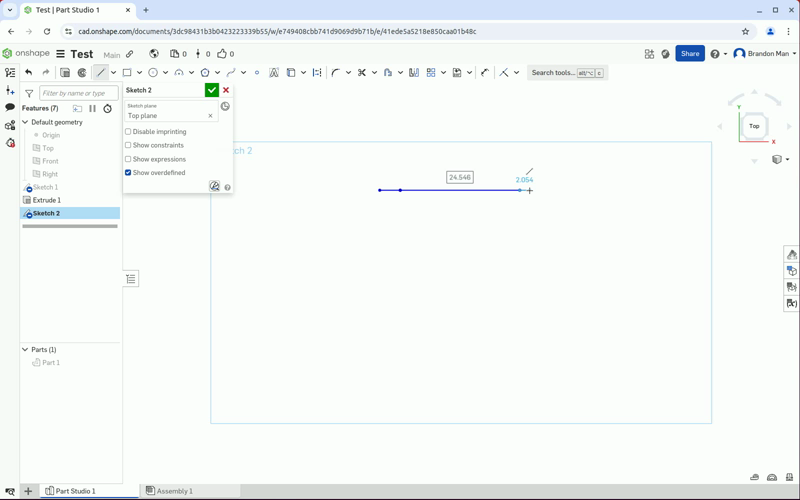
click(529, 190)
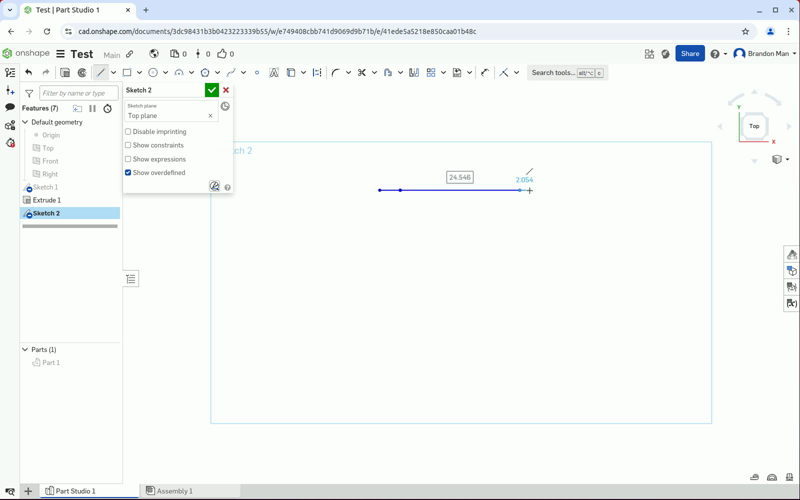
key_up(shift)
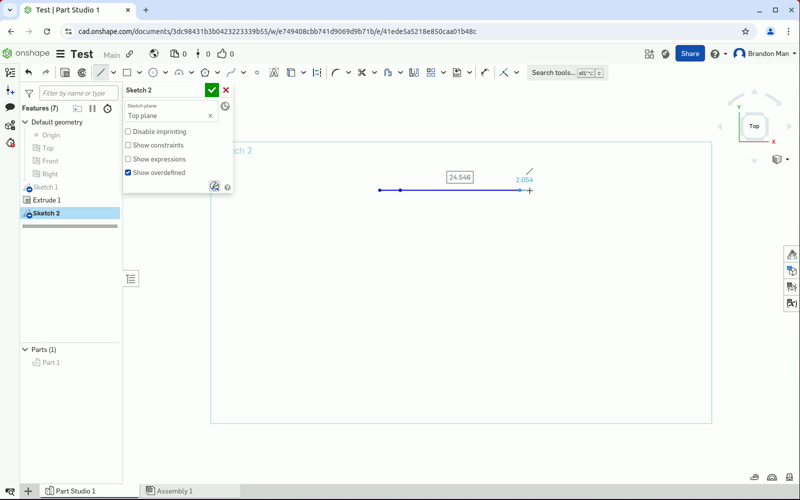
key_down(shift)
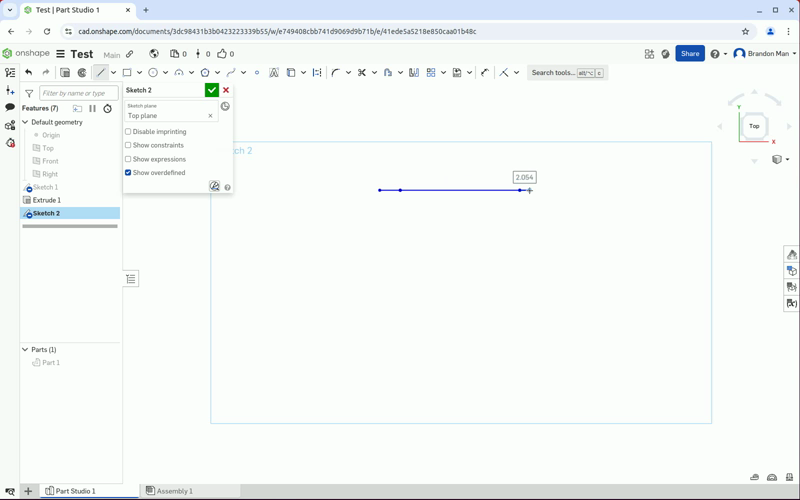
mouse_move(559, 190)
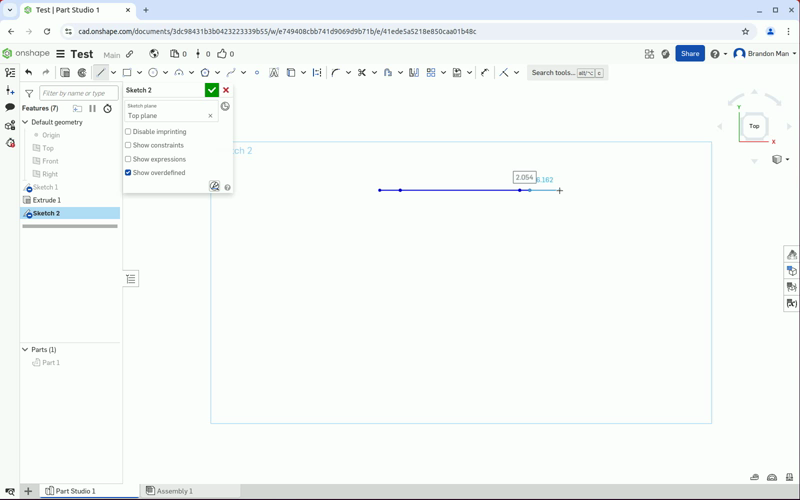
mouse_move(540, 190)
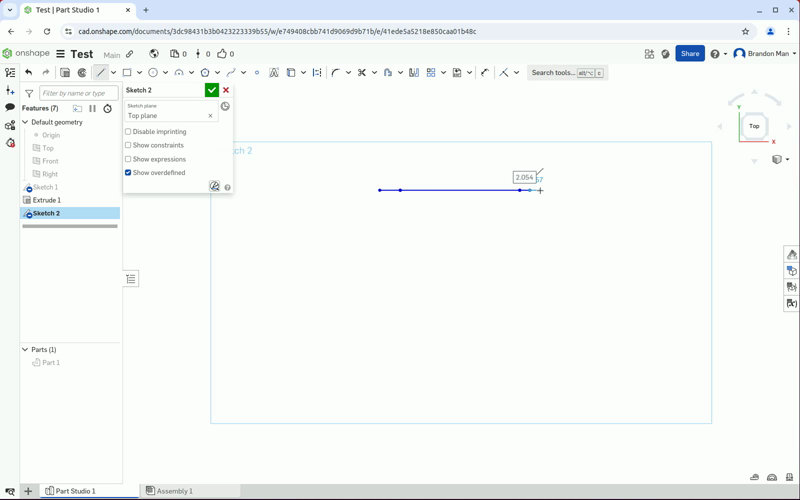
click(540, 190)
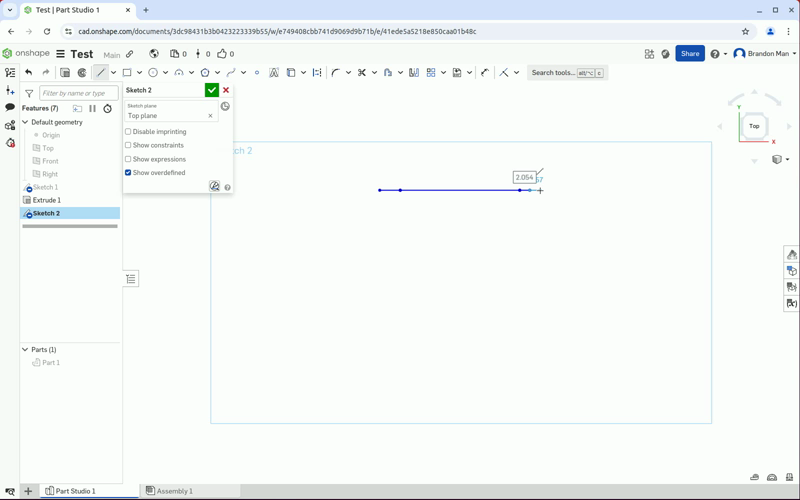
key_up(shift)
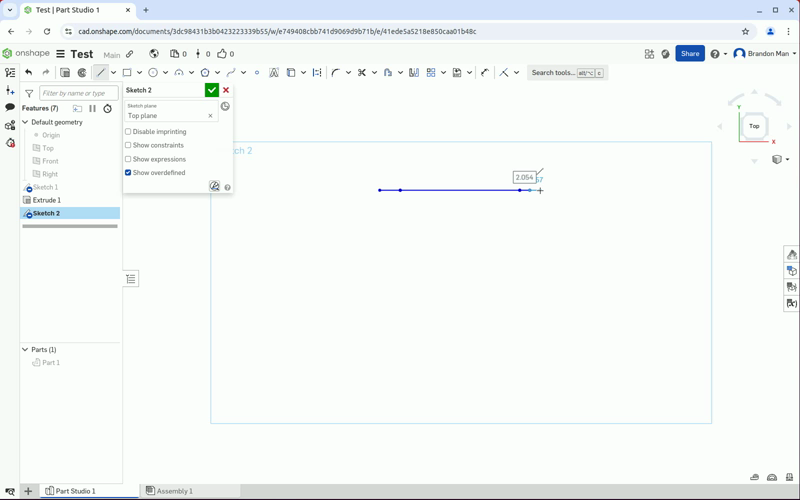
key_down(shift)
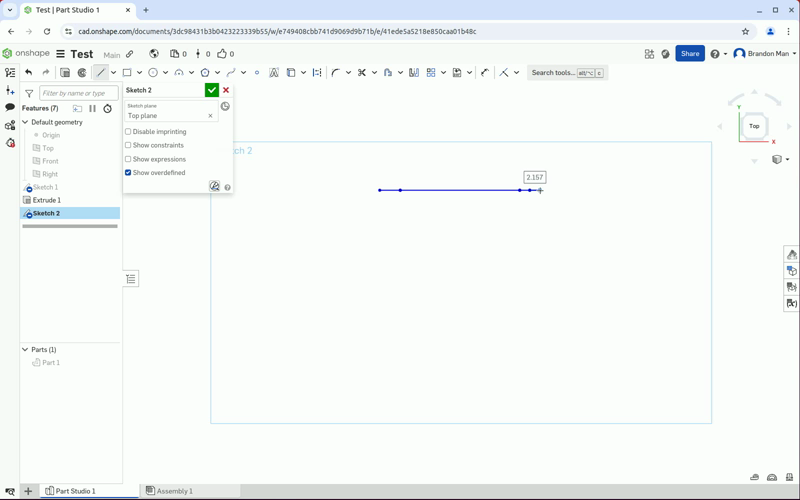
mouse_move(570, 190)
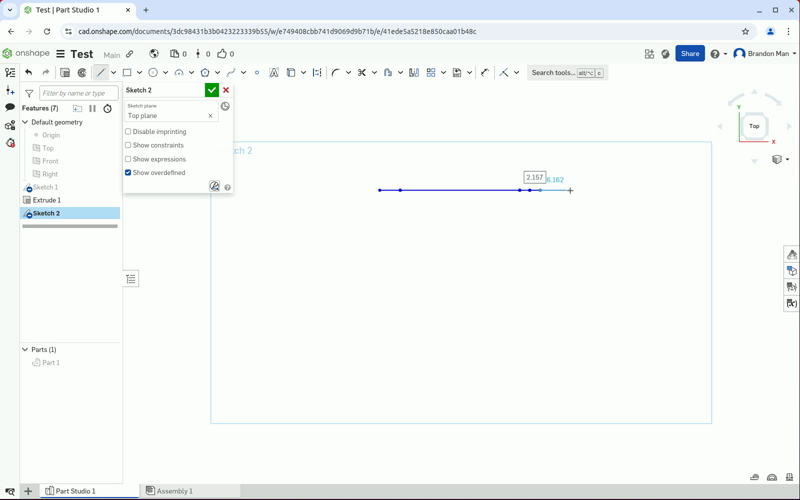
mouse_move(540, 170)
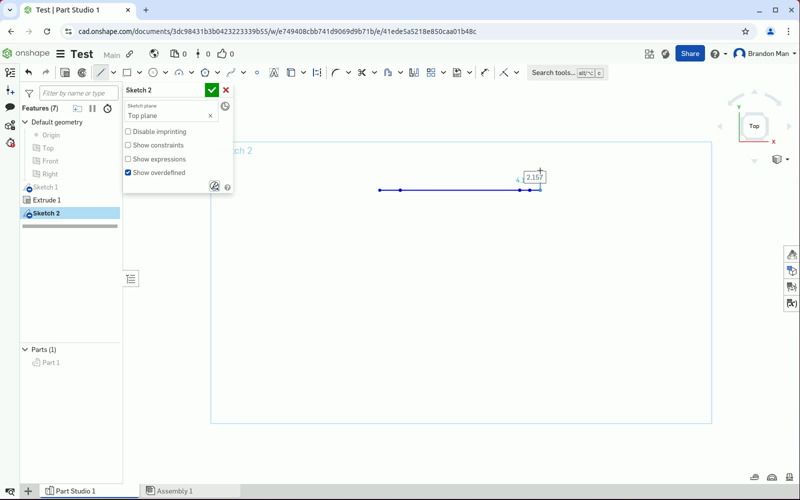
click(540, 170)
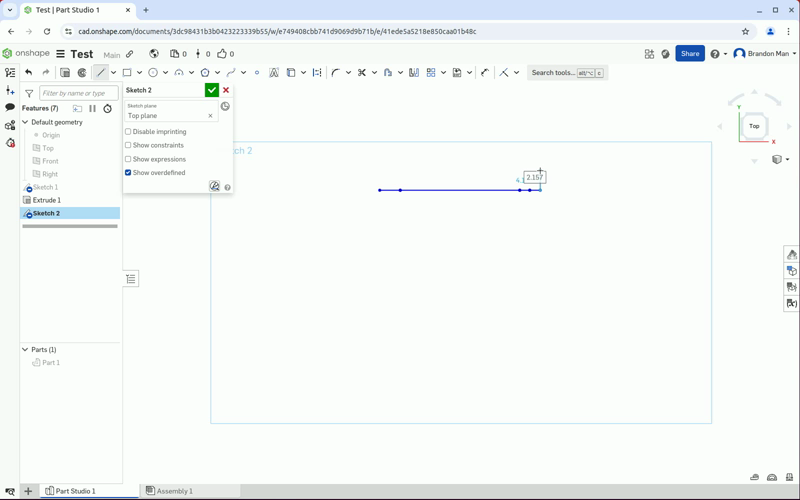
key_up(shift)
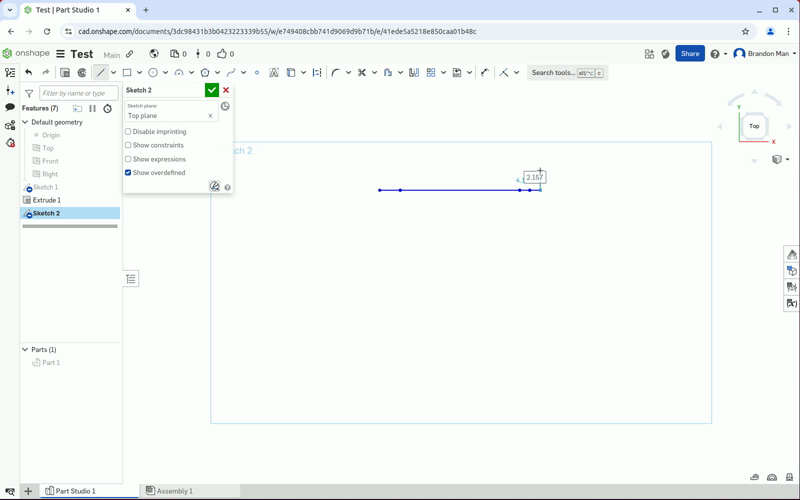
key_down(shift)
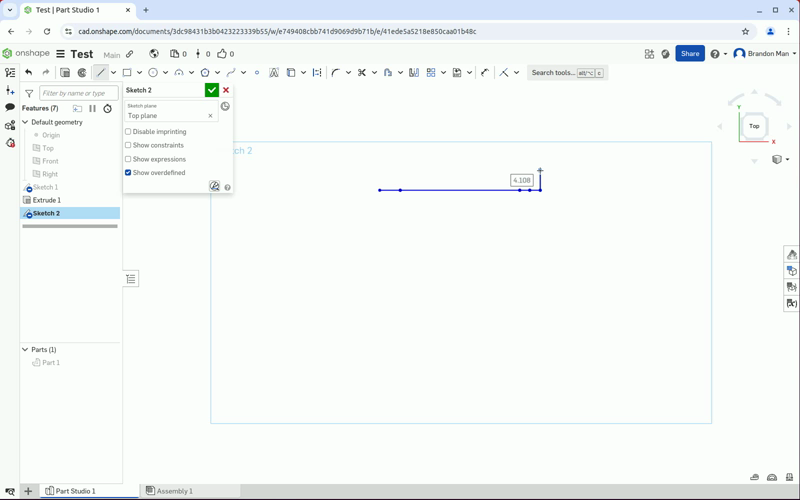
mouse_move(379, 170)
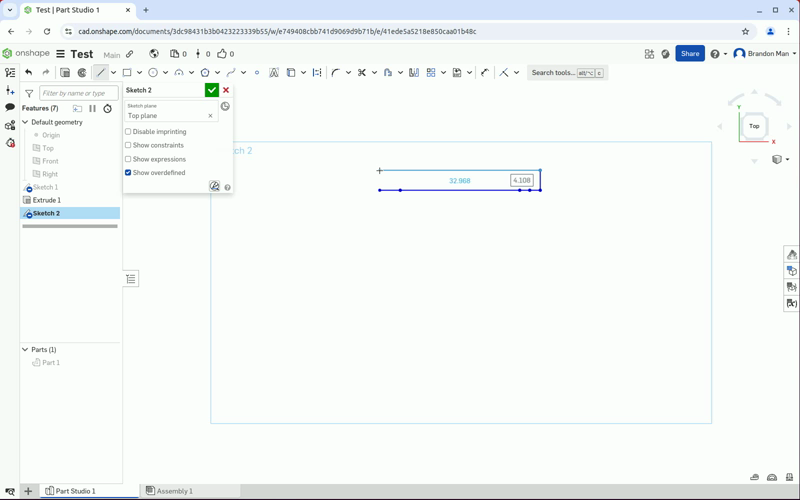
click(379, 170)
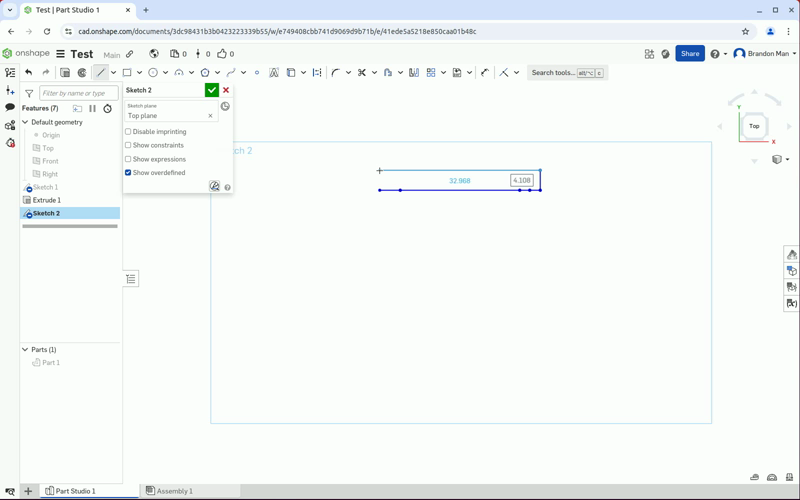
key_up(shift)
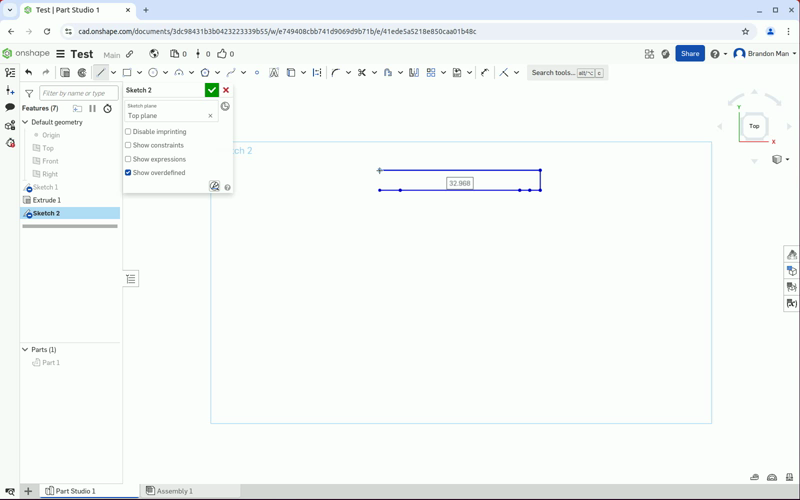
mouse_move(409, 170)
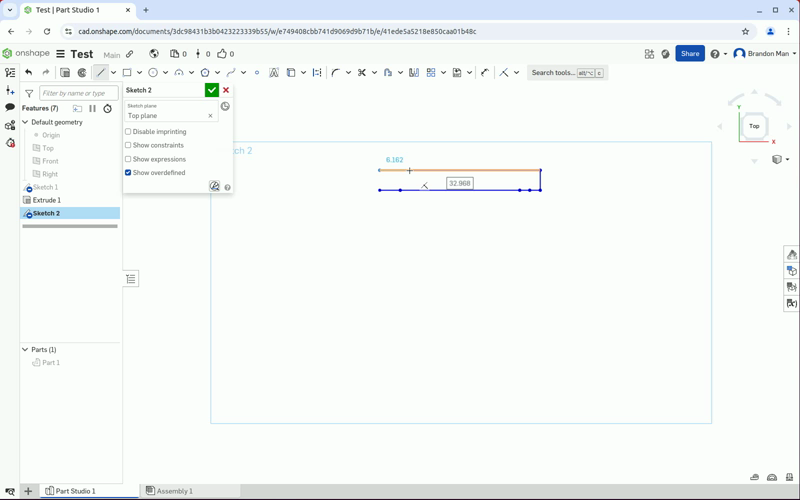
key_down(shift)
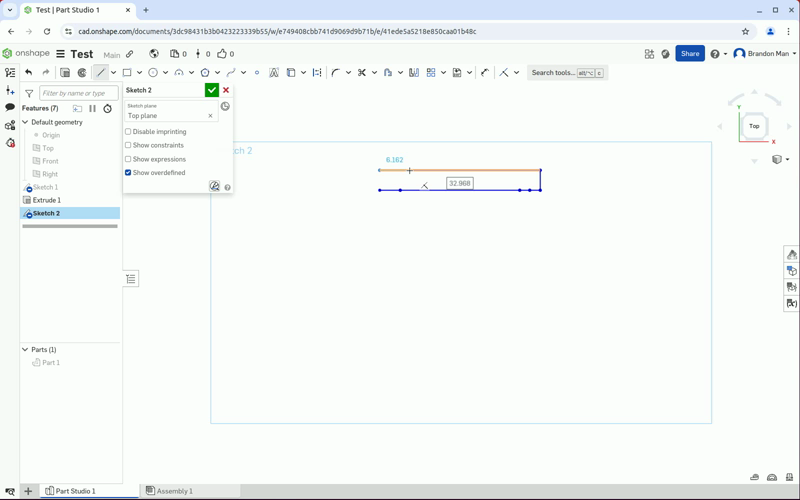
mouse_move(379, 190)
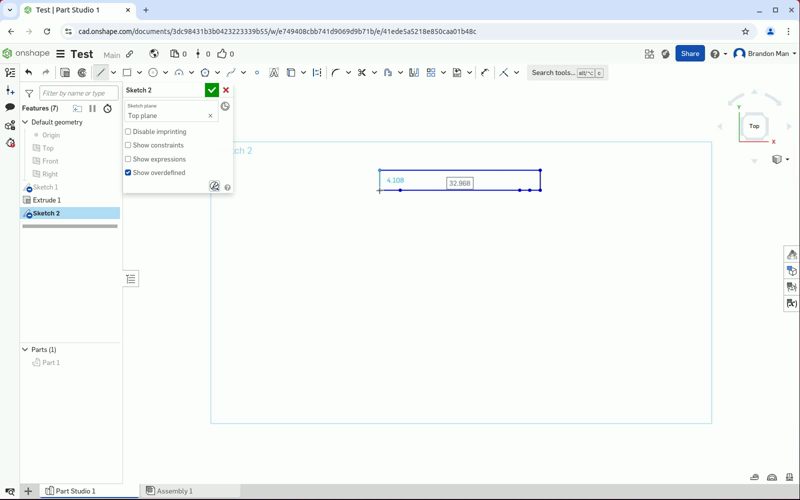
key_up(shift)
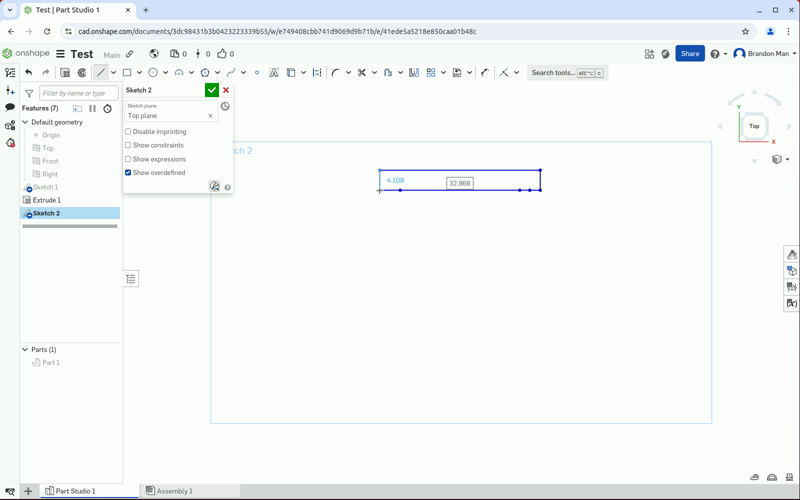
click(379, 190)
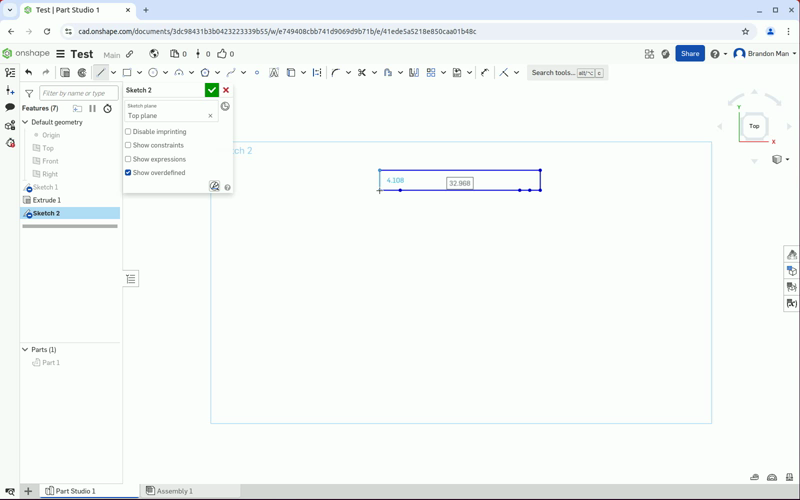
key(esc)
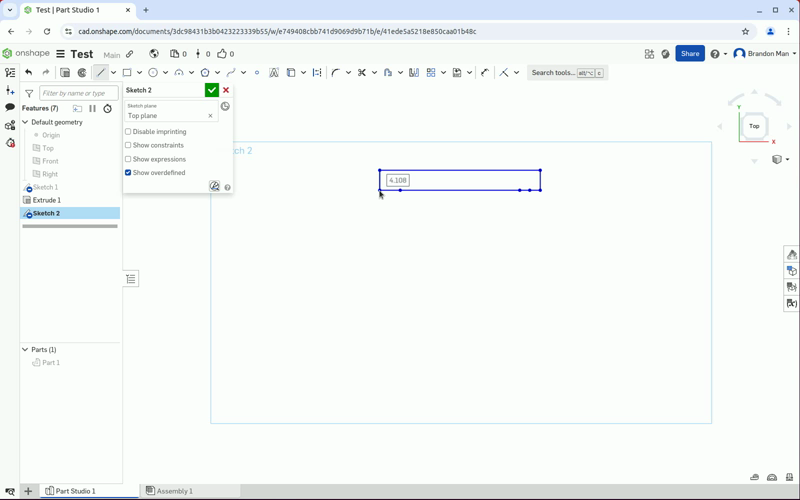
mouse_move(501, 183)
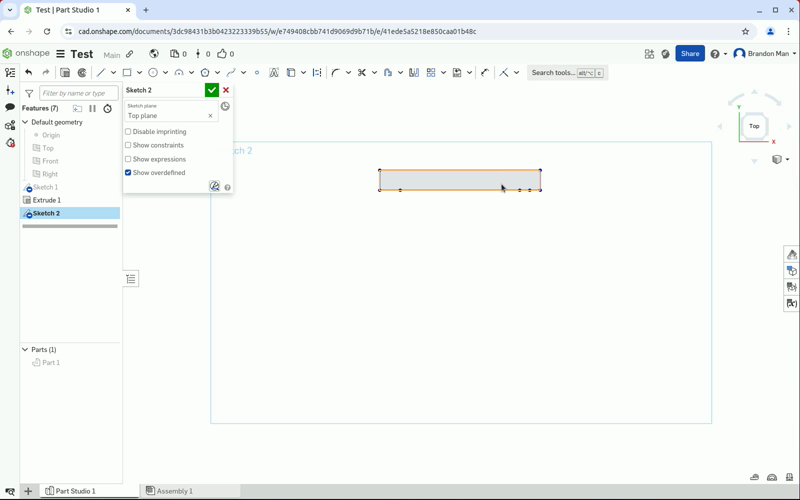
click(501, 183)
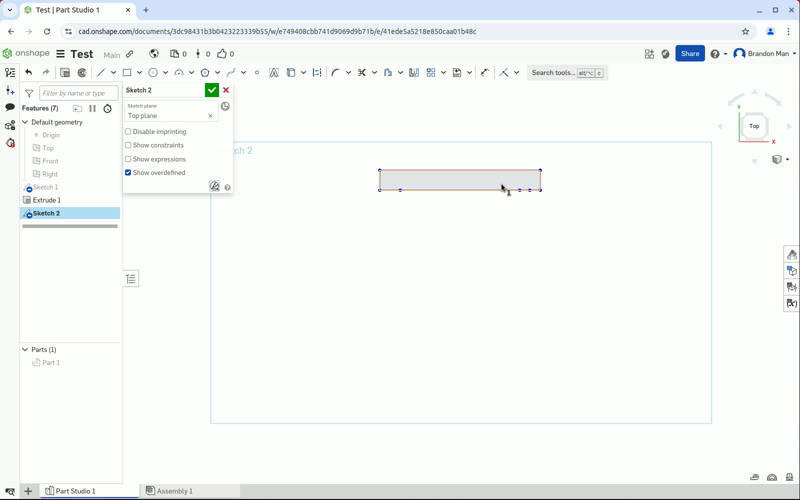
mouse_move(73, 352)
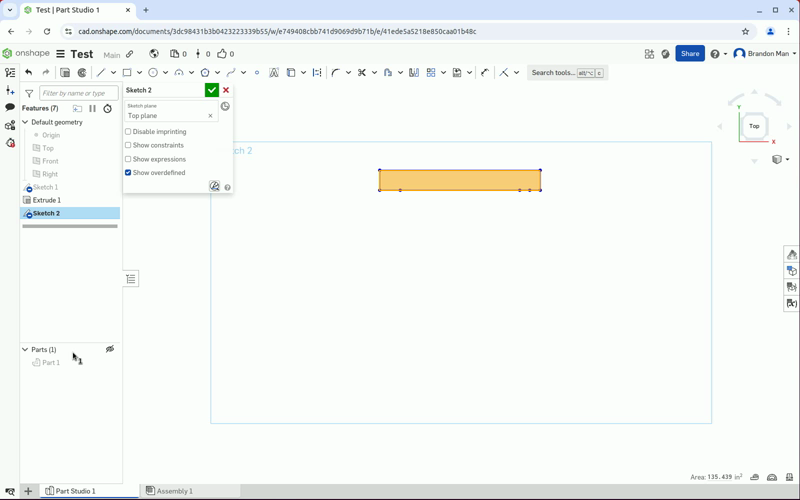
key(shift+y)
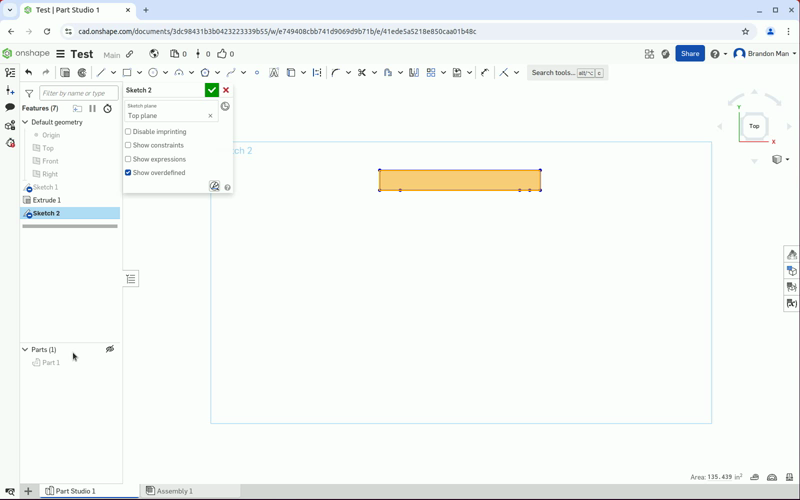
key(shift+e)
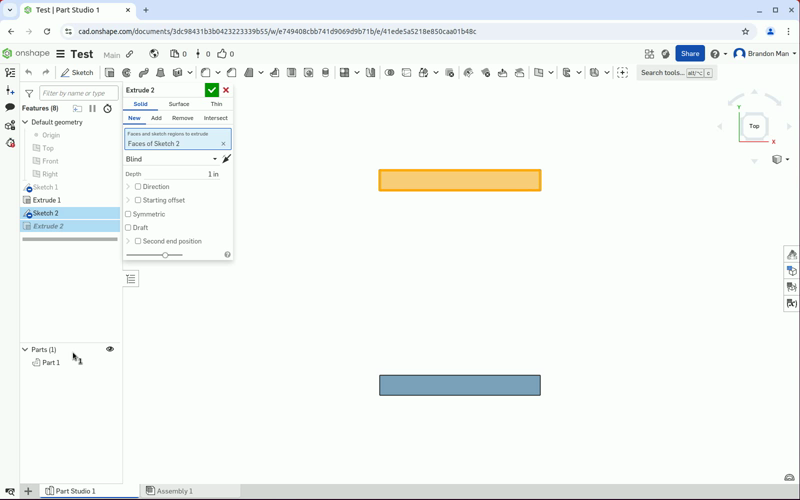
mouse_move(143, 106)
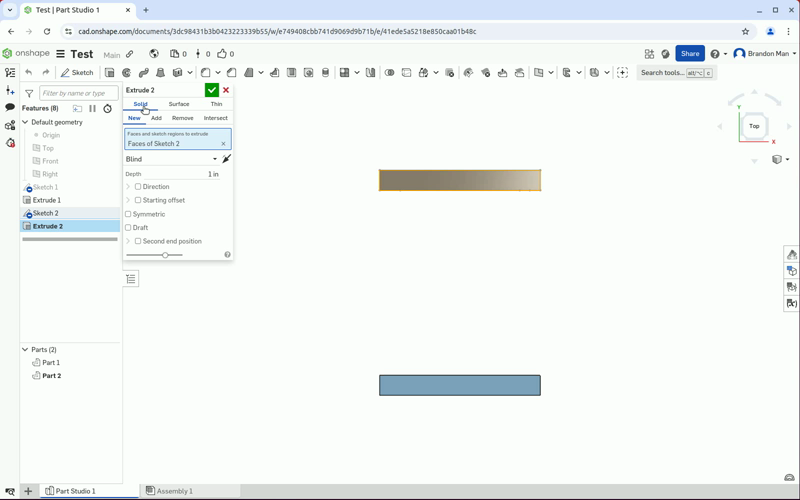
click(143, 106)
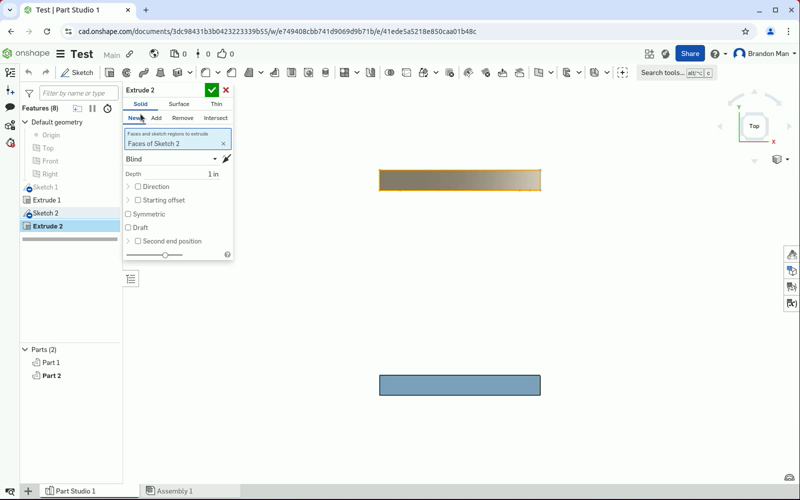
mouse_move(137, 120)
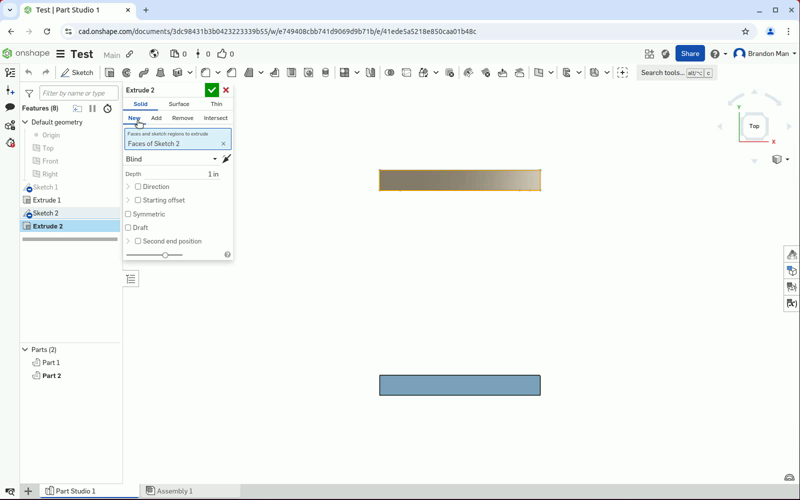
click(137, 120)
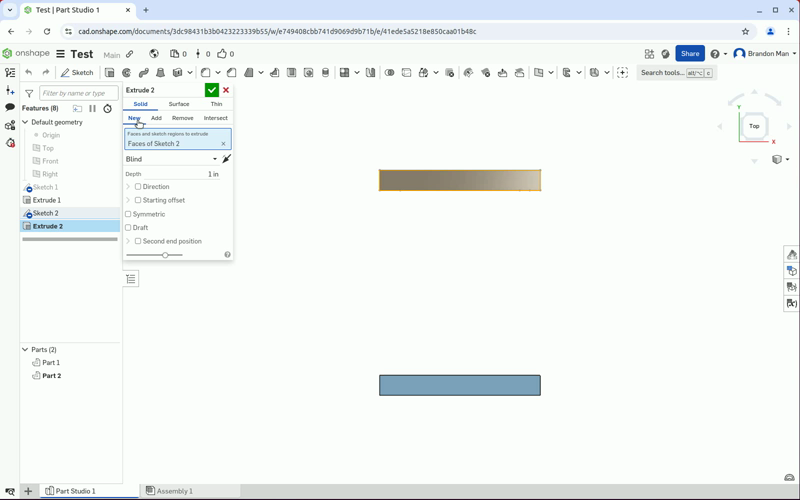
key(tab, 4)
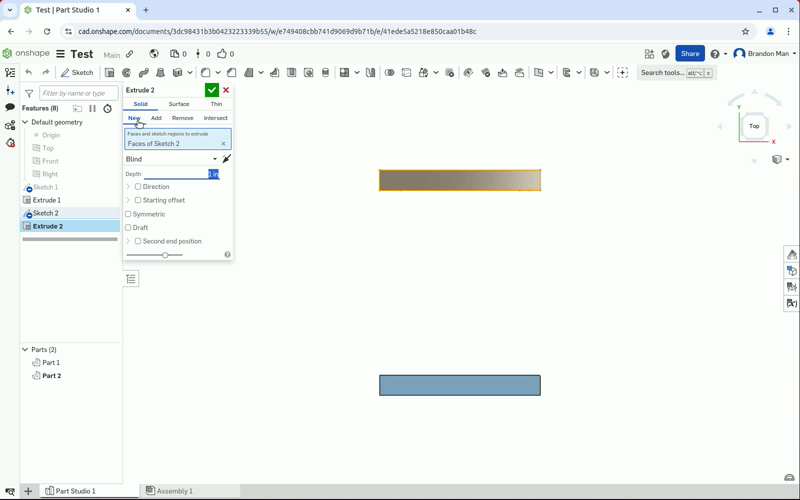
text(0.963)
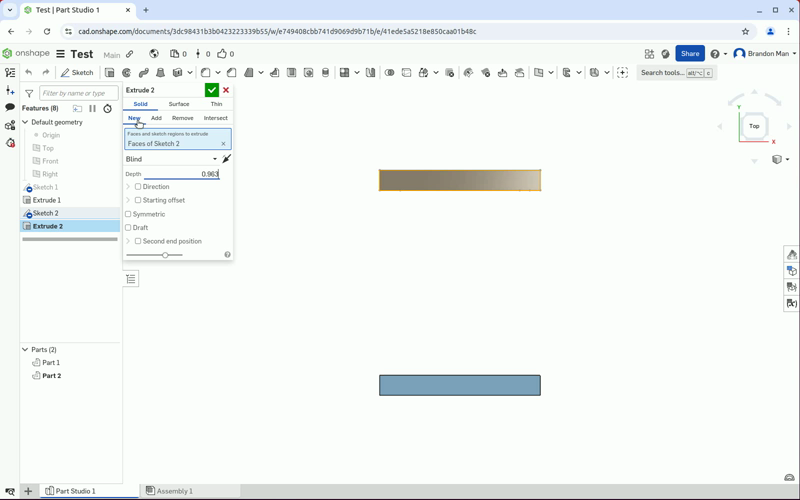
key(enter)
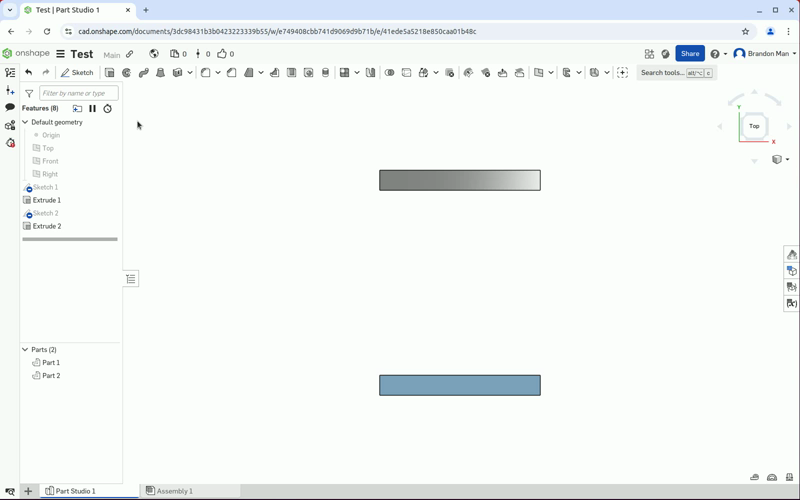
key(shift+h)
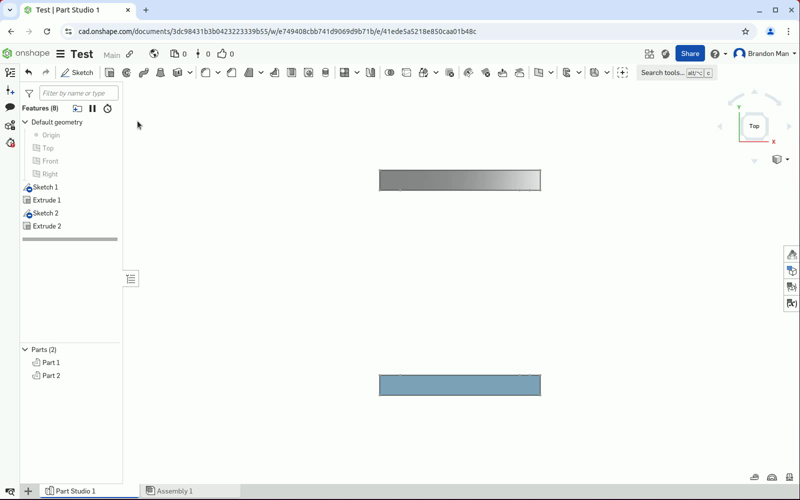
key(shift+h)
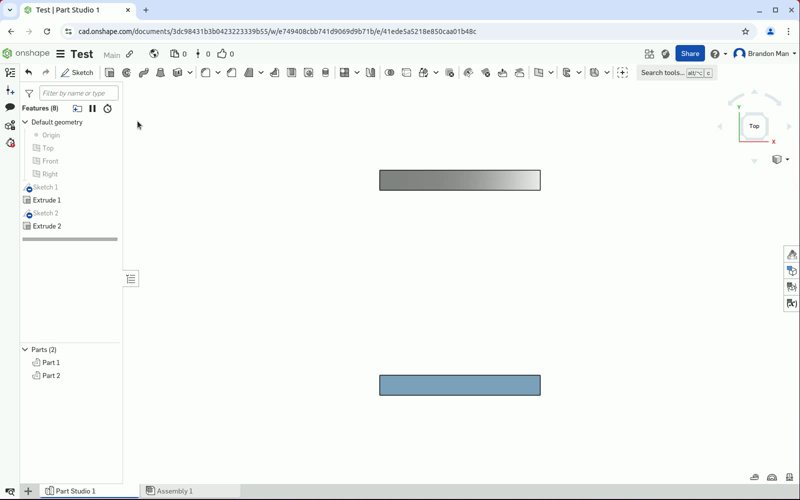
mouse_move(73, 189)
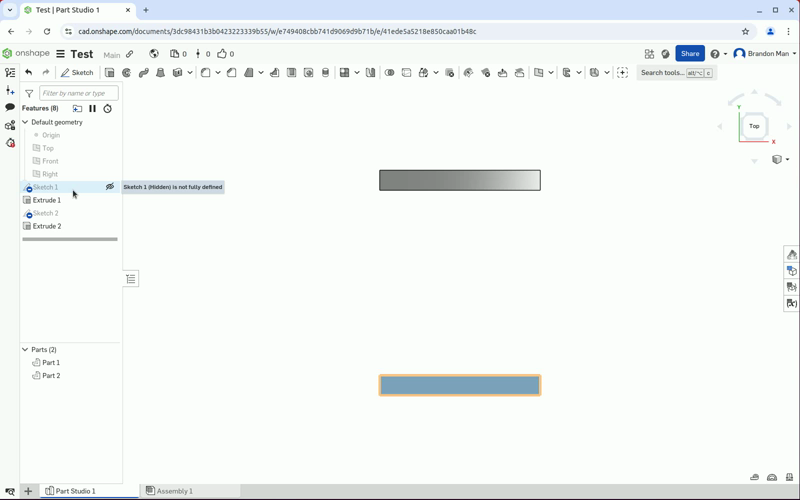
click(73, 189)
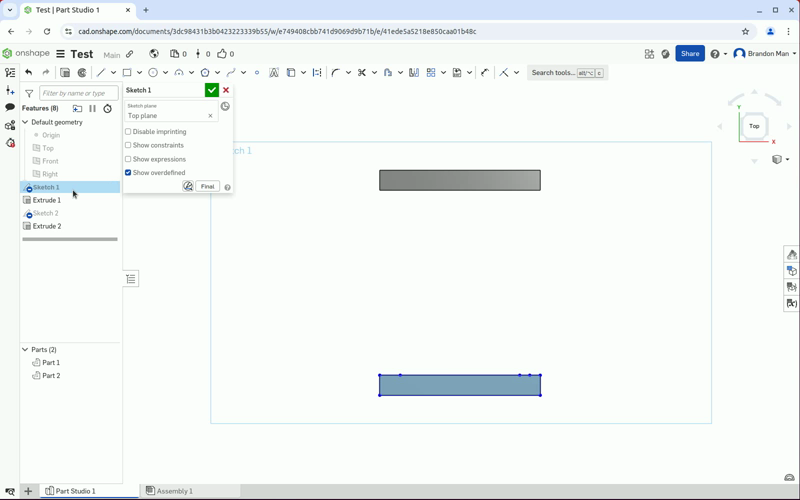
mouse_move(229, 92)
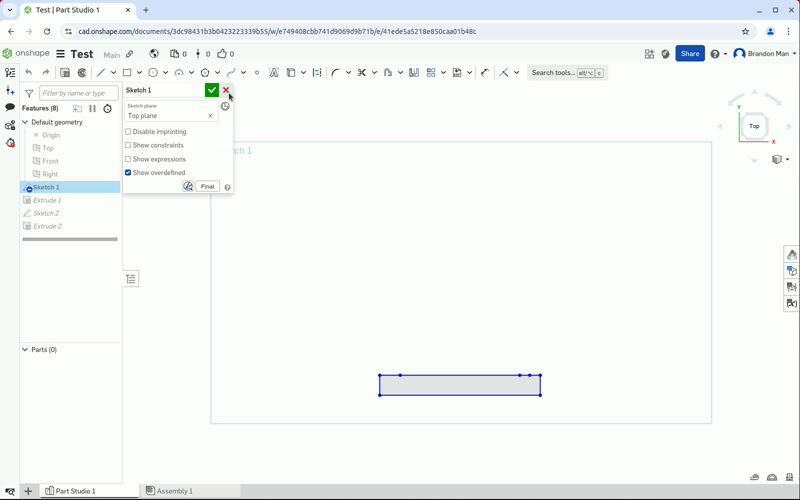
click(229, 92)
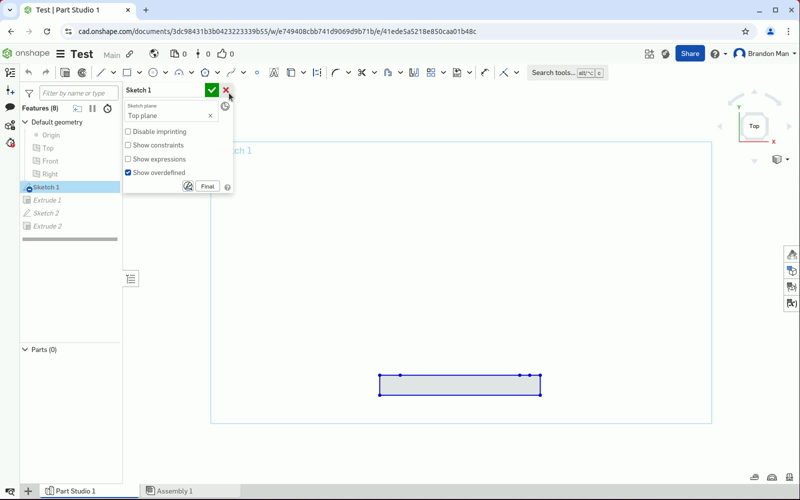
key(shift+s)
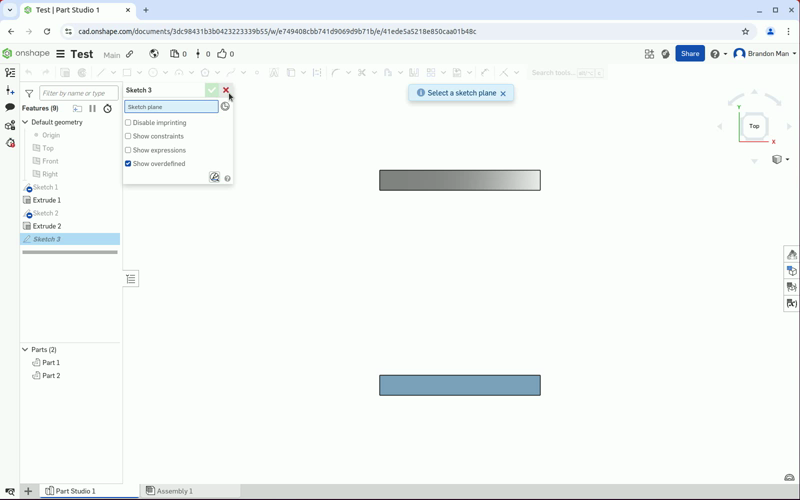
mouse_move(73, 150)
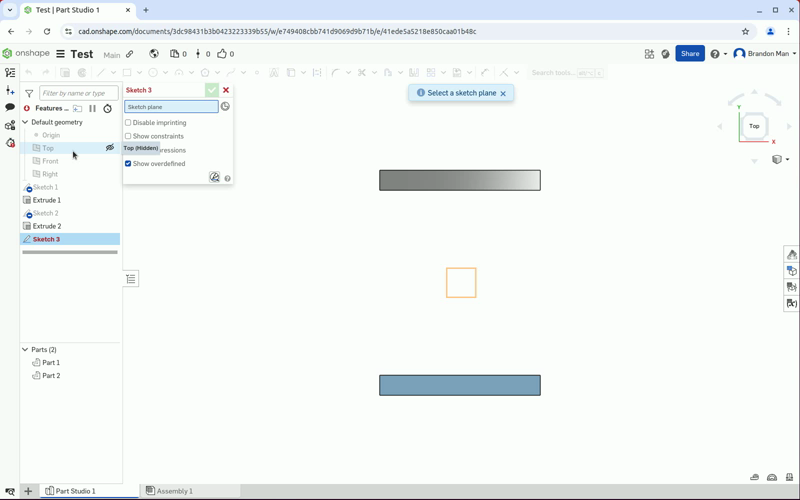
click(73, 150)
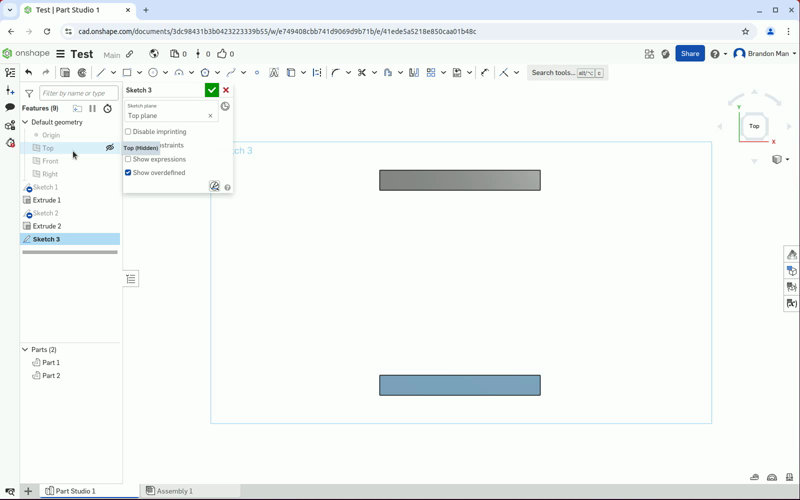
mouse_move(73, 352)
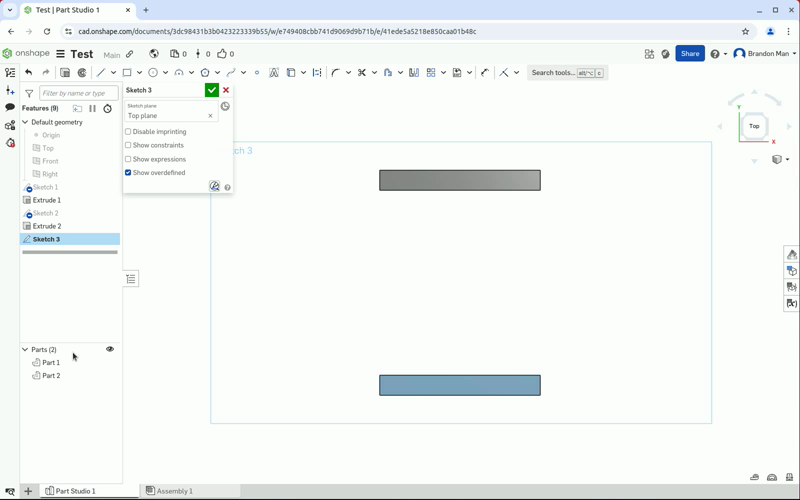
key(y)
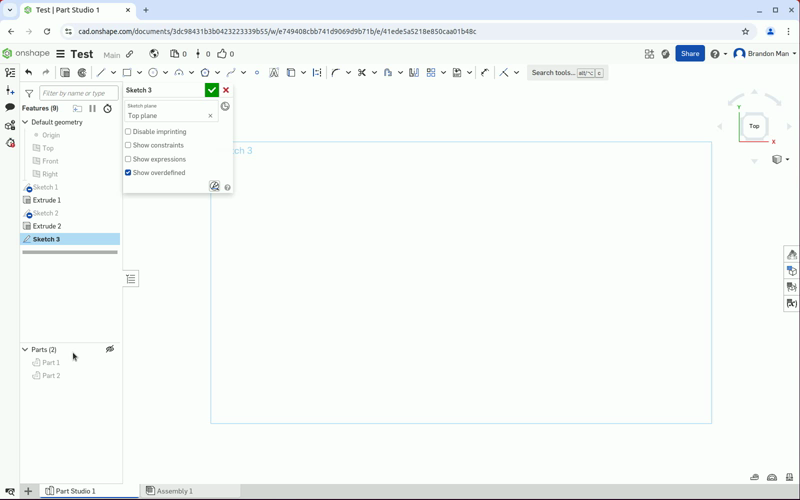
key(l)
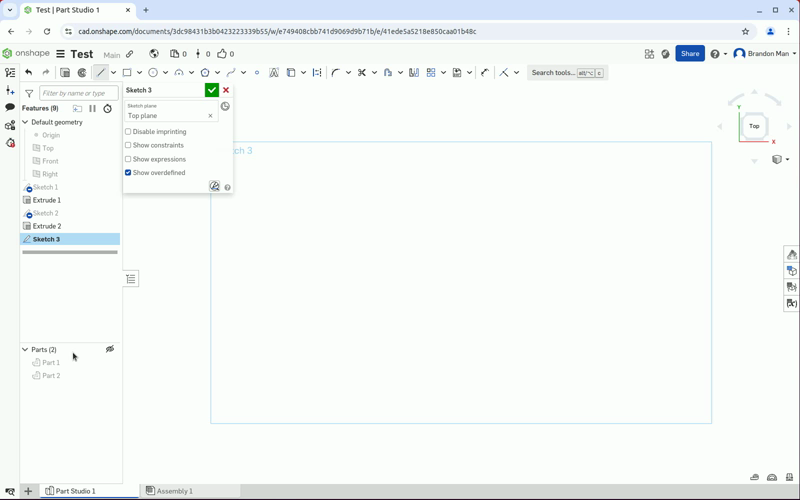
key_down(shift)
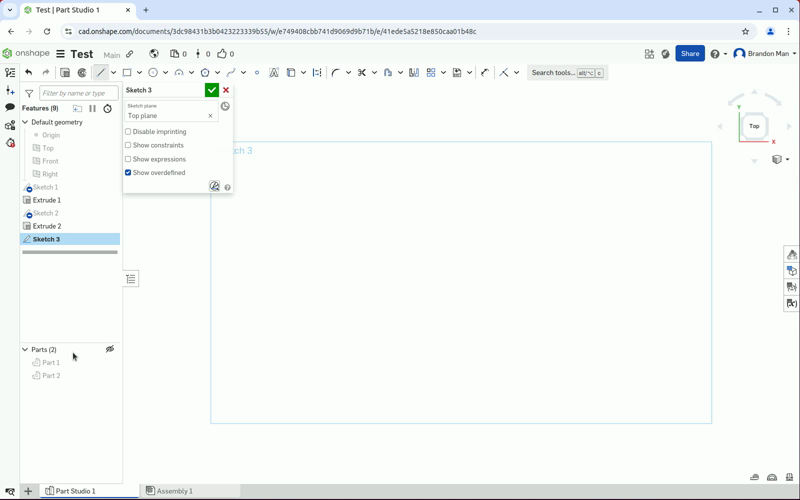
mouse_move(531, 375)
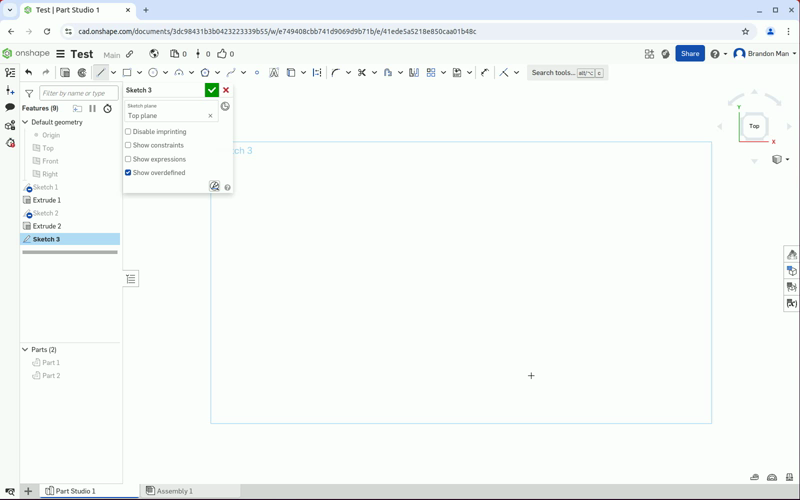
click(531, 375)
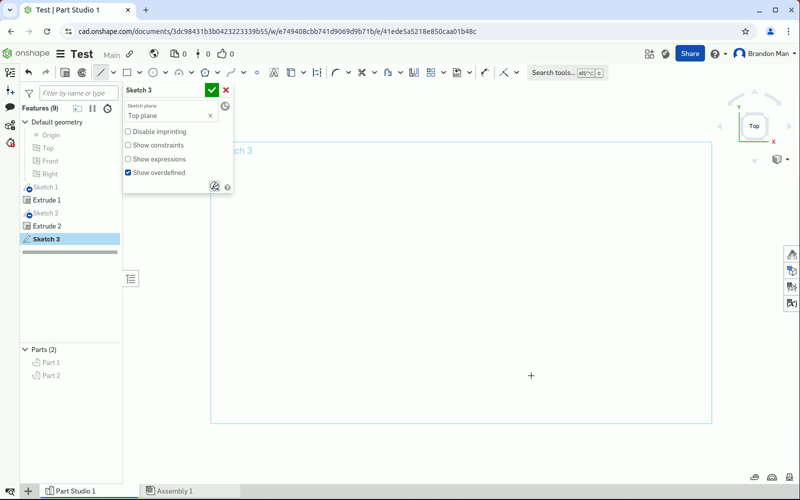
key_up(shift)
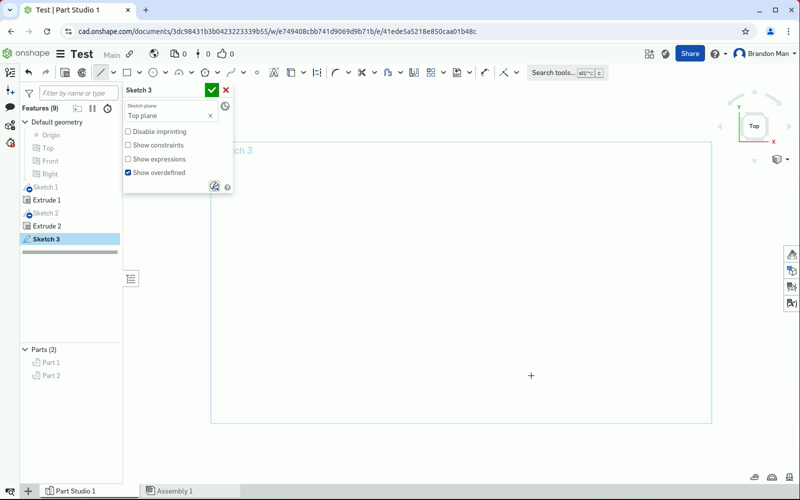
key_down(shift)
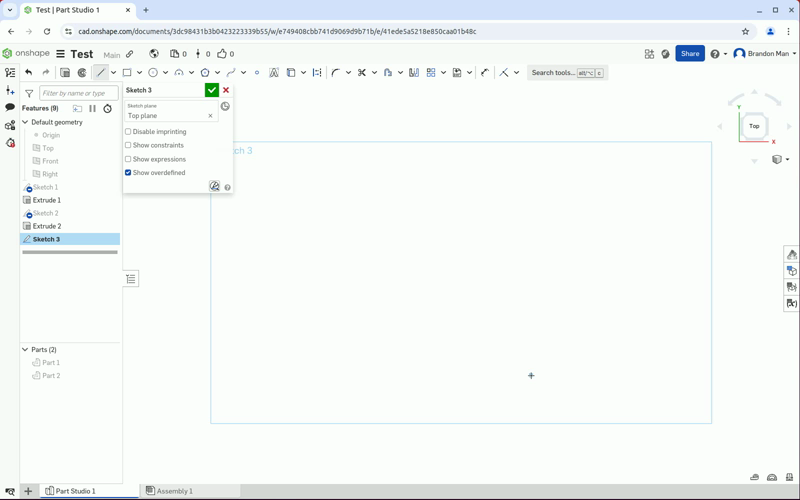
mouse_move(561, 375)
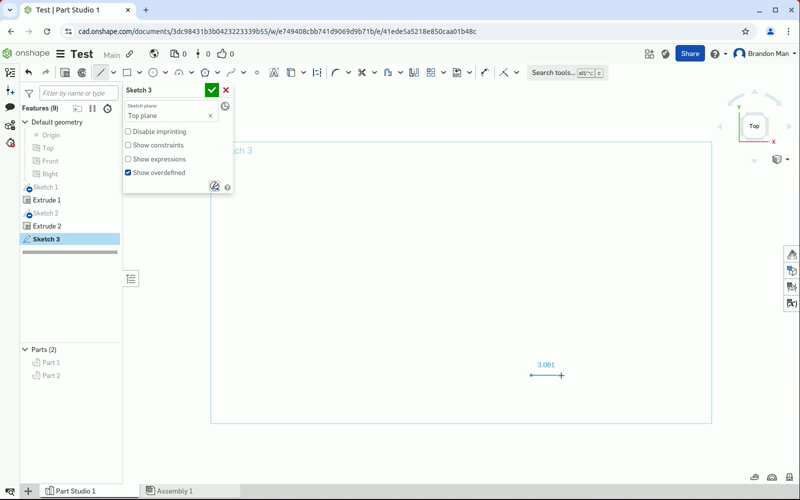
mouse_move(540, 375)
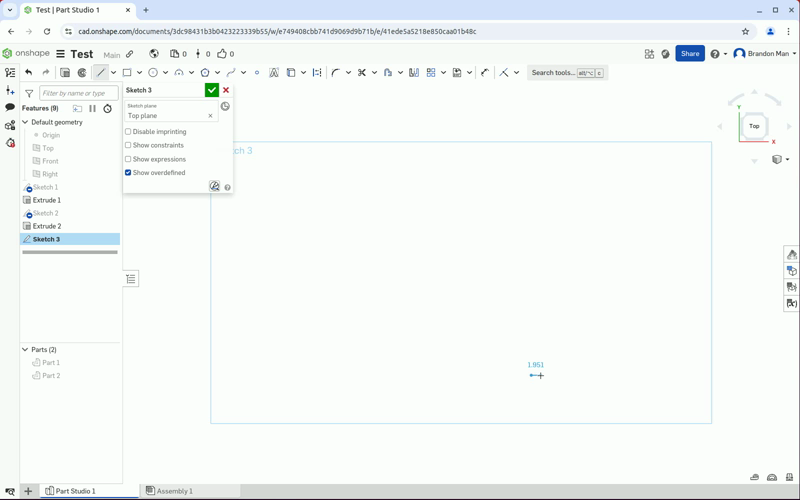
click(540, 375)
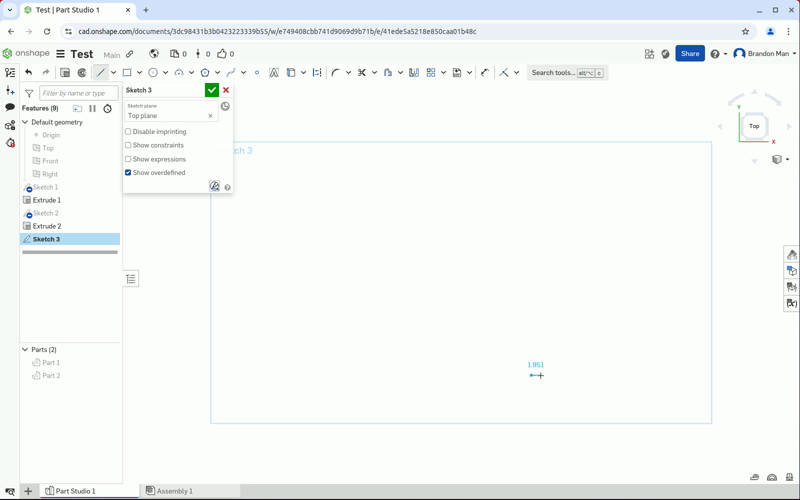
key_up(shift)
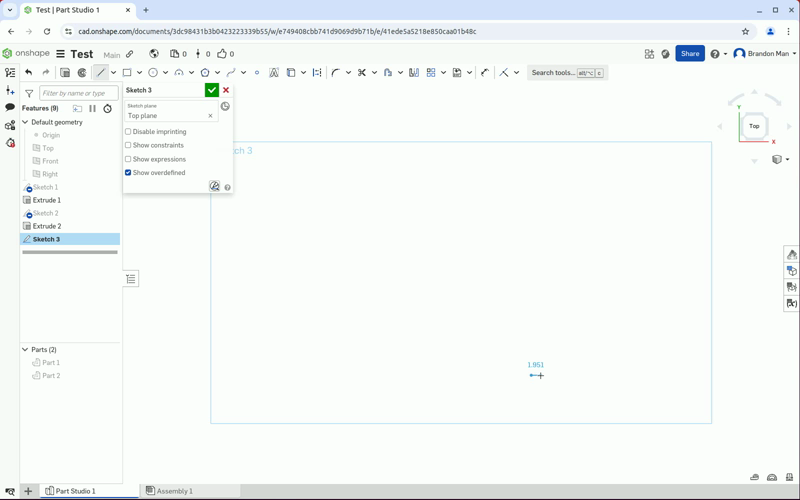
key_down(shift)
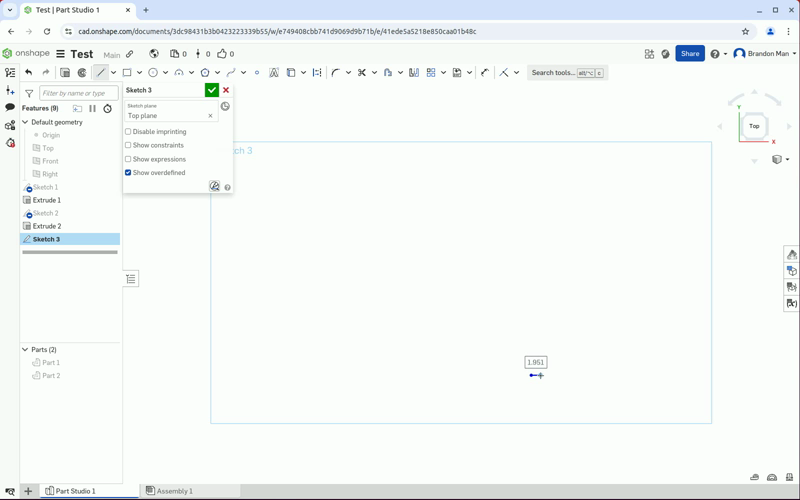
mouse_move(540, 191)
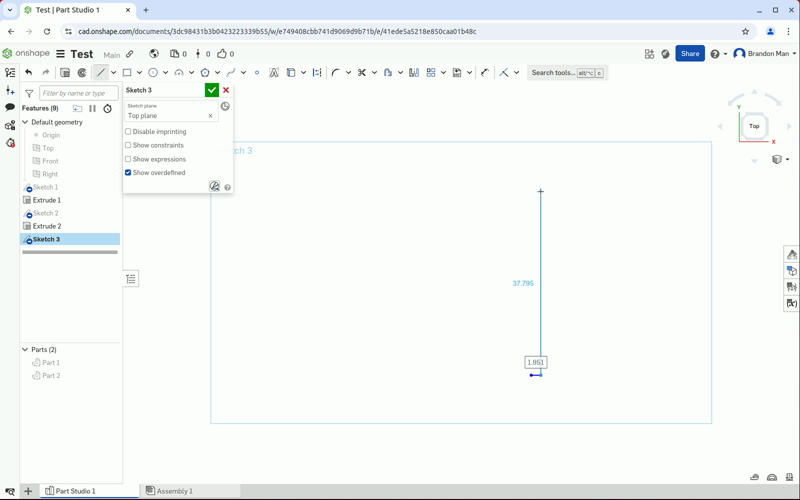
click(540, 191)
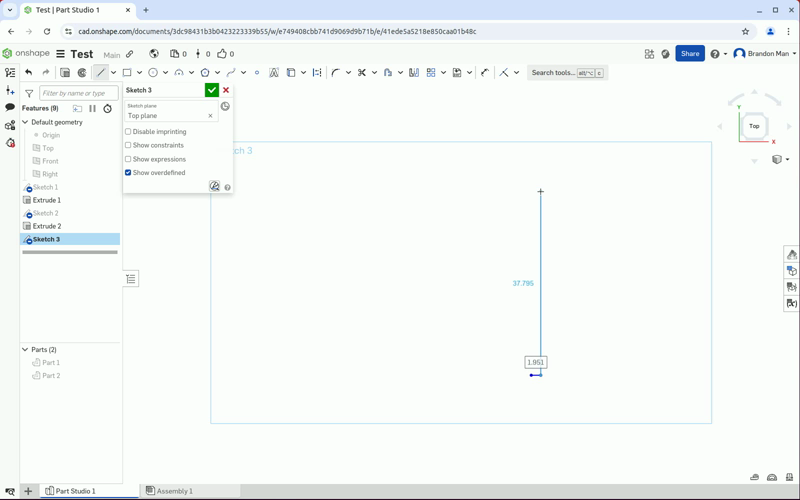
key_up(shift)
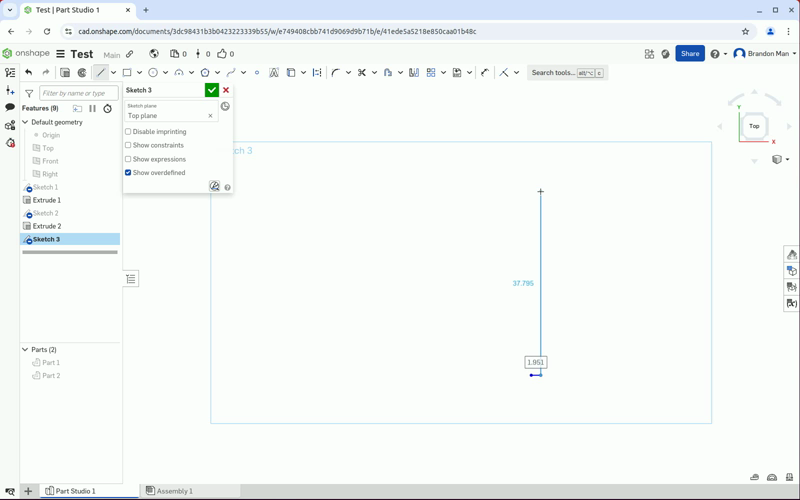
key_down(shift)
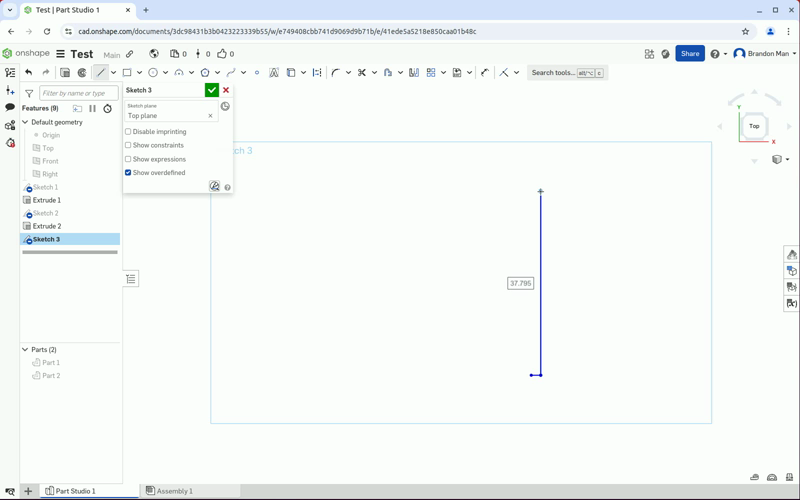
mouse_move(570, 191)
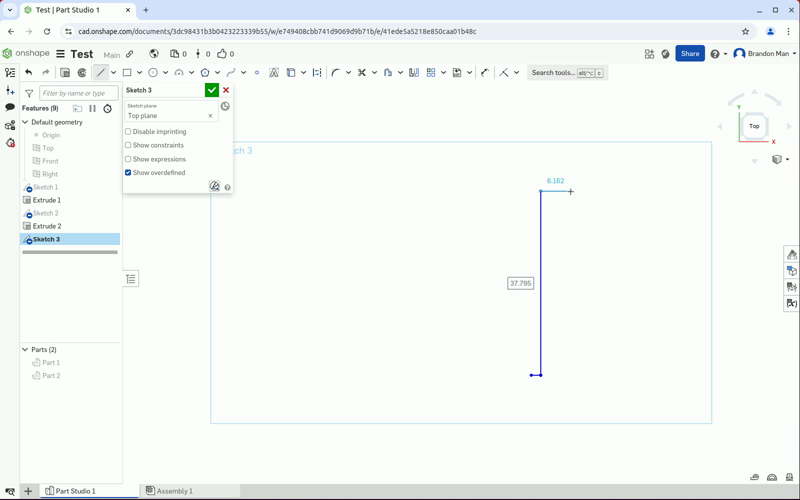
mouse_move(531, 191)
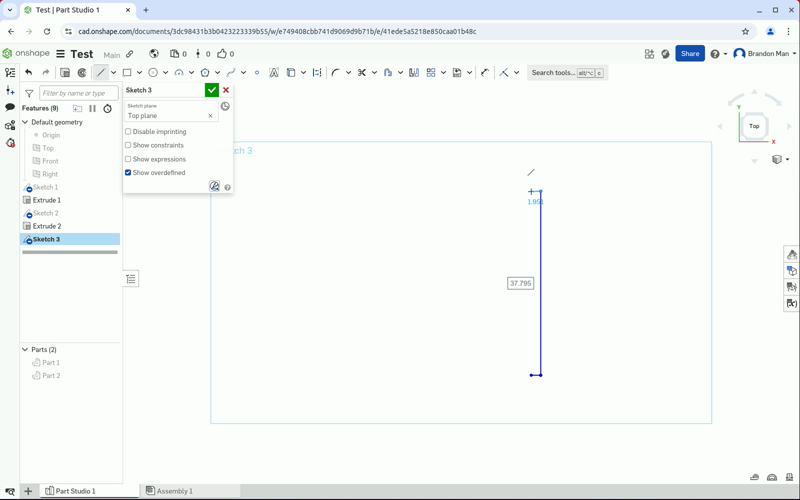
click(531, 191)
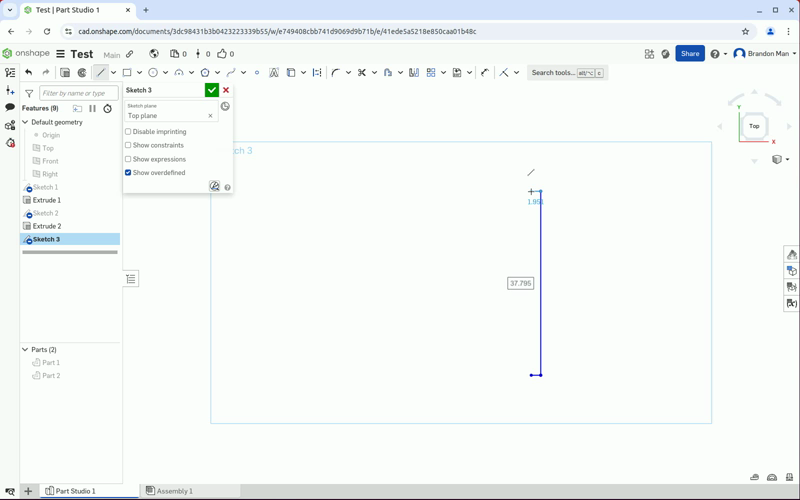
key_up(shift)
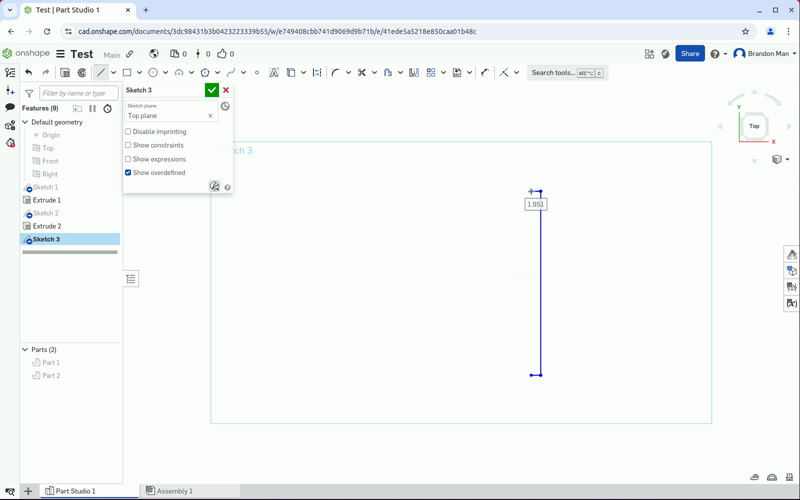
key_down(shift)
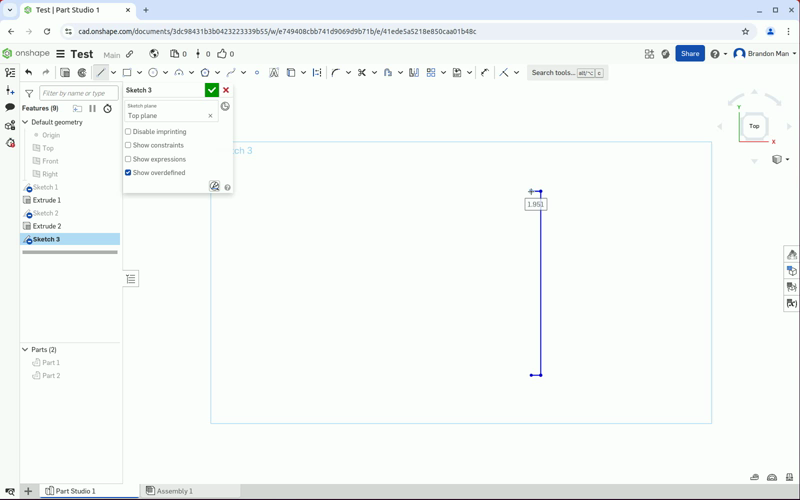
mouse_move(531, 375)
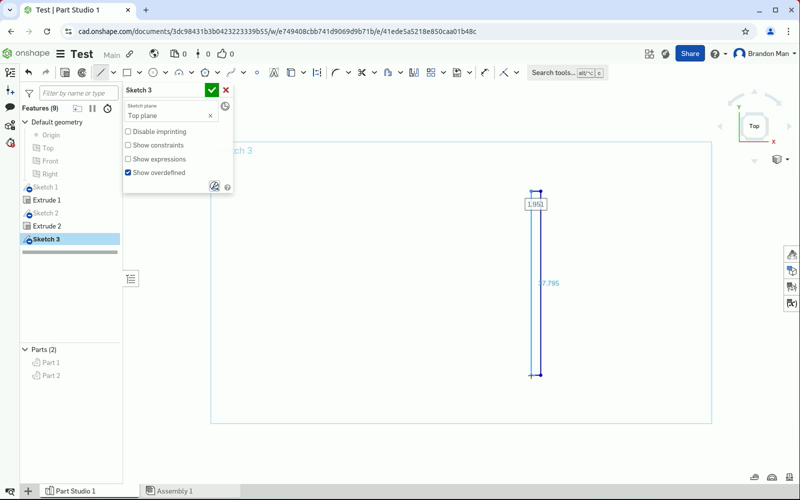
key_up(shift)
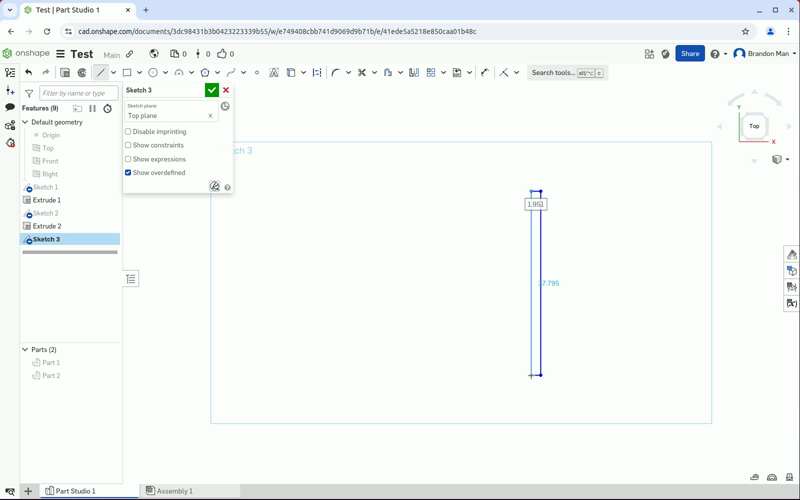
click(531, 375)
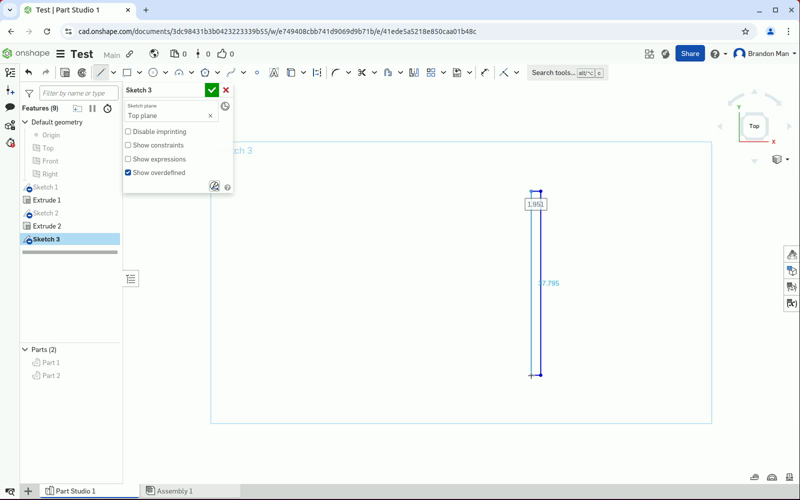
key(esc)
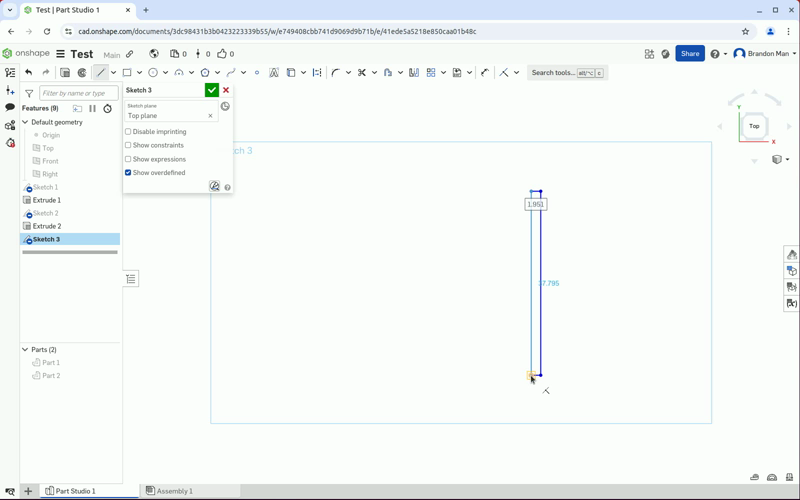
mouse_move(536, 340)
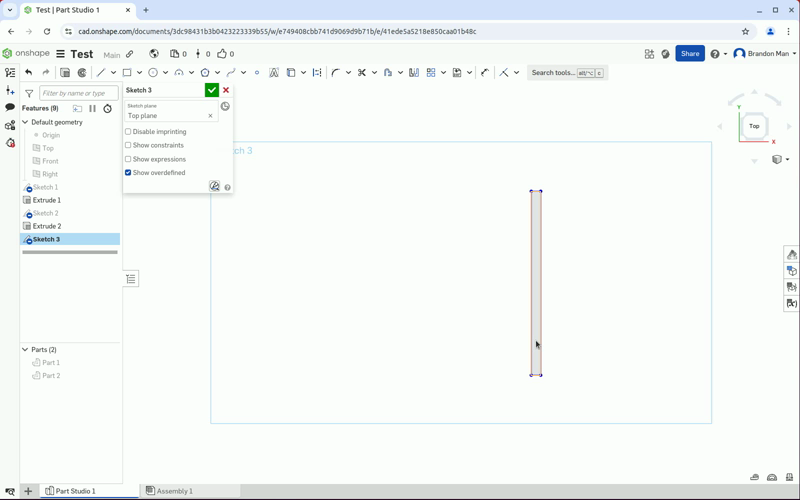
click(536, 340)
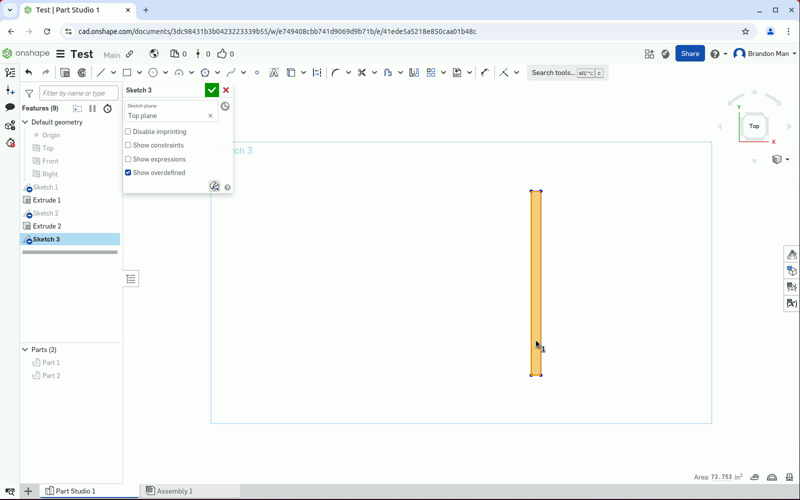
mouse_move(73, 352)
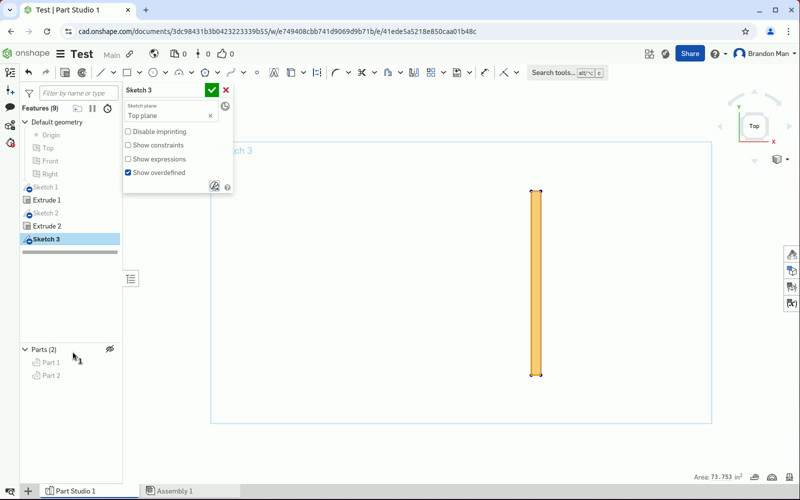
key(shift+y)
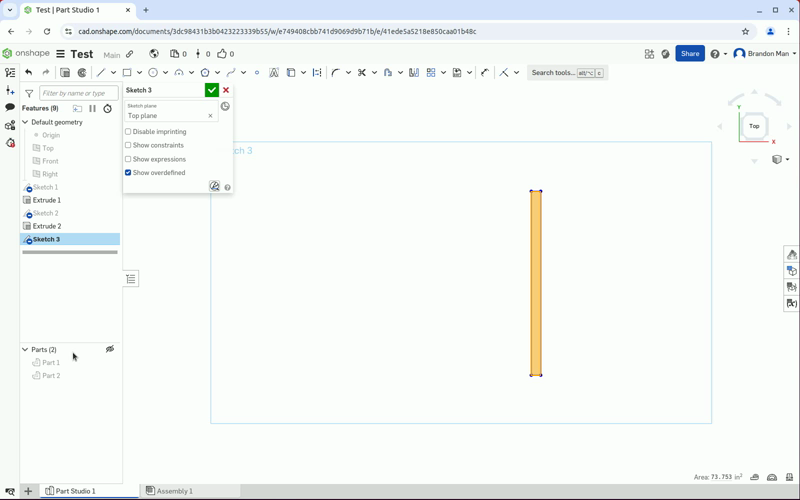
key(shift+e)
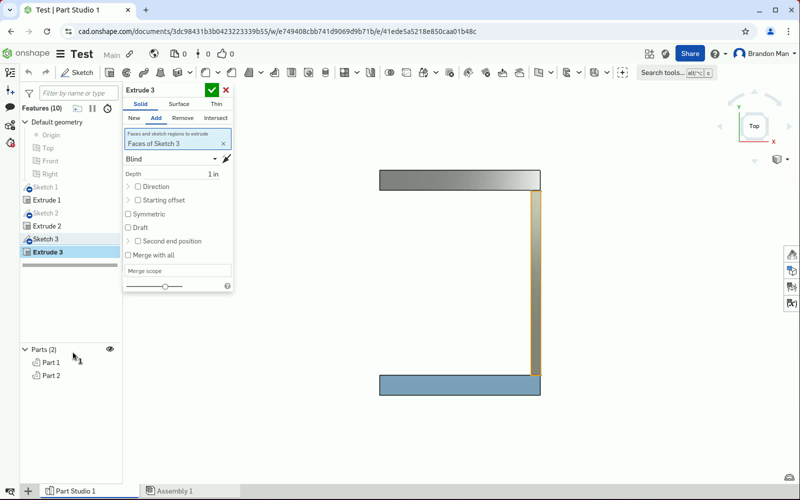
mouse_move(143, 106)
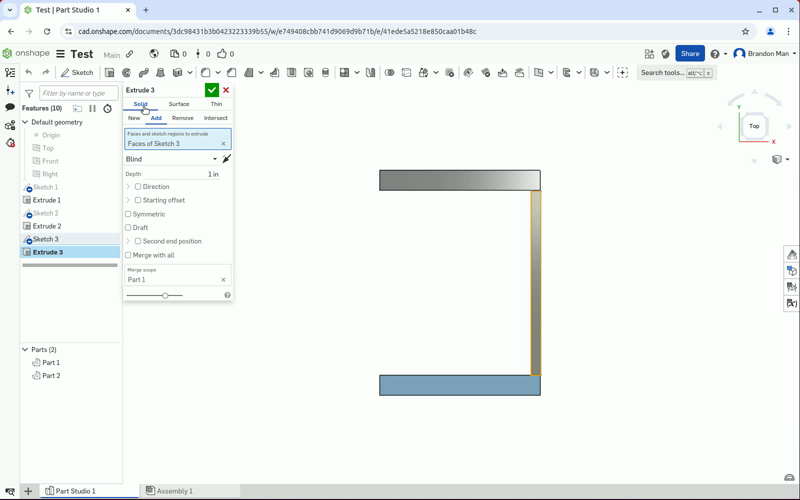
click(143, 106)
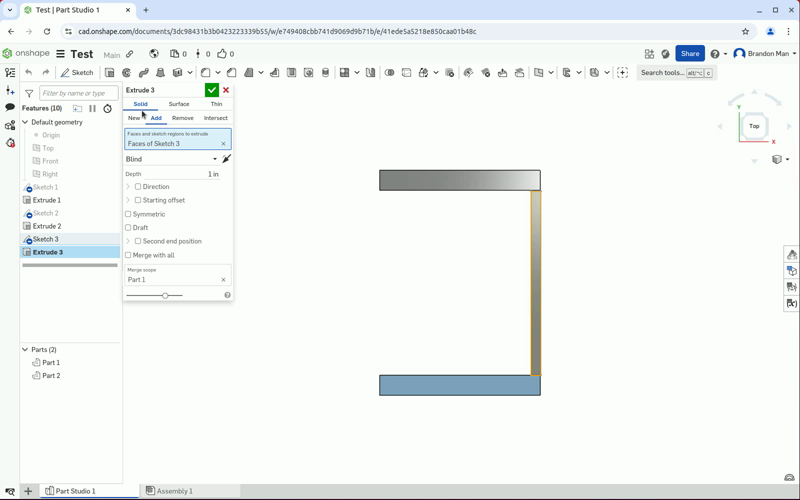
mouse_move(137, 120)
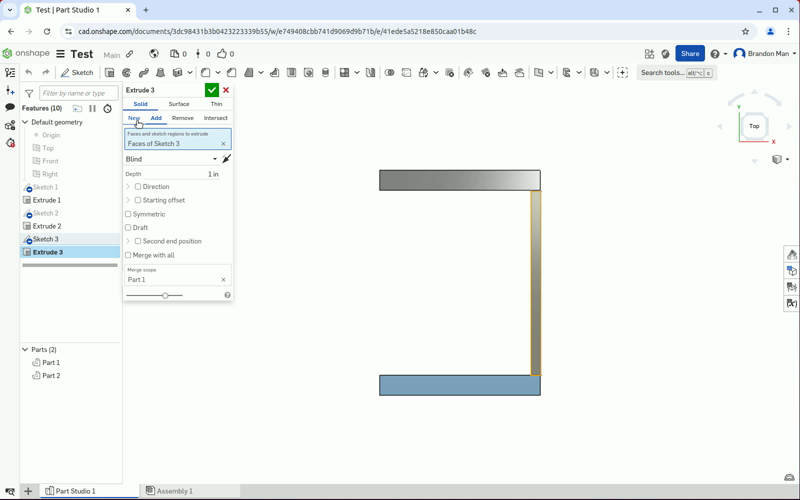
click(137, 120)
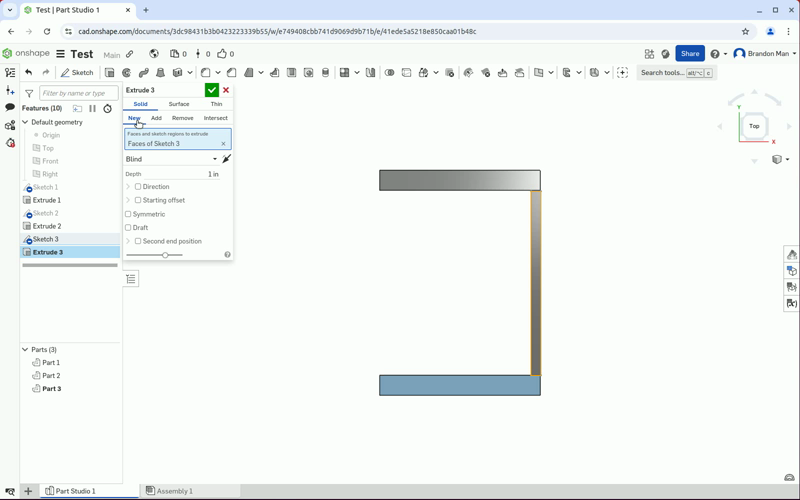
key(tab, 4)
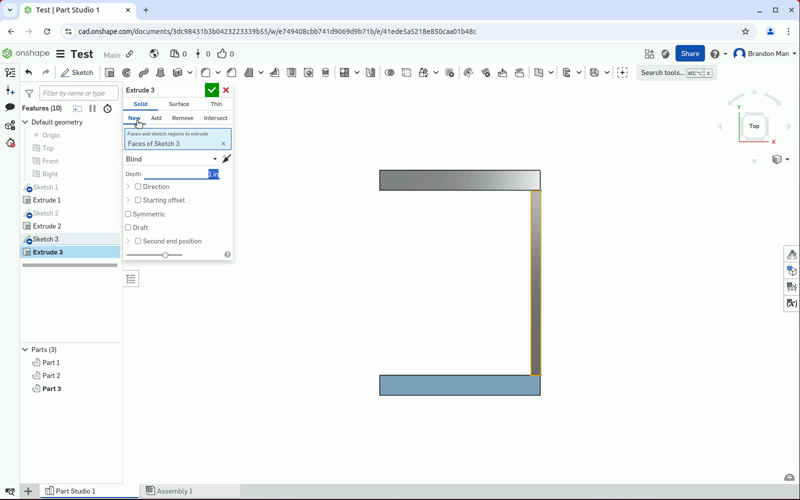
text(0.963)
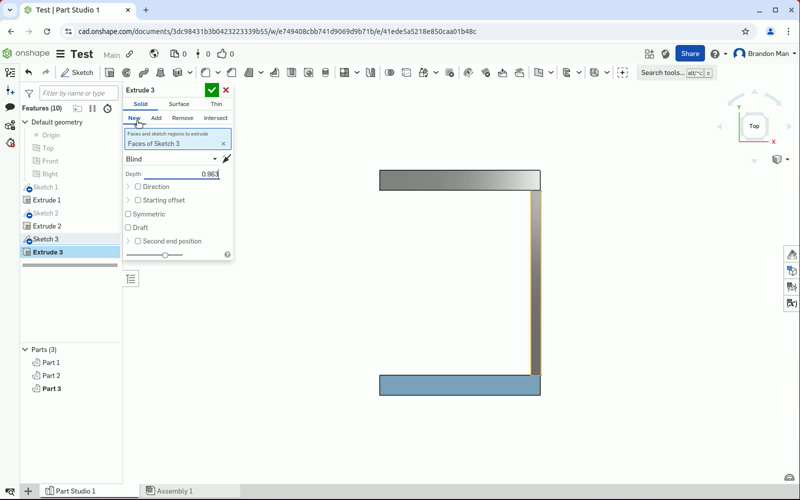
key(enter)
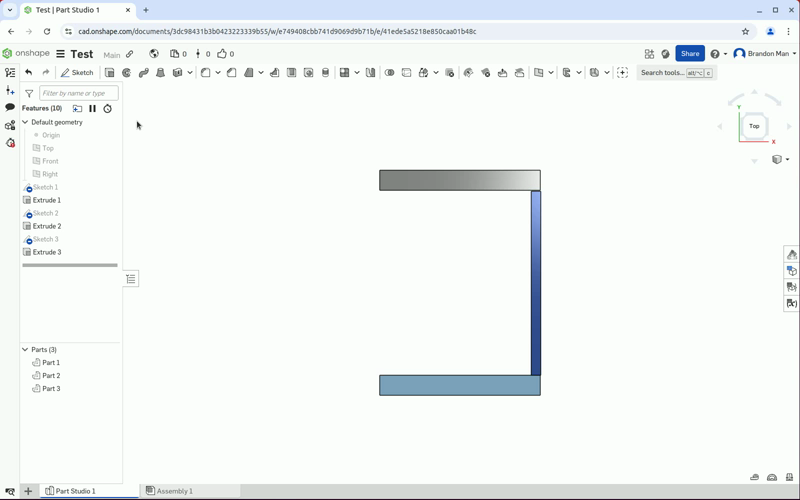
key(shift+h)
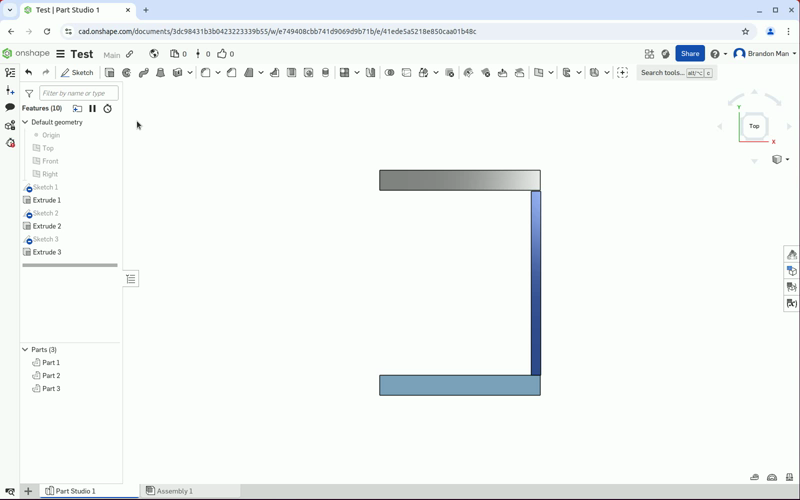
key(shift+h)
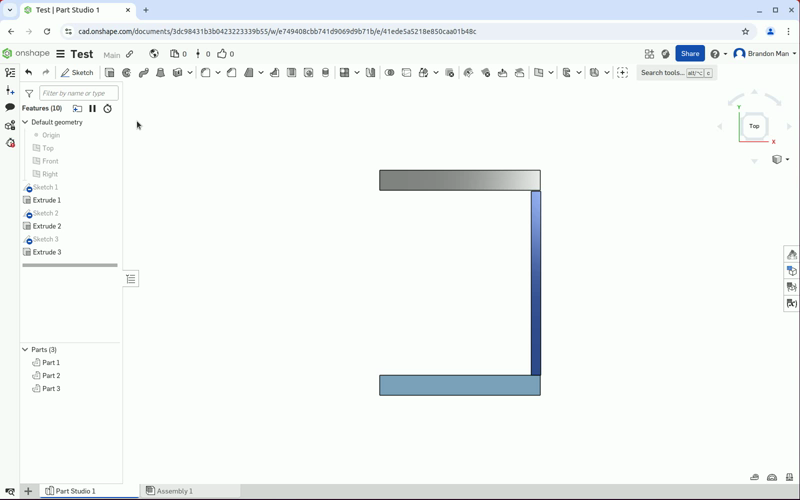
mouse_move(73, 189)
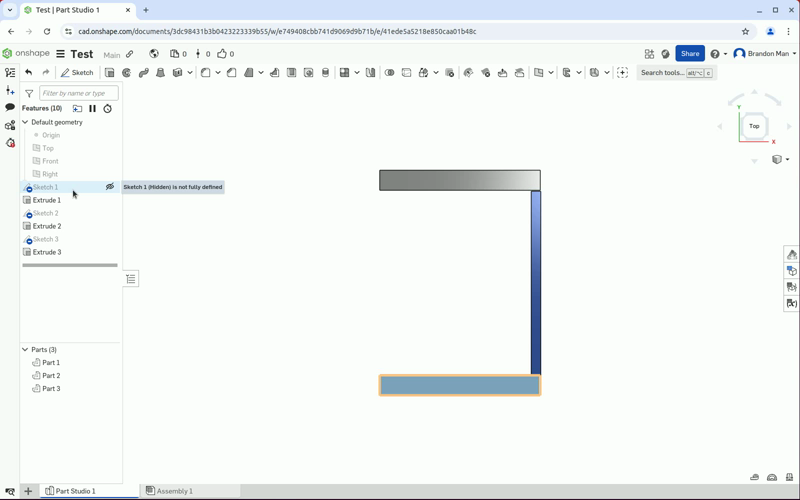
click(73, 189)
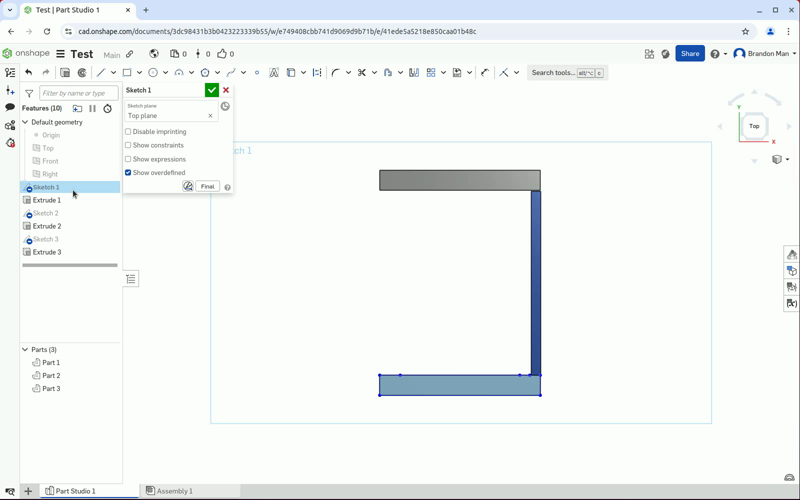
mouse_move(229, 92)
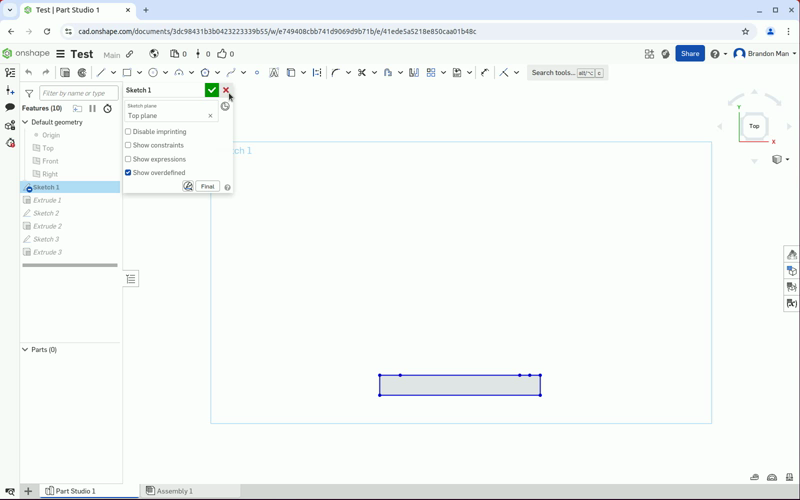
click(229, 92)
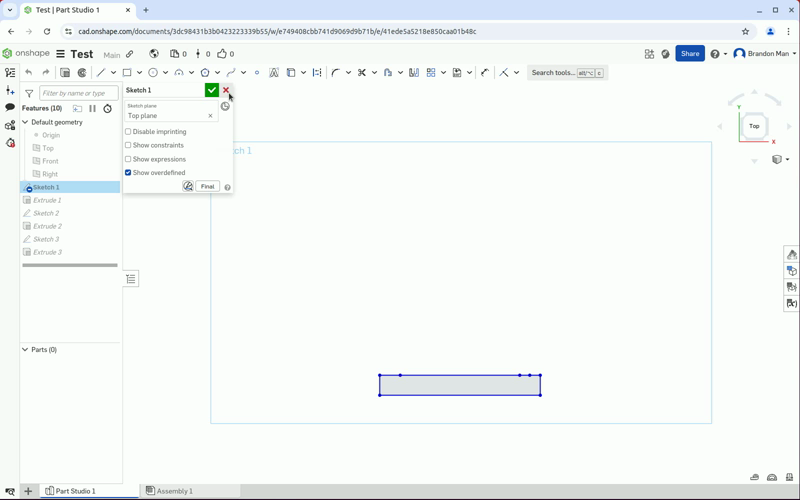
key(shift+s)
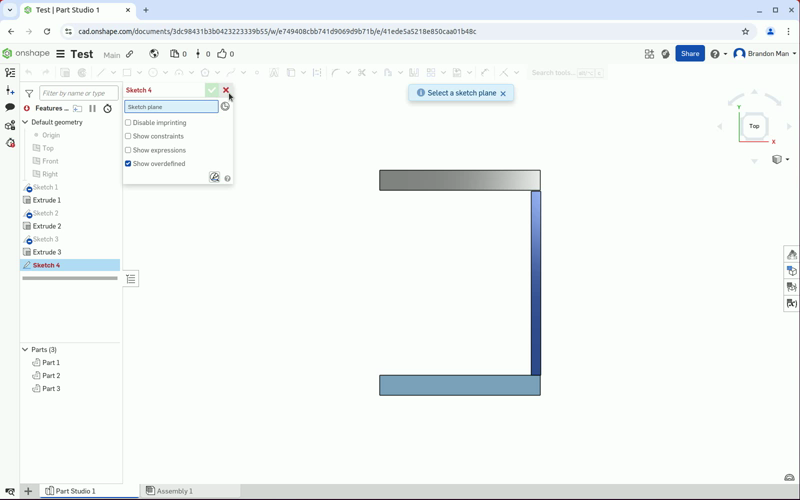
mouse_move(73, 150)
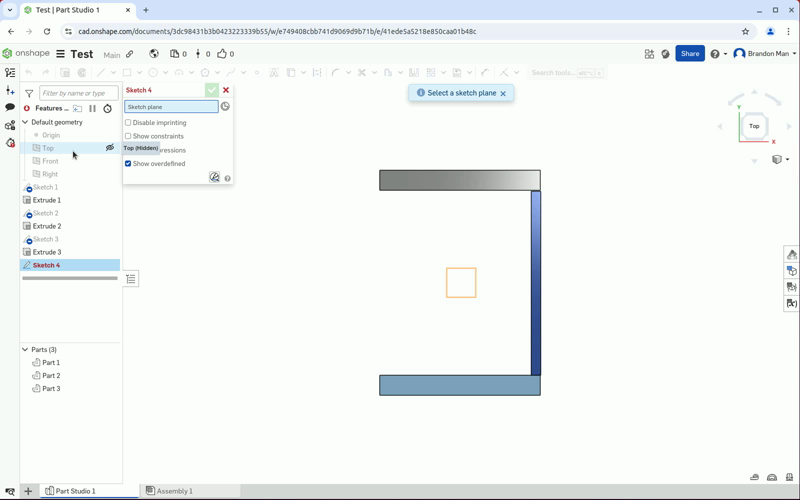
click(73, 150)
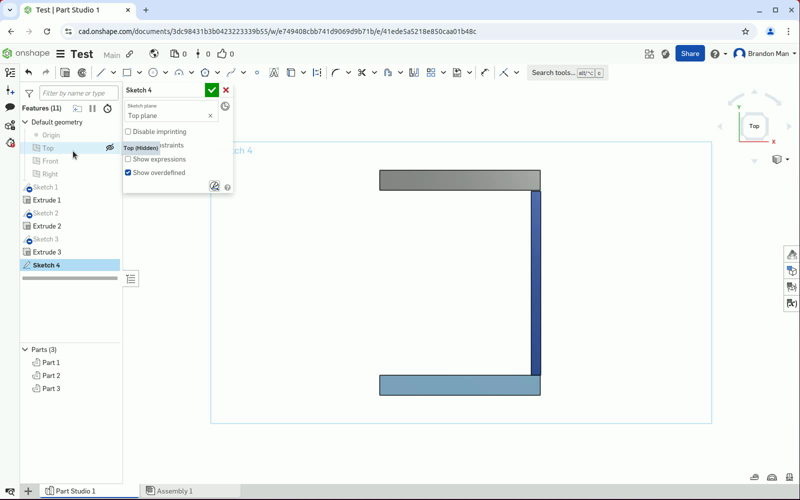
mouse_move(73, 352)
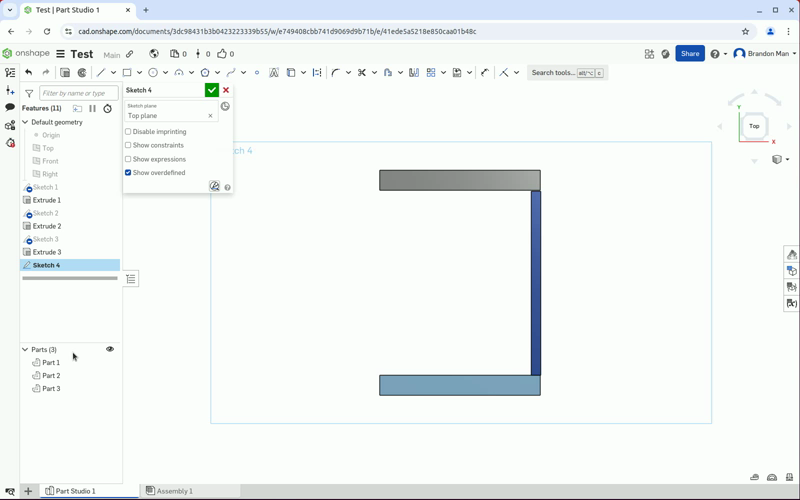
key(y)
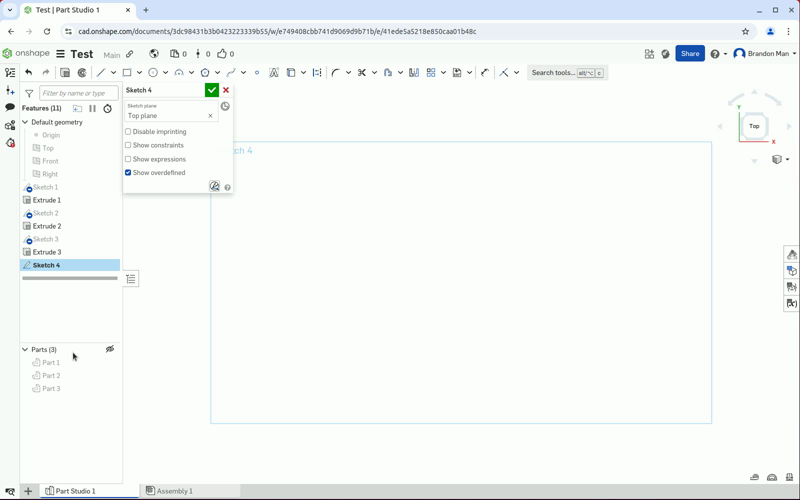
key(l)
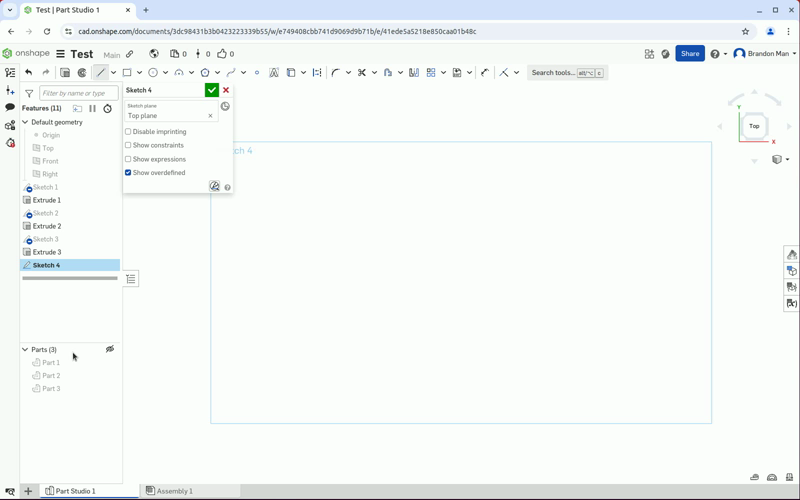
key_down(shift)
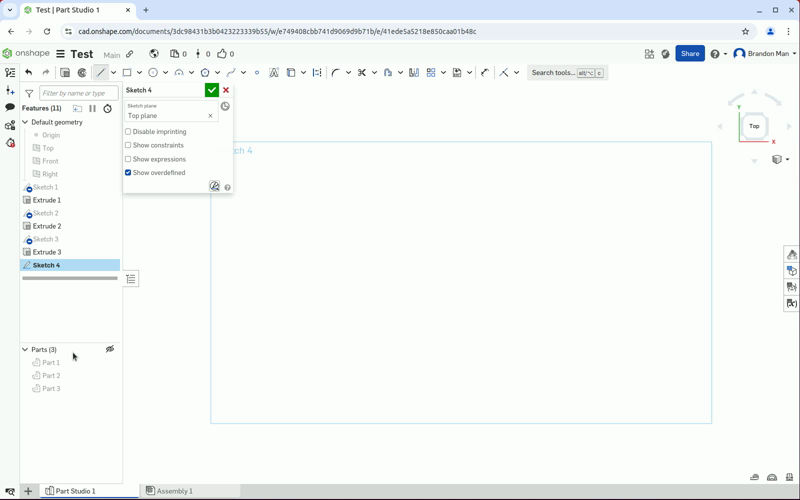
mouse_move(520, 375)
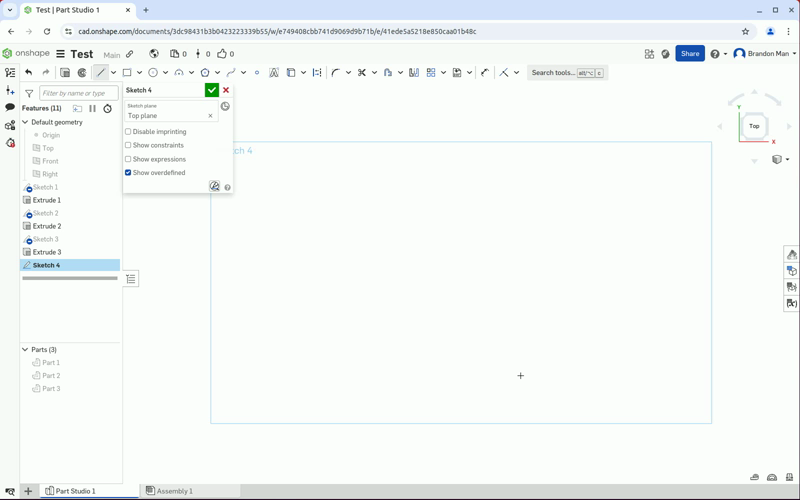
click(520, 375)
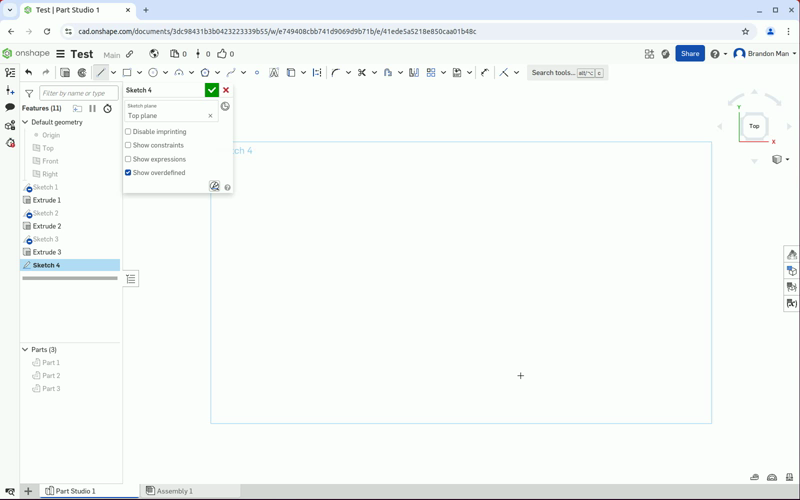
key_up(shift)
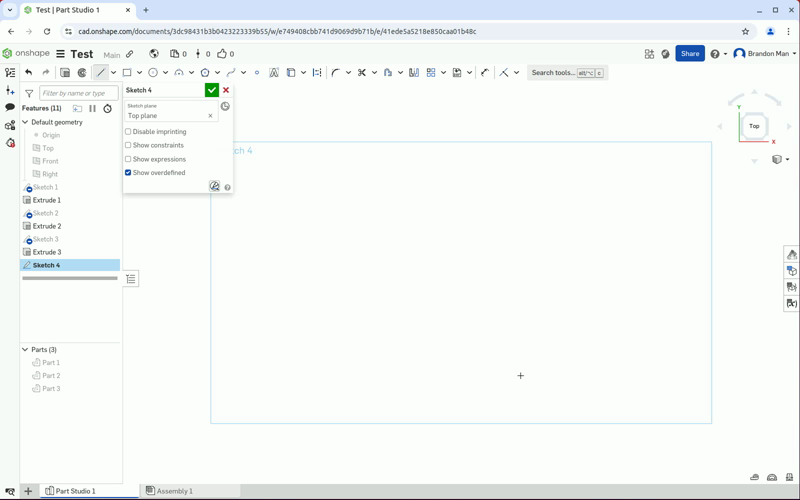
key_down(shift)
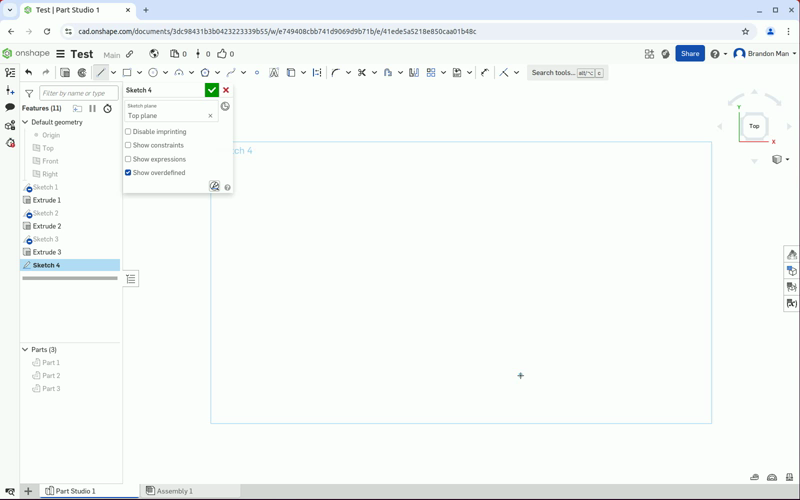
mouse_move(550, 375)
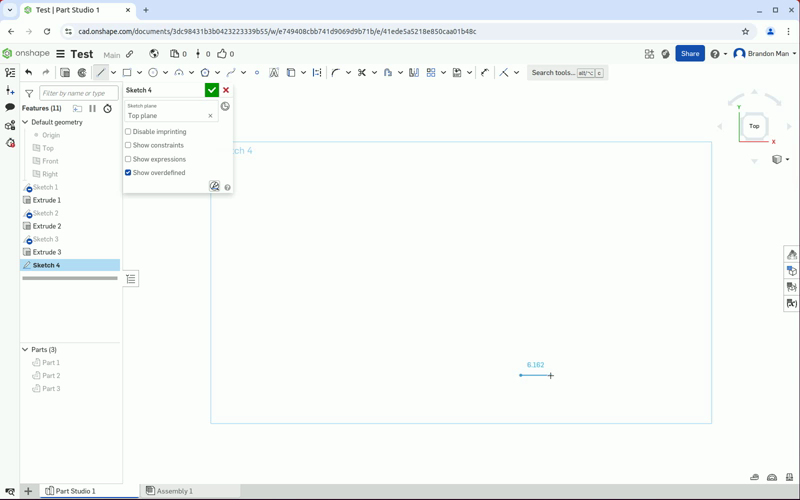
mouse_move(530, 375)
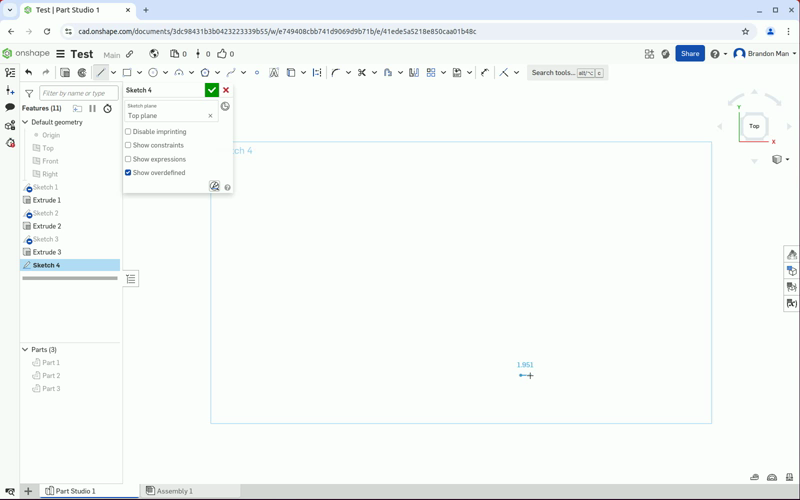
click(530, 375)
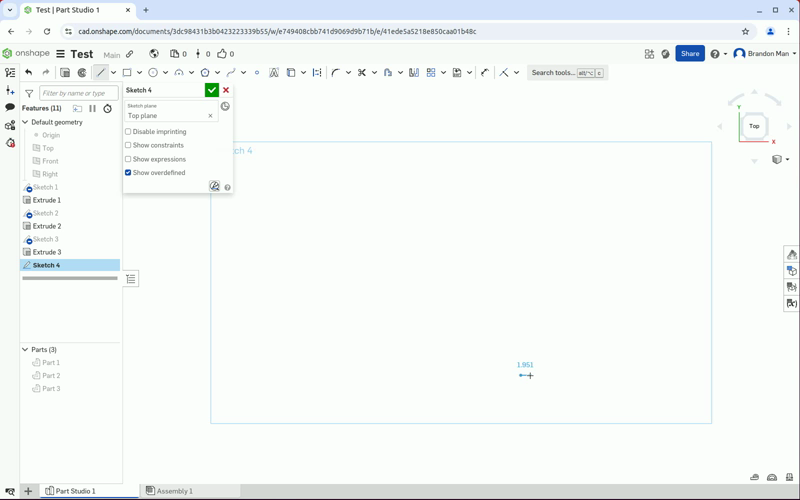
key_up(shift)
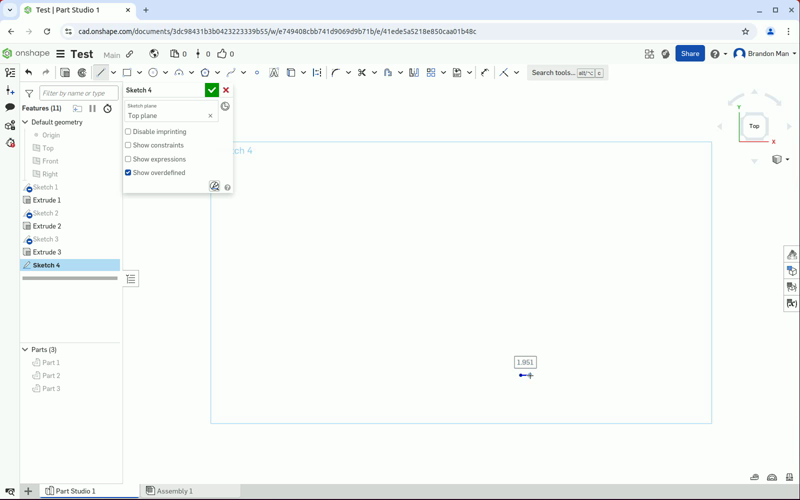
key_down(shift)
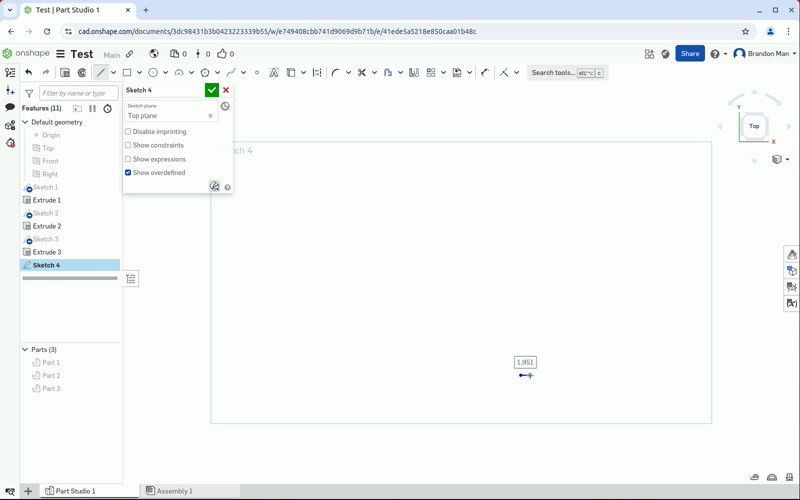
mouse_move(530, 191)
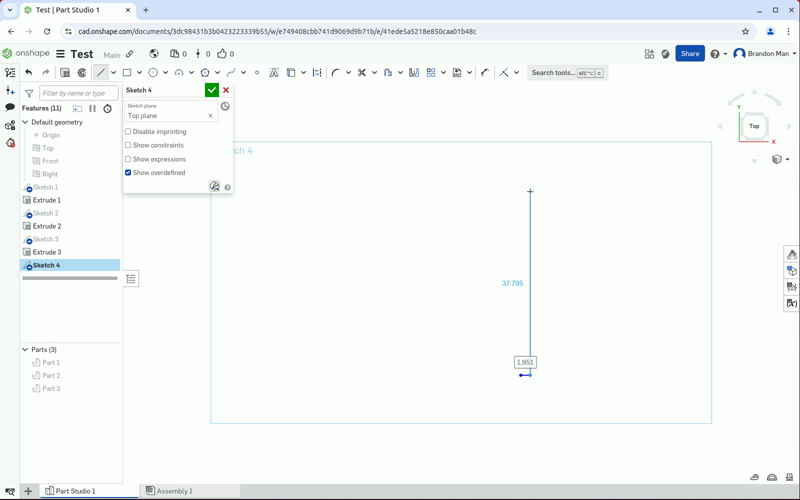
click(530, 191)
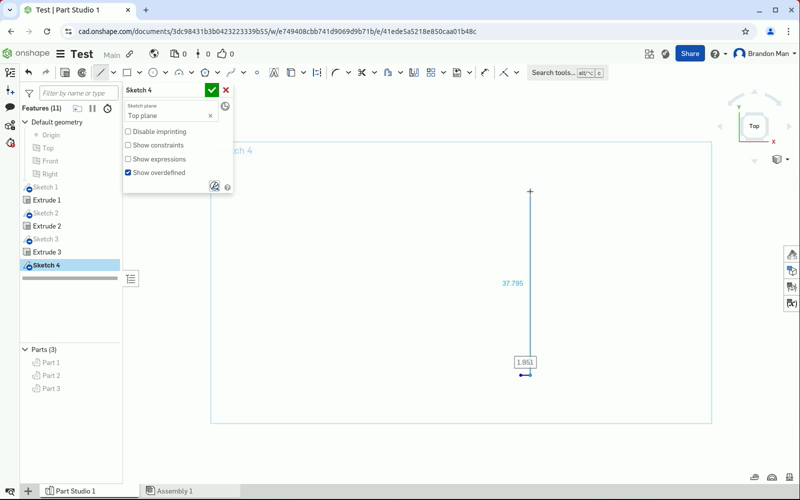
key_up(shift)
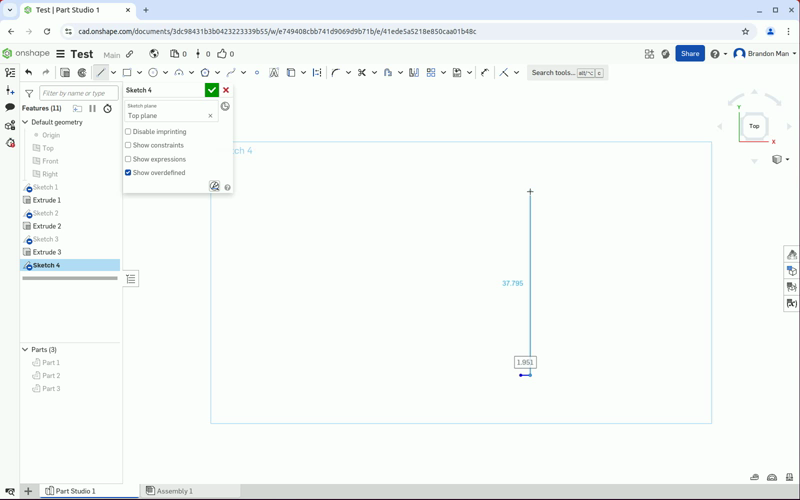
key_down(shift)
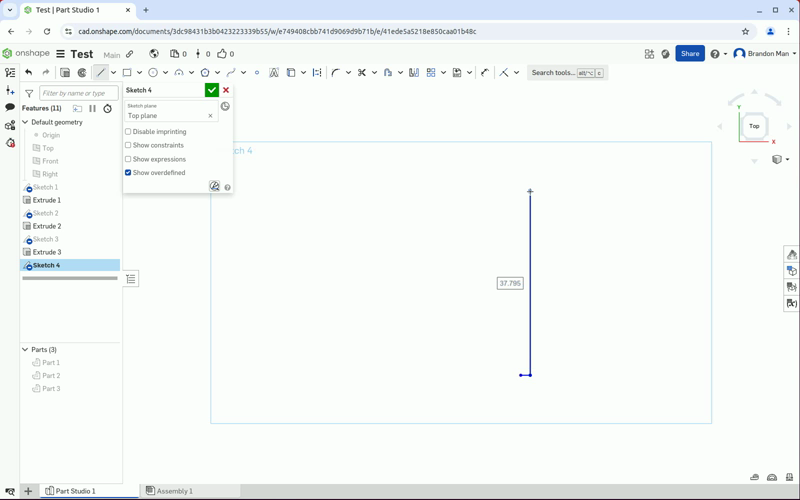
mouse_move(560, 191)
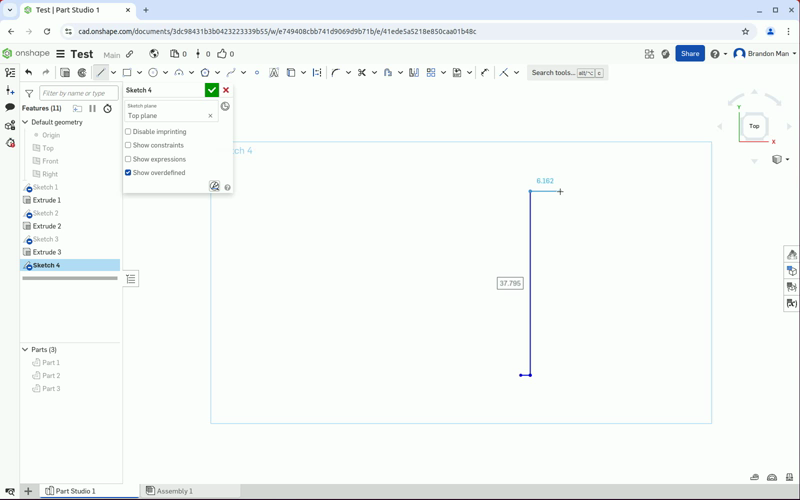
mouse_move(520, 191)
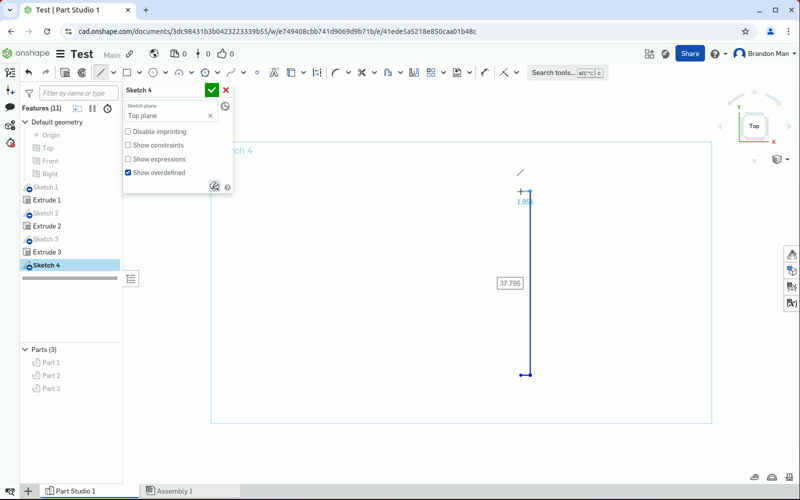
click(520, 191)
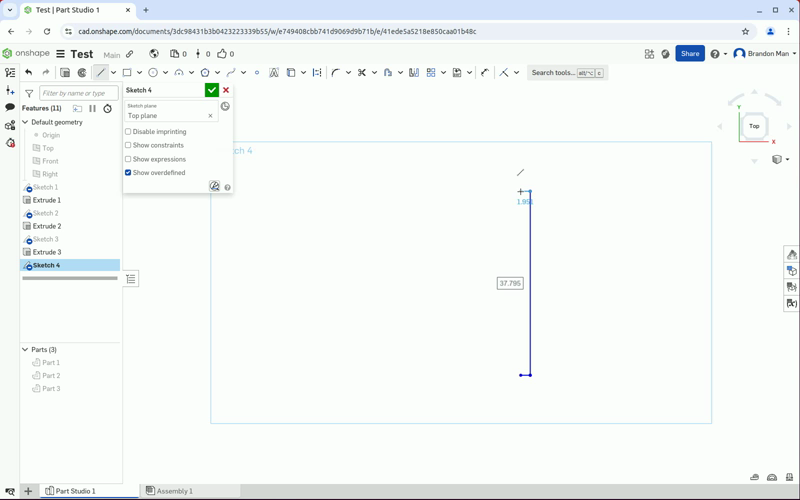
key_up(shift)
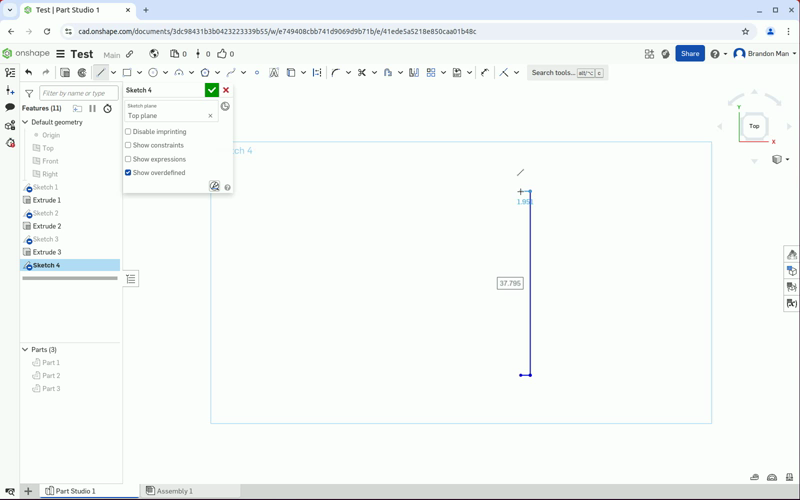
key_down(shift)
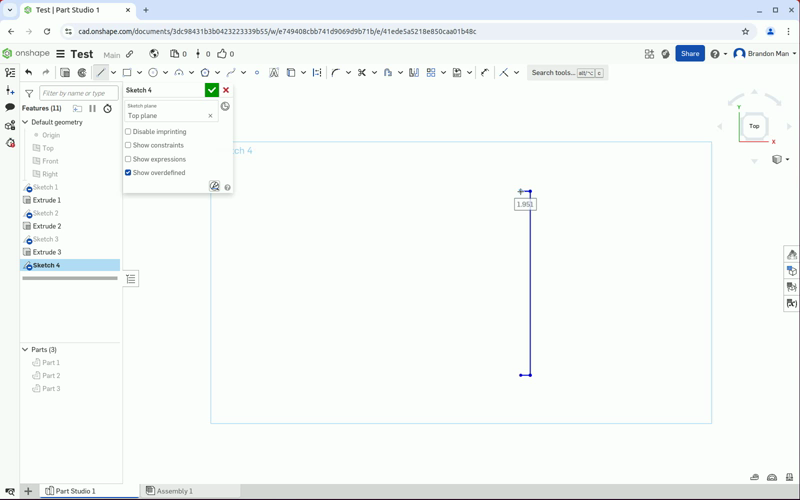
mouse_move(520, 375)
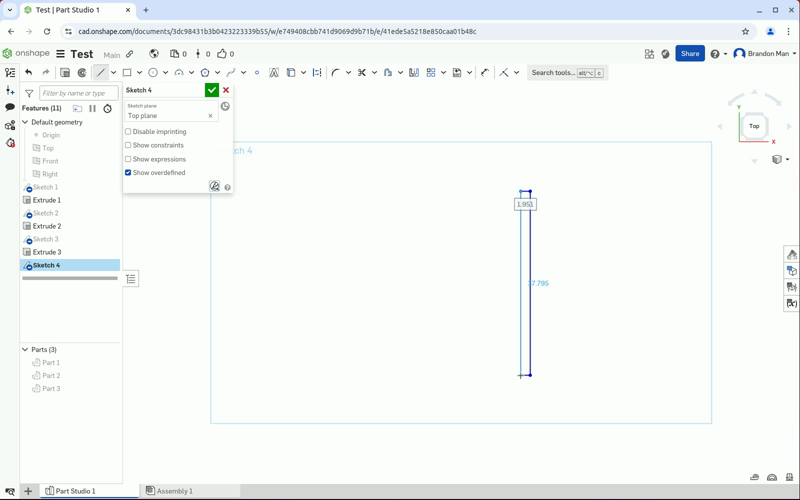
key_up(shift)
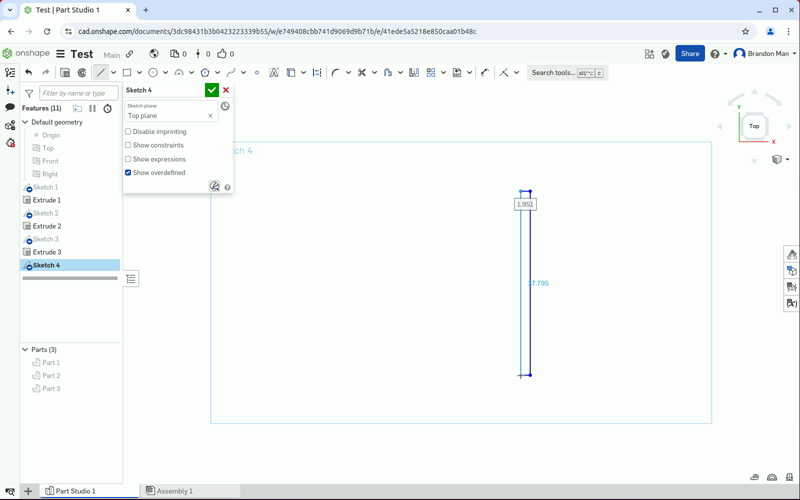
click(520, 375)
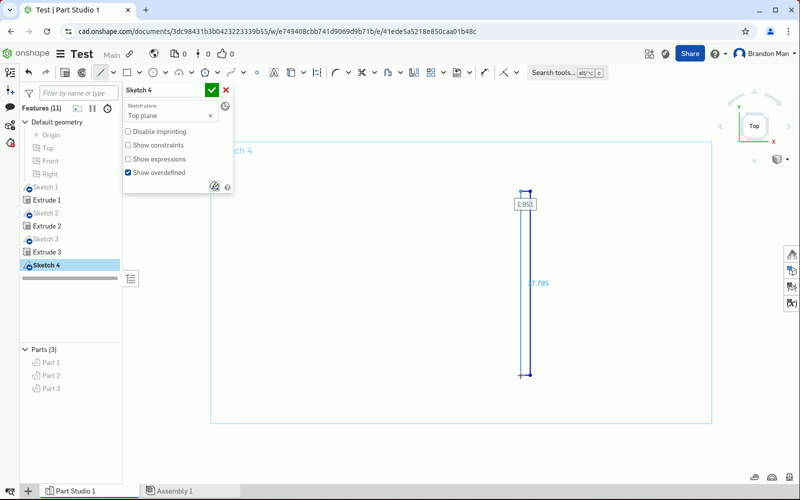
key(esc)
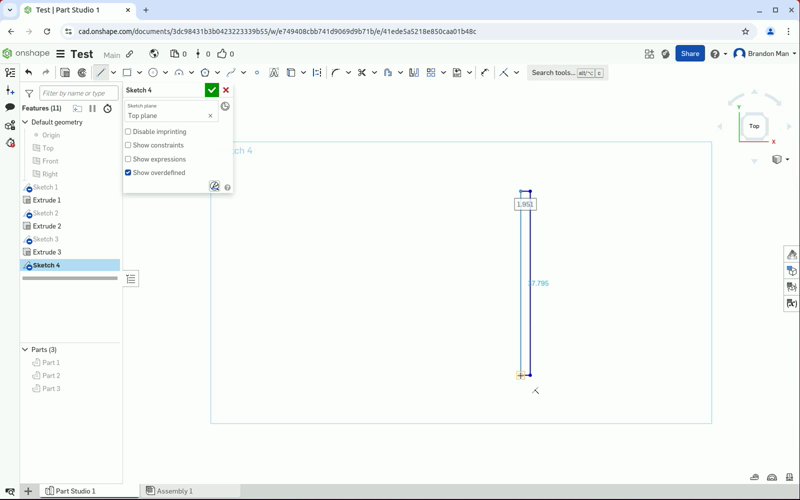
mouse_move(525, 307)
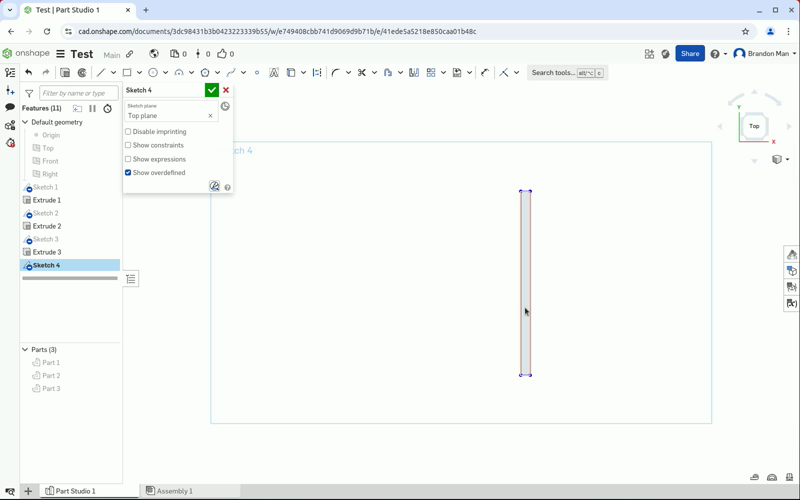
scroll(6)
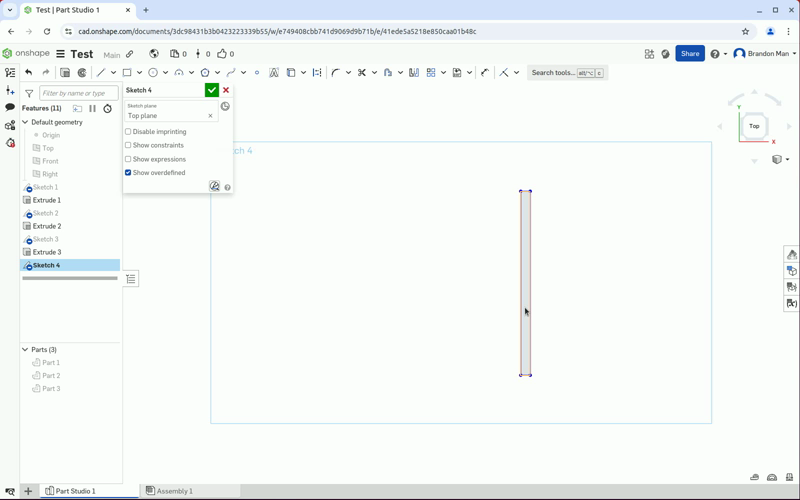
scroll(6)
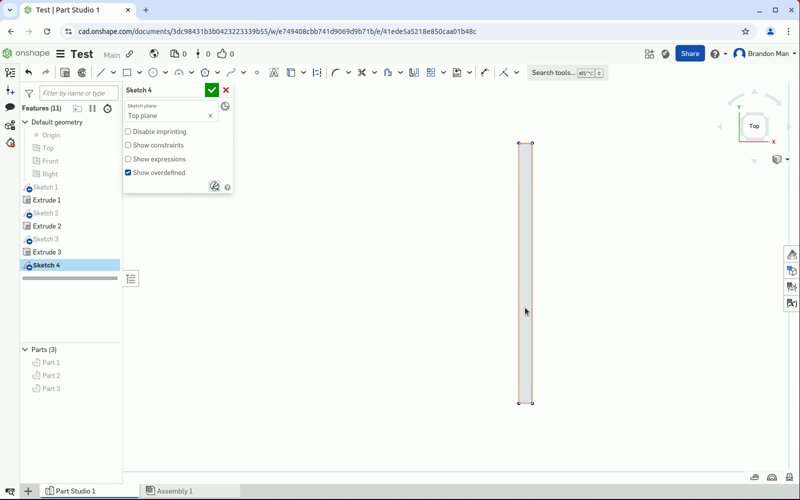
scroll(6)
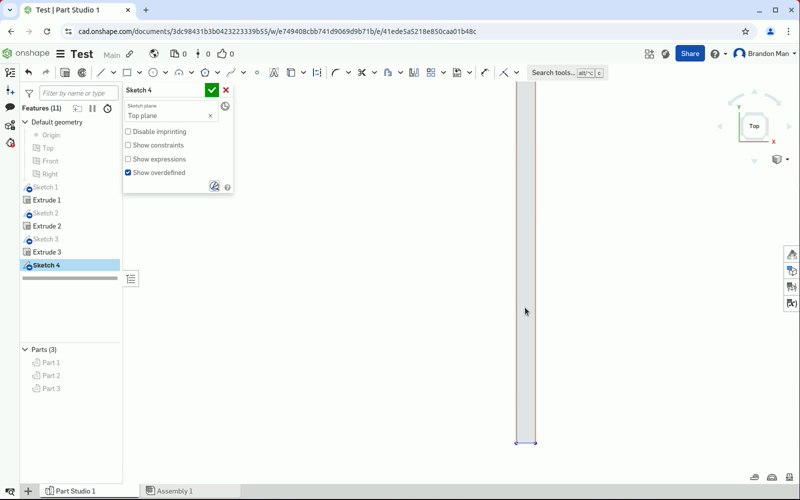
scroll(6)
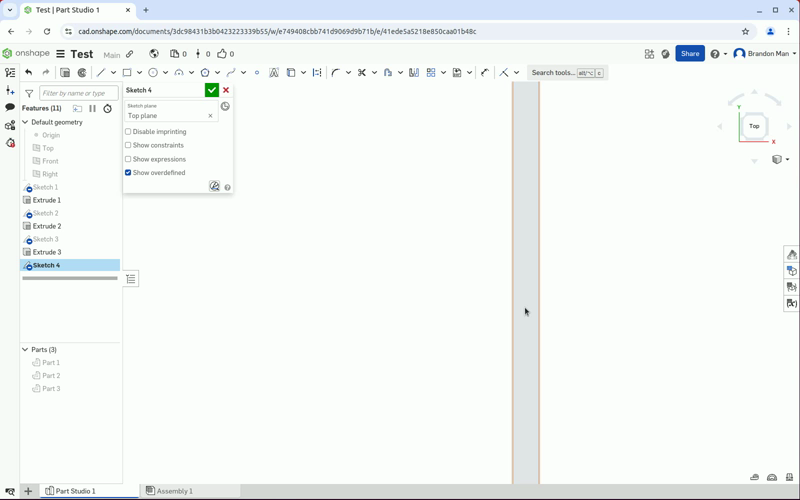
scroll(6)
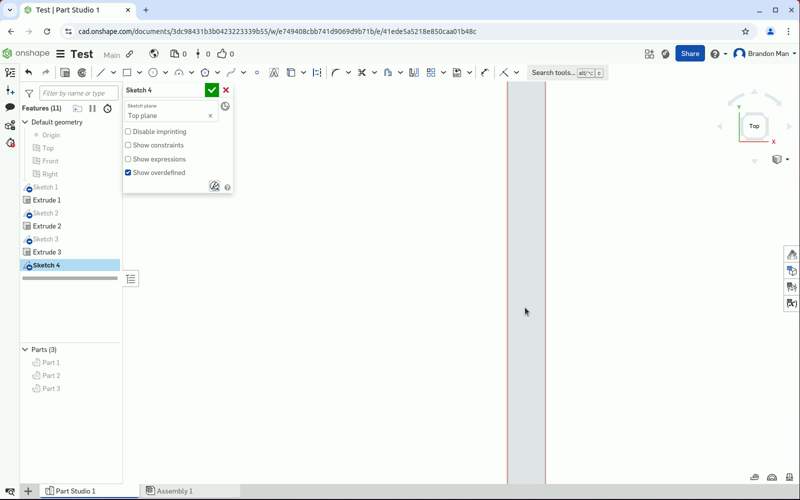
scroll(6)
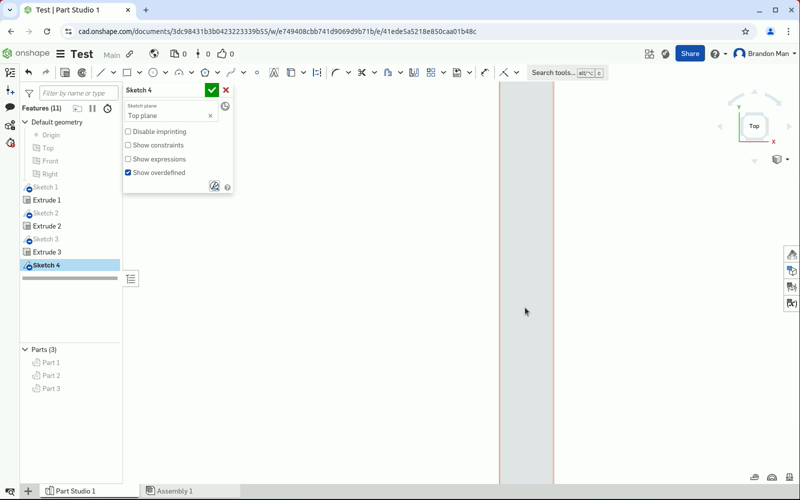
scroll(6)
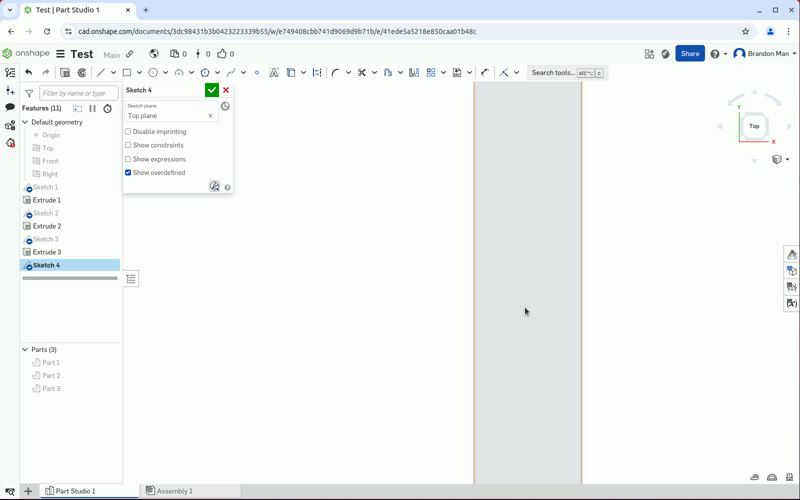
click(525, 307)
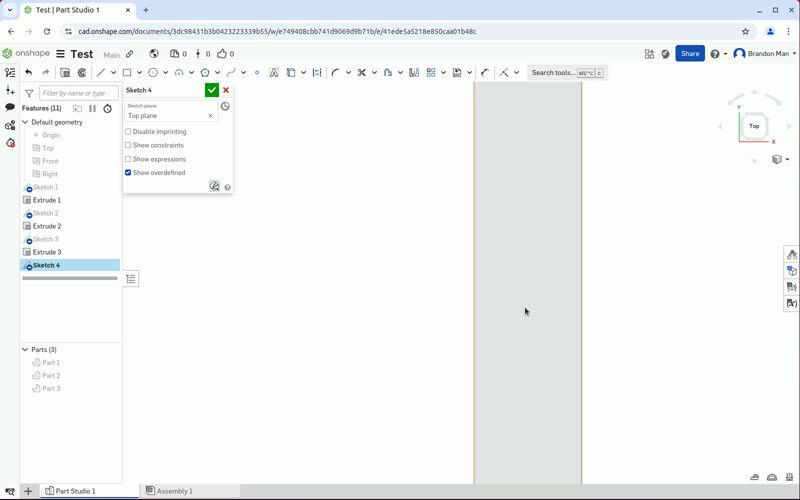
scroll(-6)
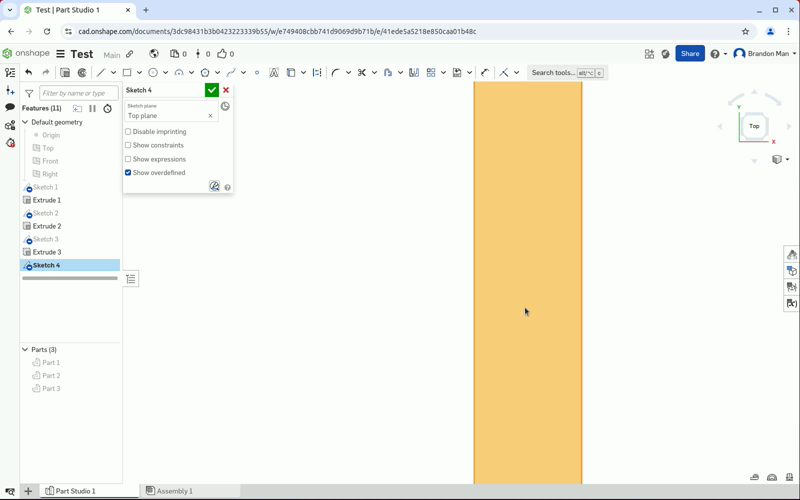
scroll(-6)
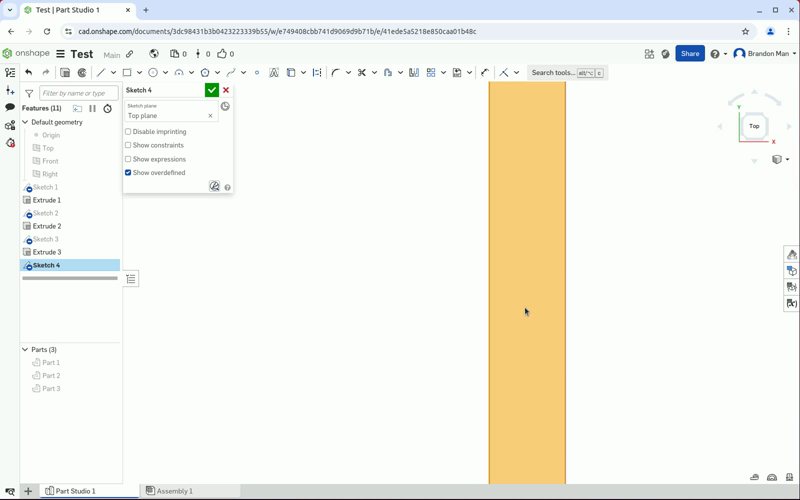
scroll(-6)
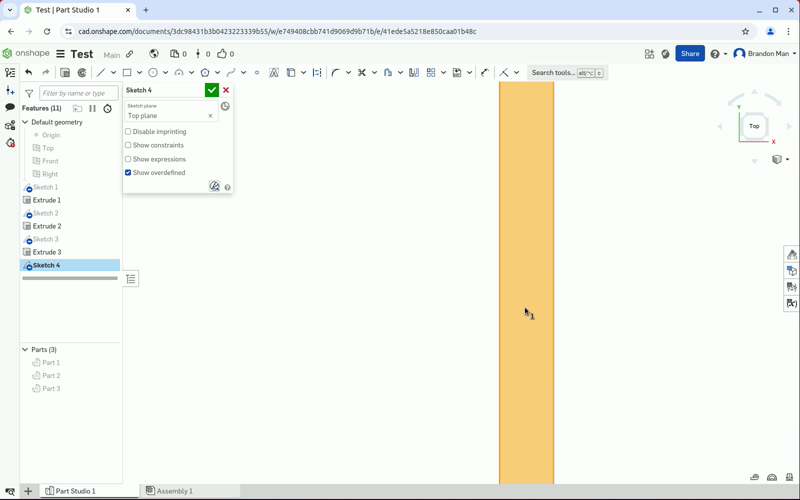
scroll(-6)
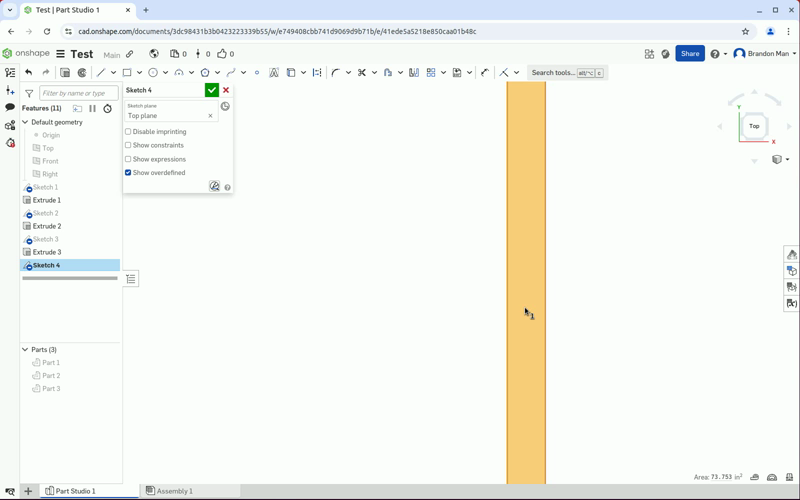
scroll(-6)
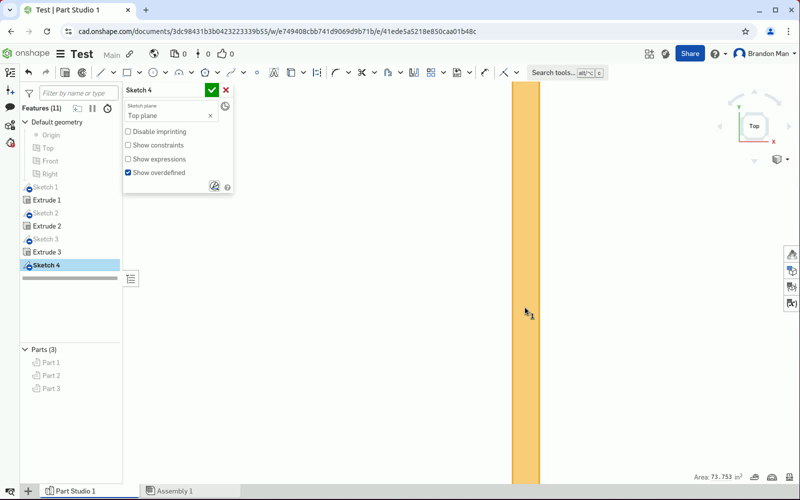
scroll(-6)
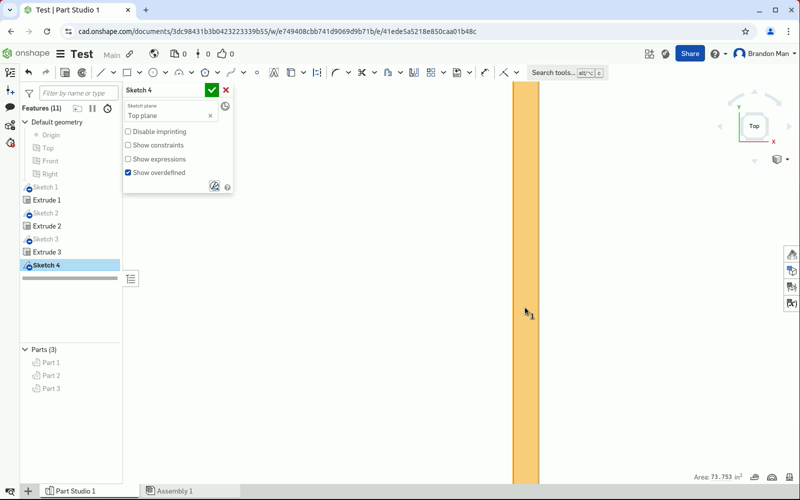
scroll(-6)
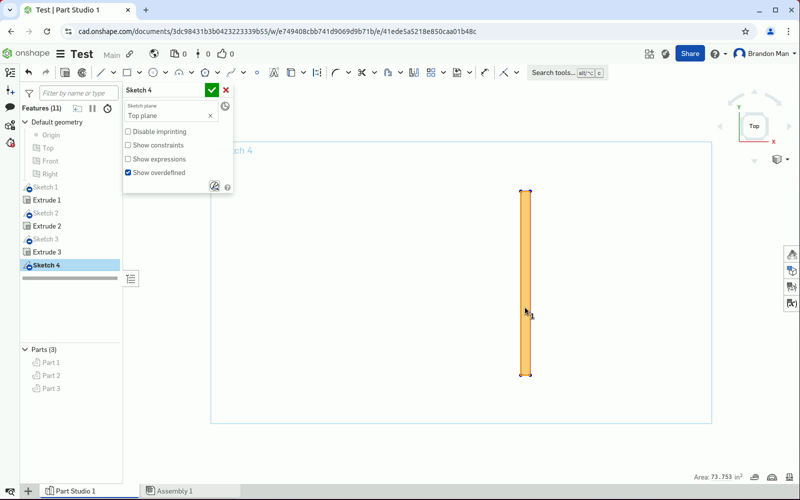
mouse_move(73, 352)
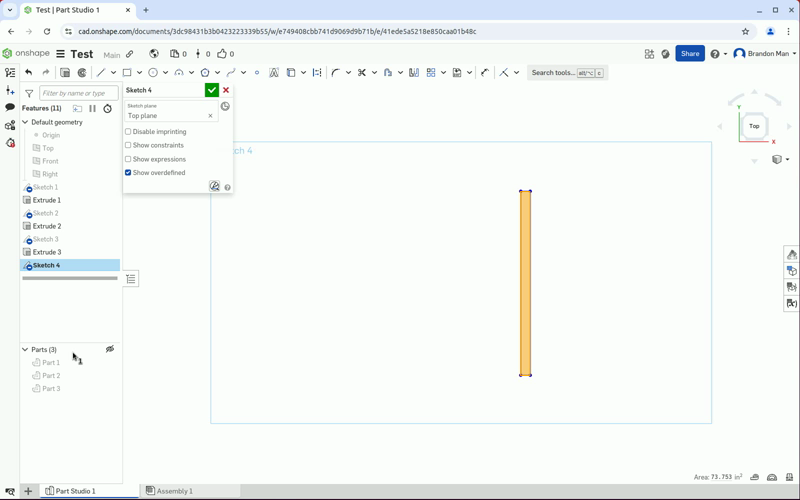
key(shift+y)
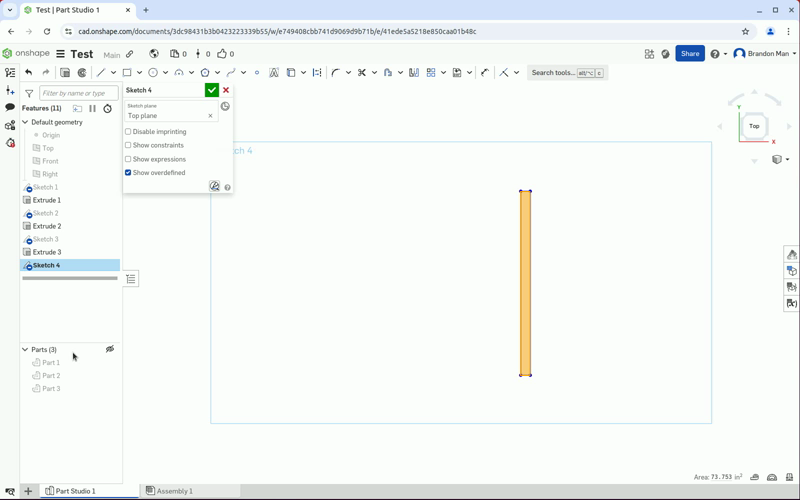
key(shift+e)
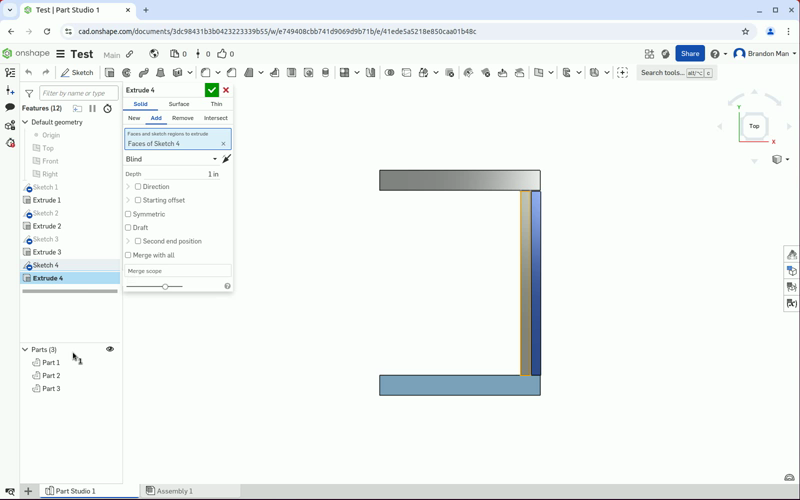
mouse_move(143, 106)
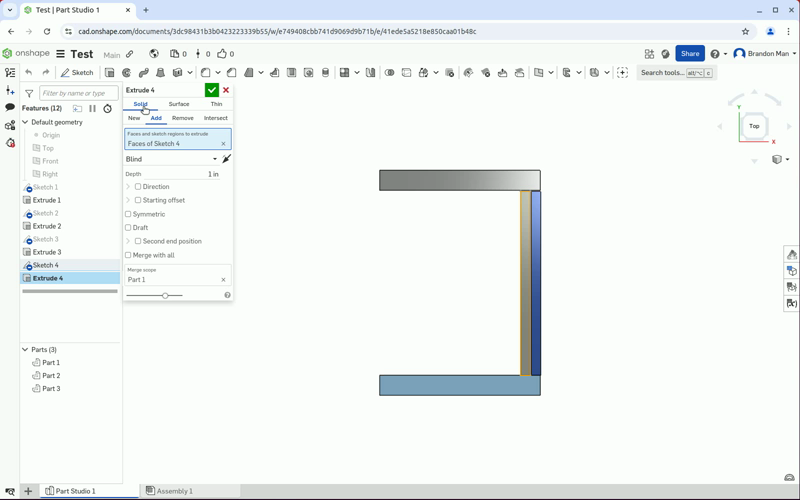
click(143, 106)
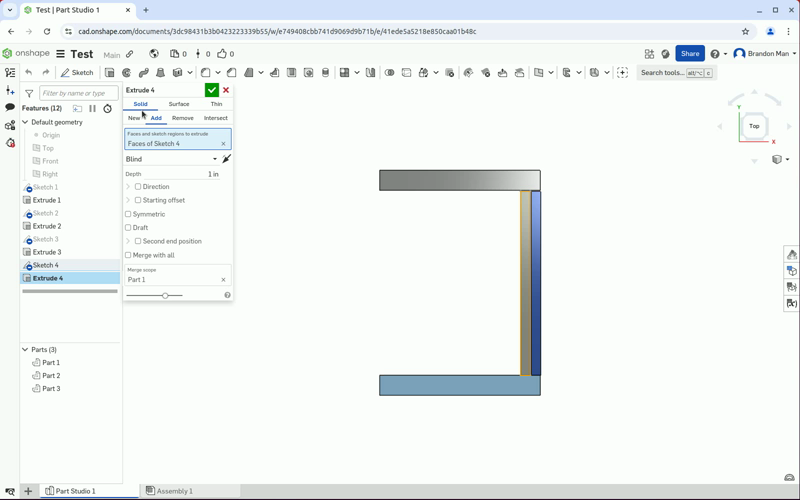
mouse_move(137, 120)
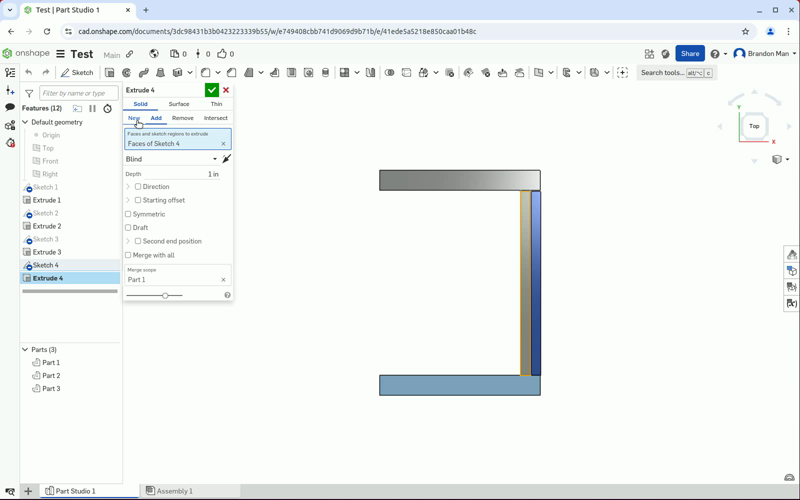
click(137, 120)
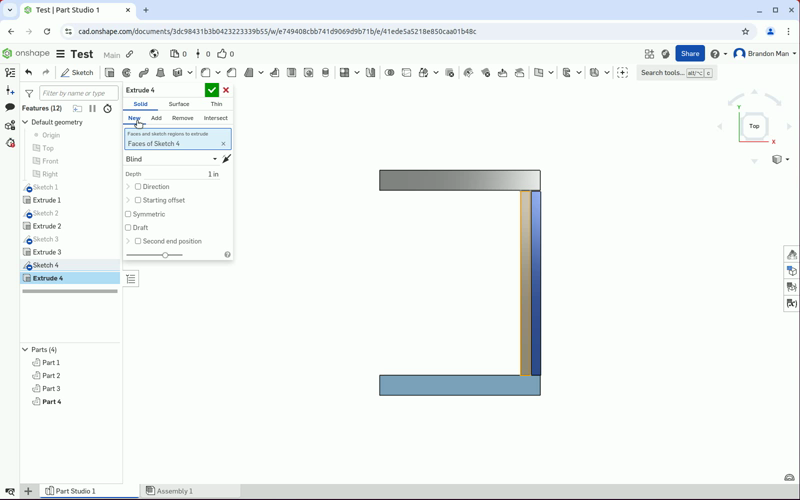
key(tab, 4)
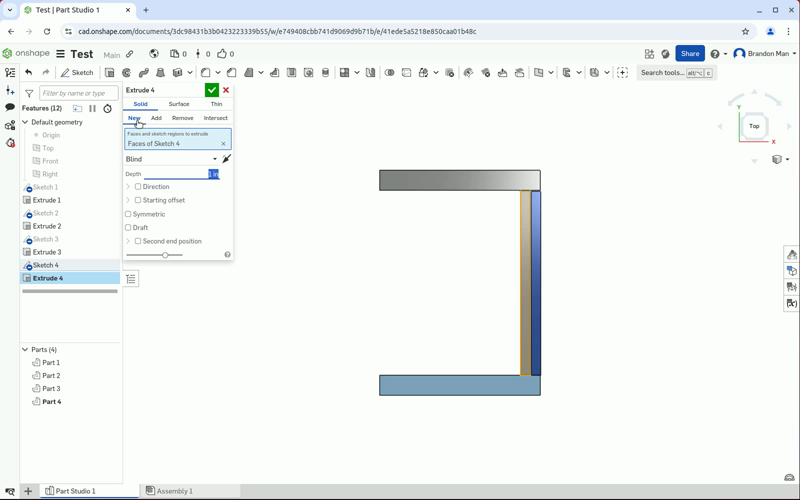
text(0.963)
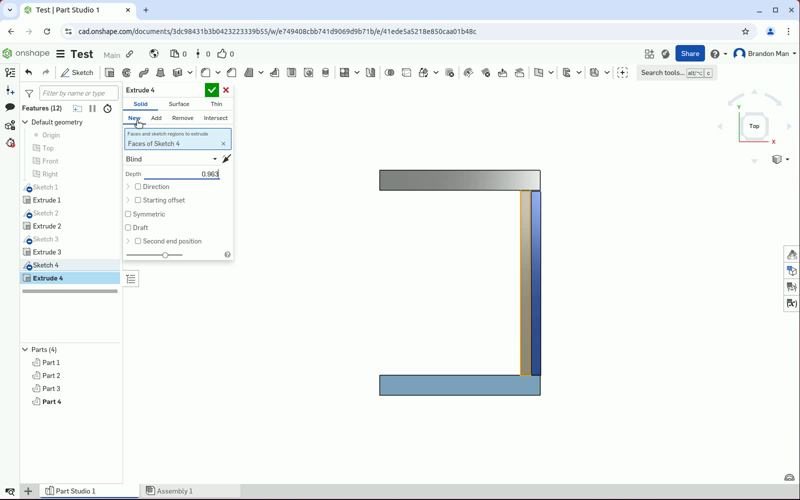
key(enter)
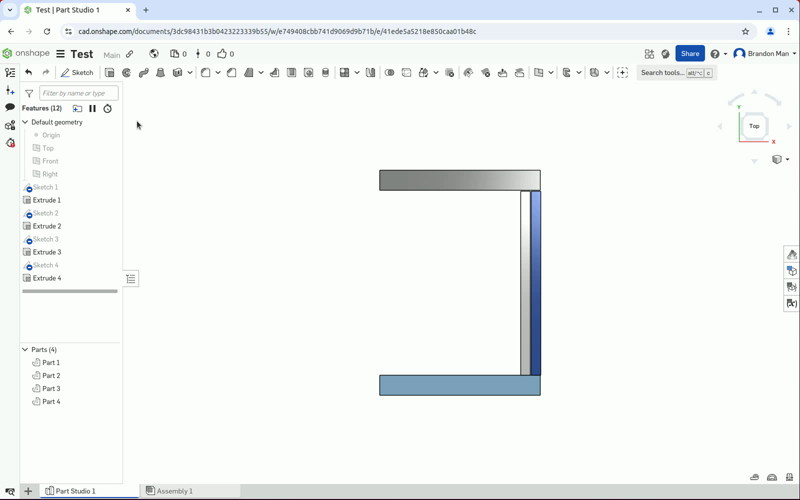
key(shift+h)
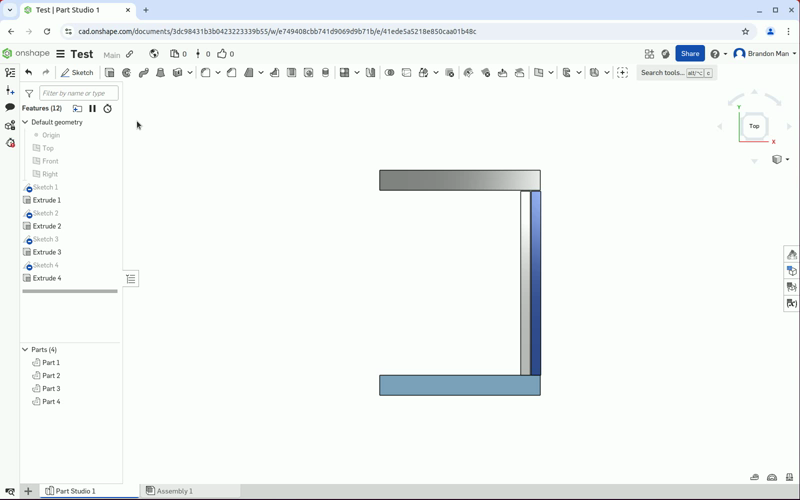
key(shift+h)
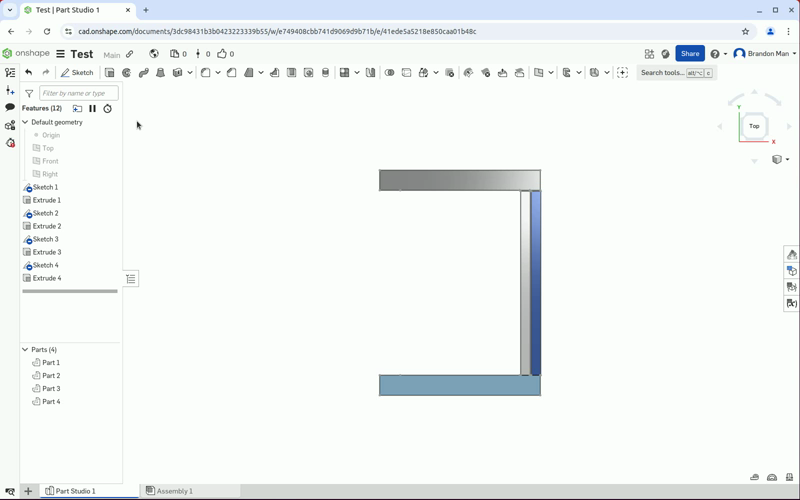
key(shift+7)
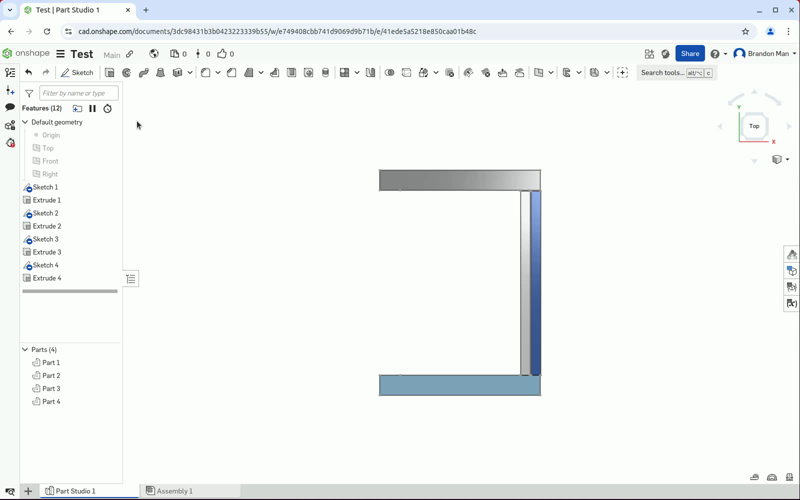
key(up, 3)
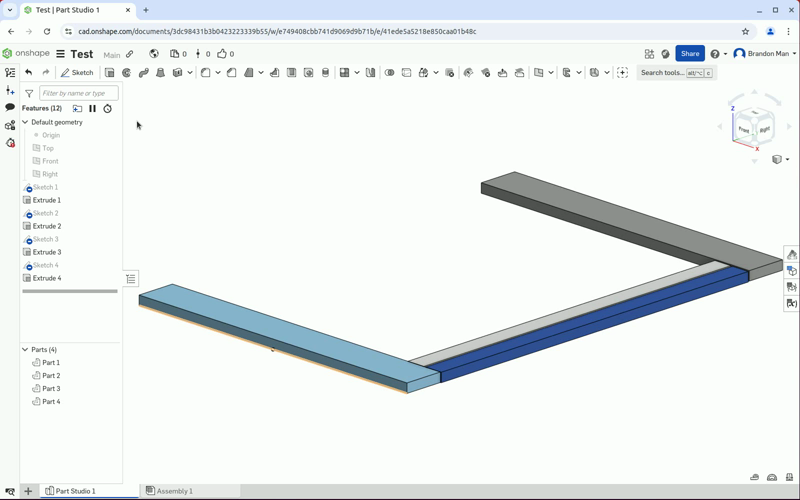
key(left, 3)
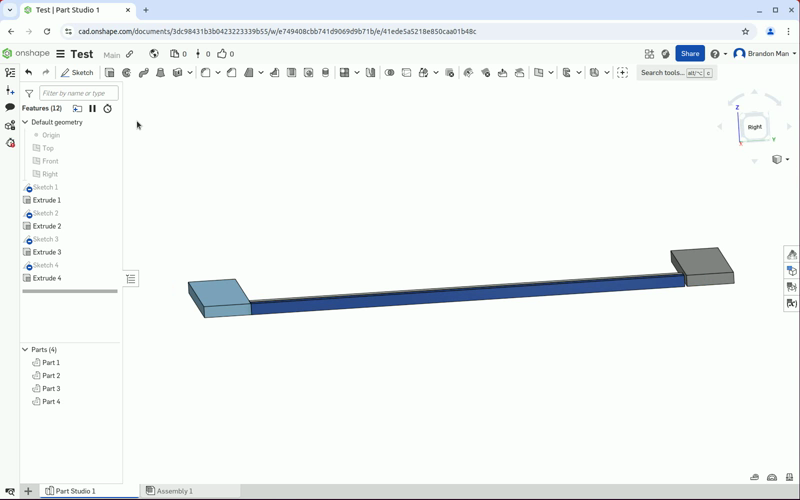
key(right, 3)
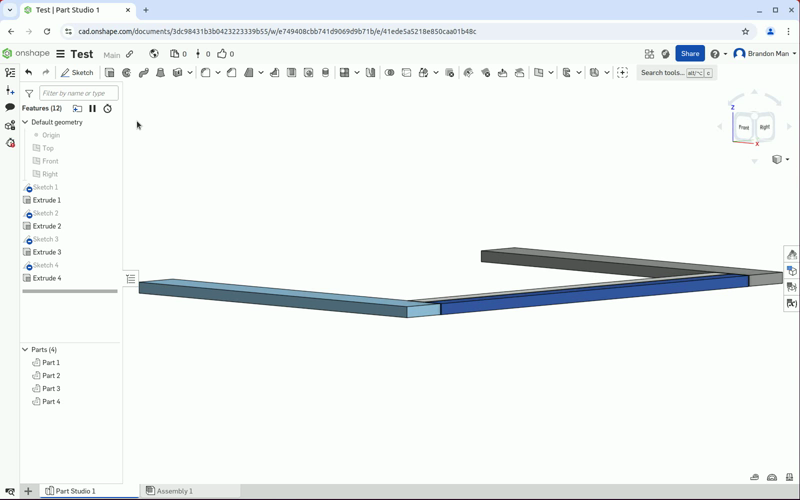
key(down, 3)
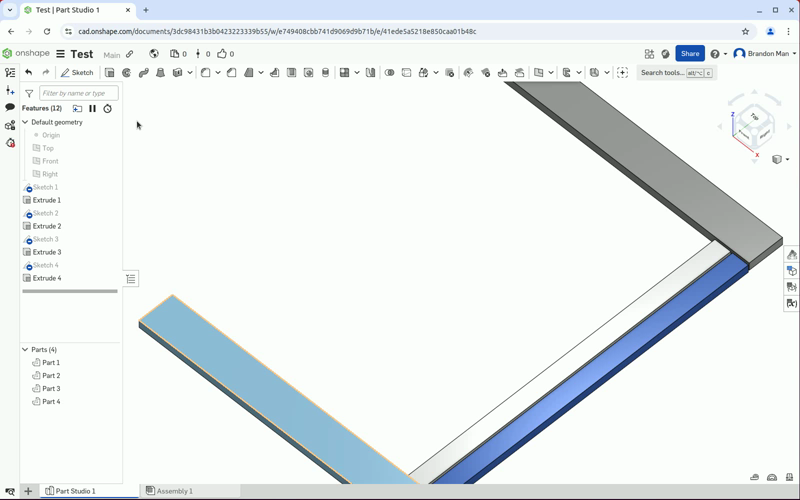
mouse_move(73, 189)
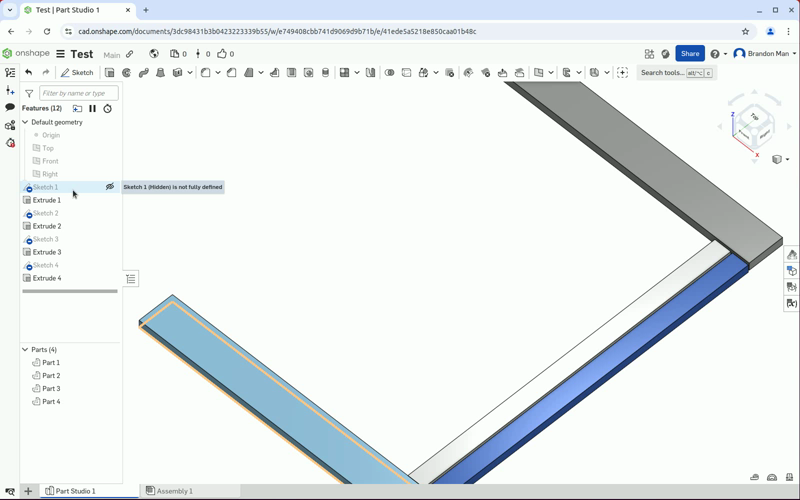
click(73, 189)